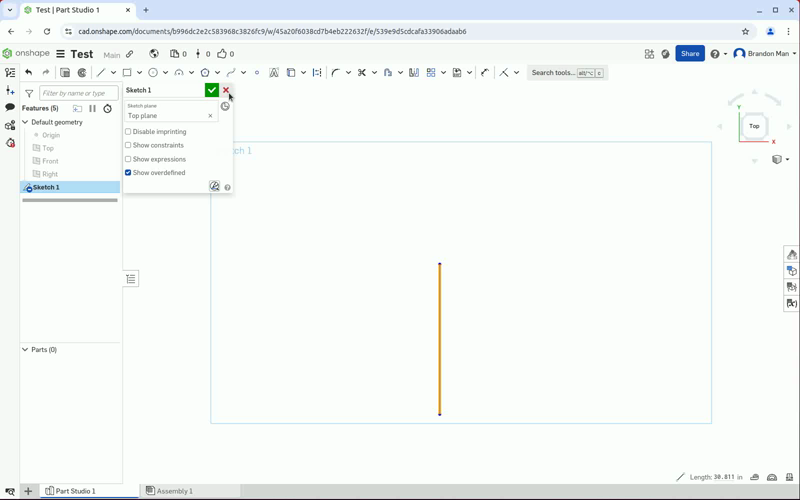
key(shift+h)
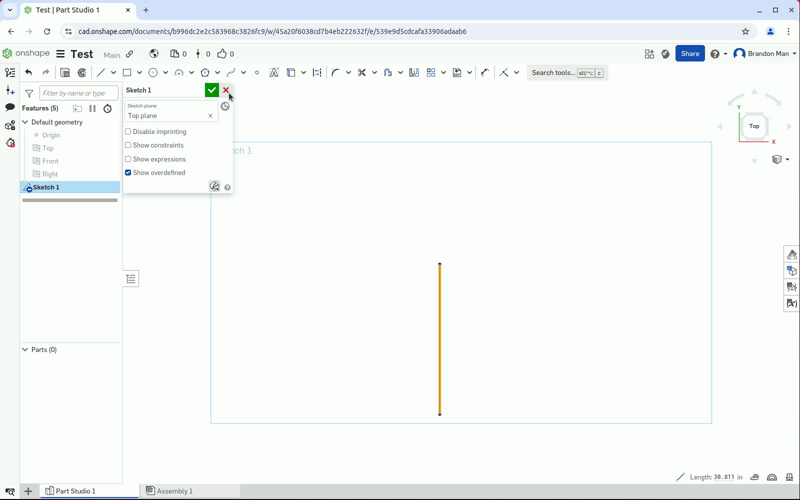
key(shift+s)
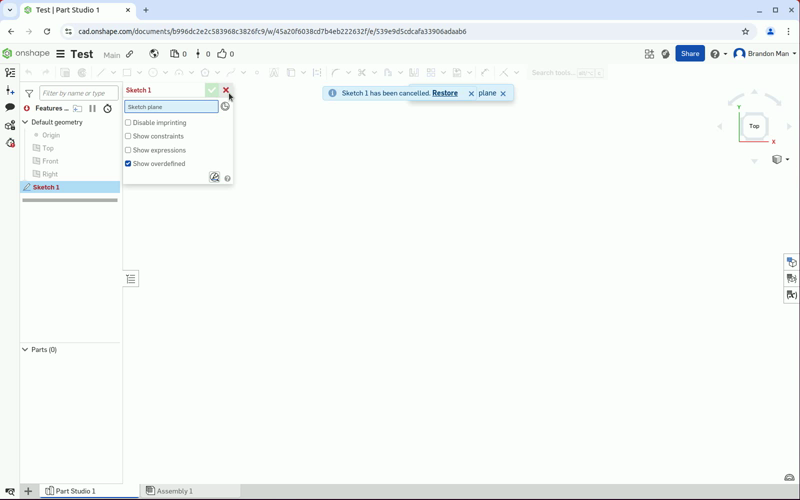
mouse_move(73, 150)
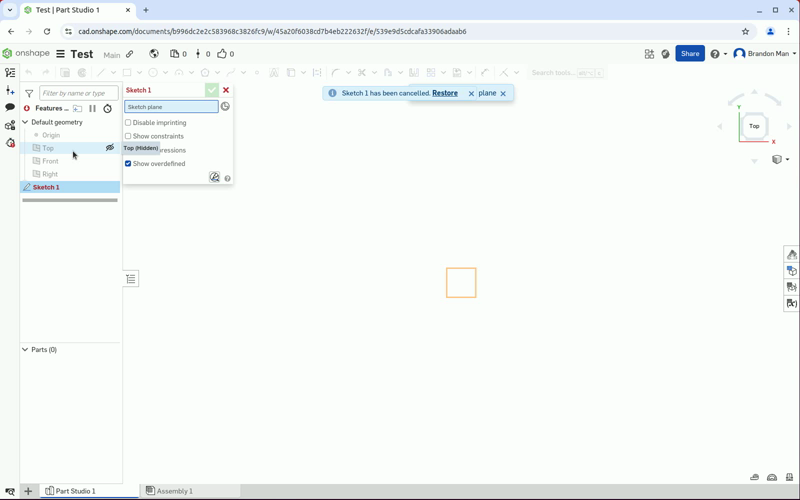
click(73, 150)
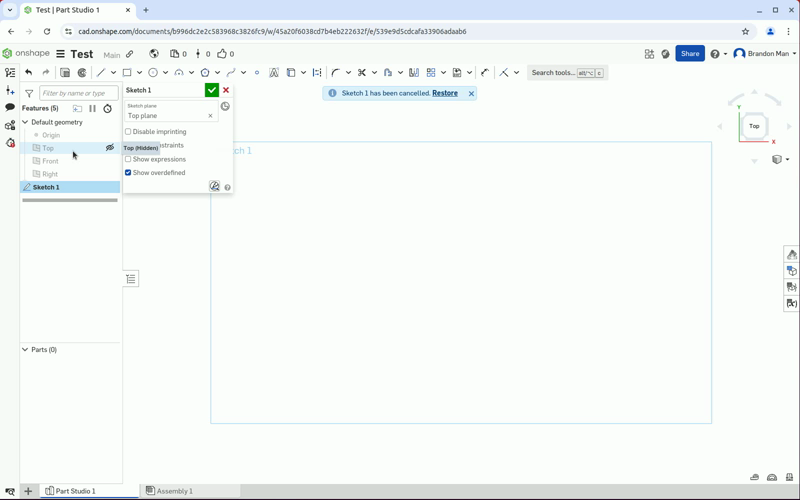
mouse_move(73, 352)
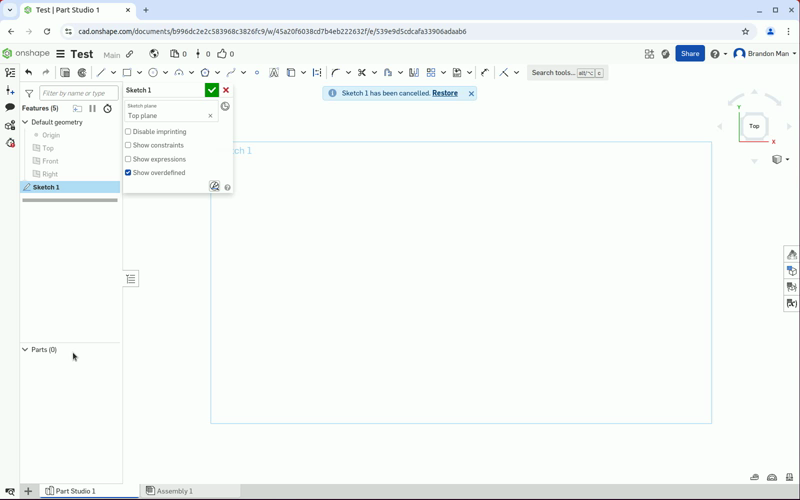
key(y)
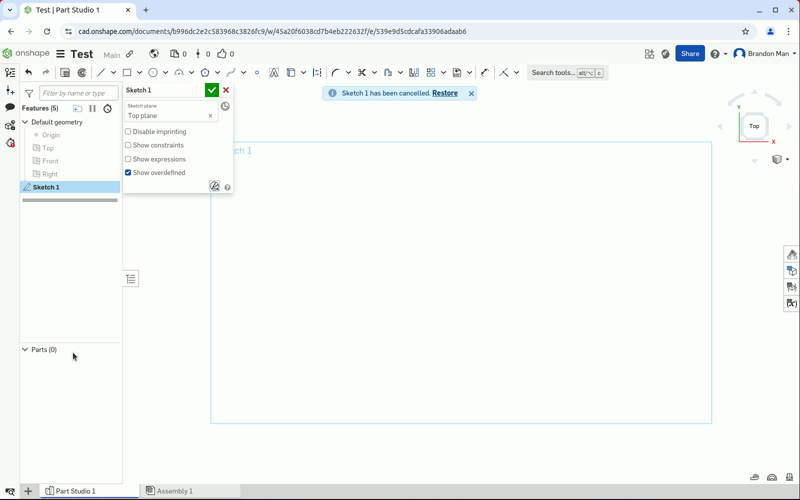
key(l)
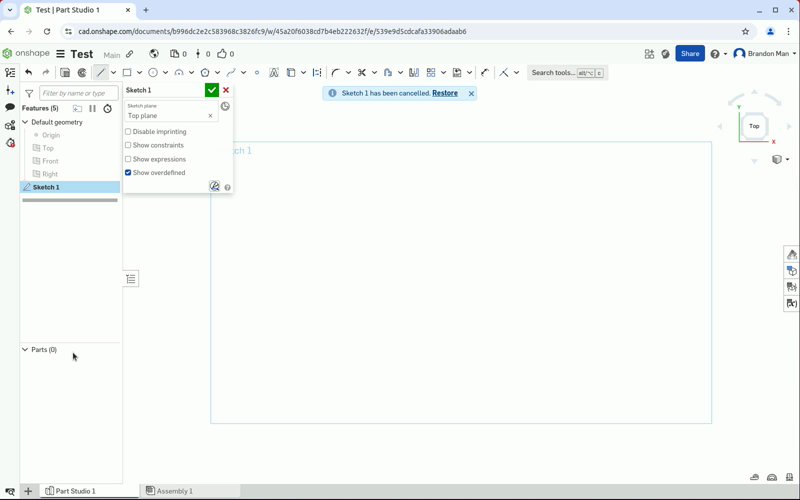
key_down(shift)
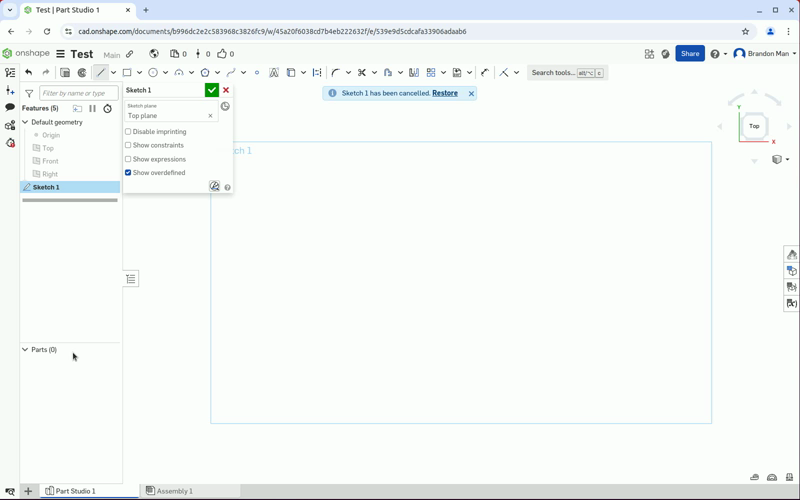
mouse_move(474, 284)
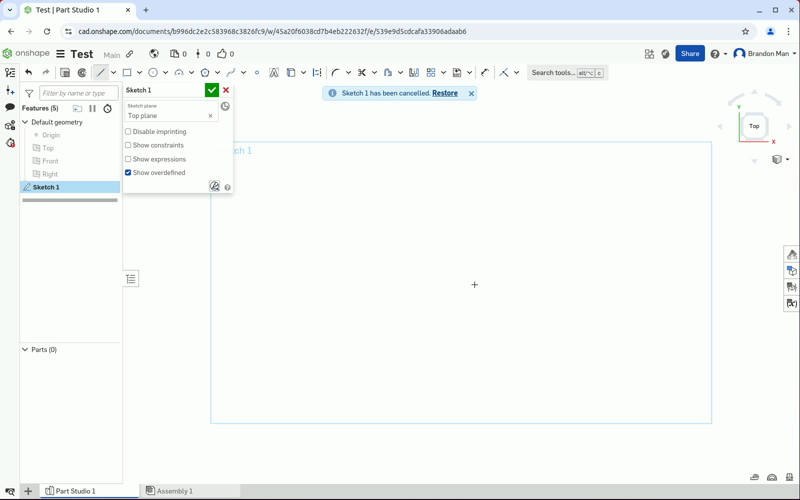
click(474, 284)
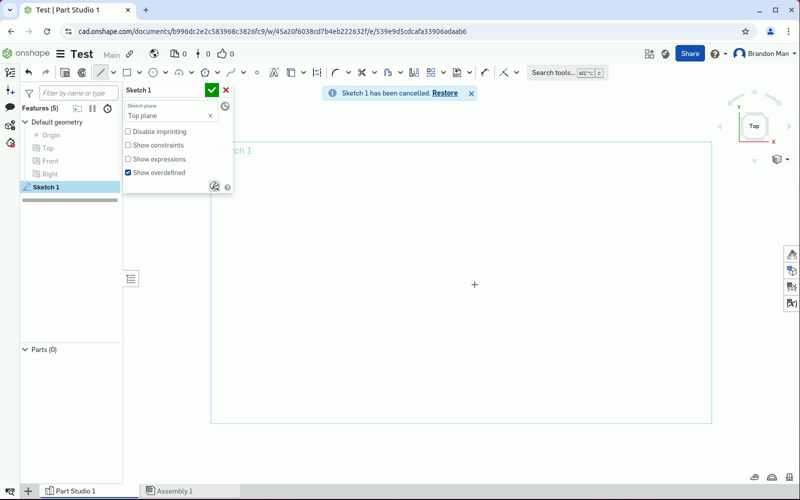
key_up(shift)
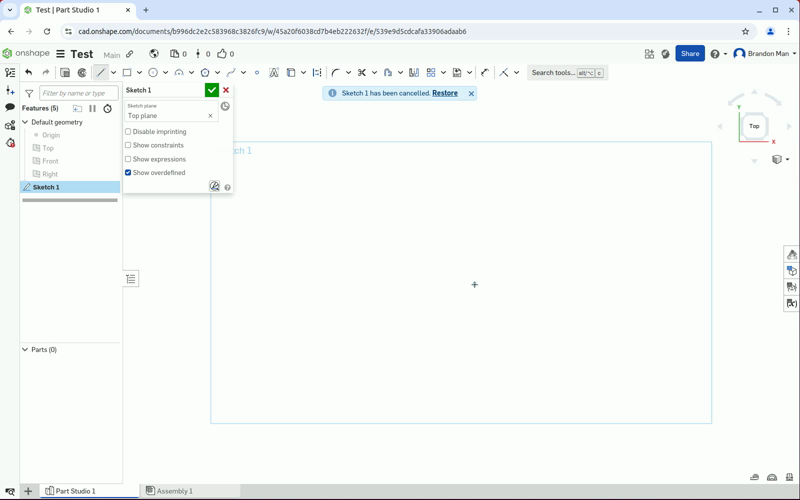
key_down(shift)
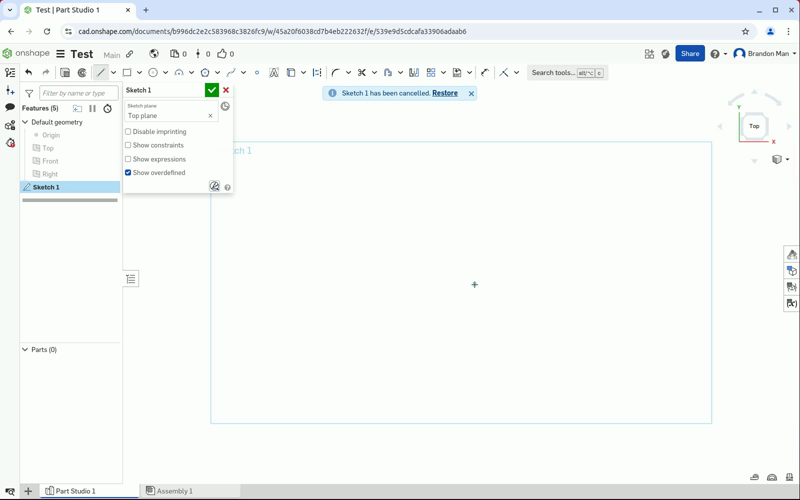
mouse_move(504, 284)
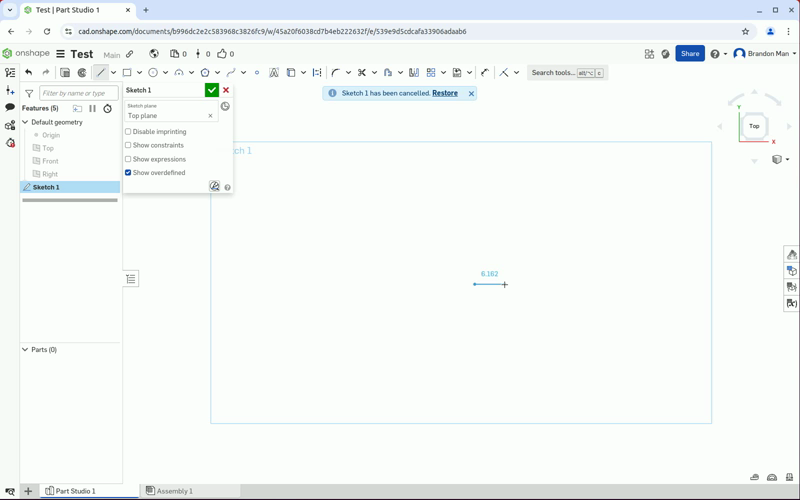
mouse_move(525, 284)
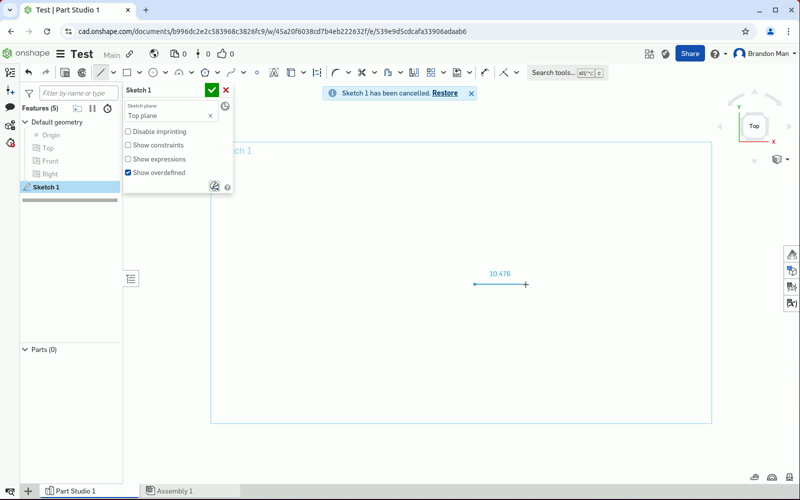
click(525, 284)
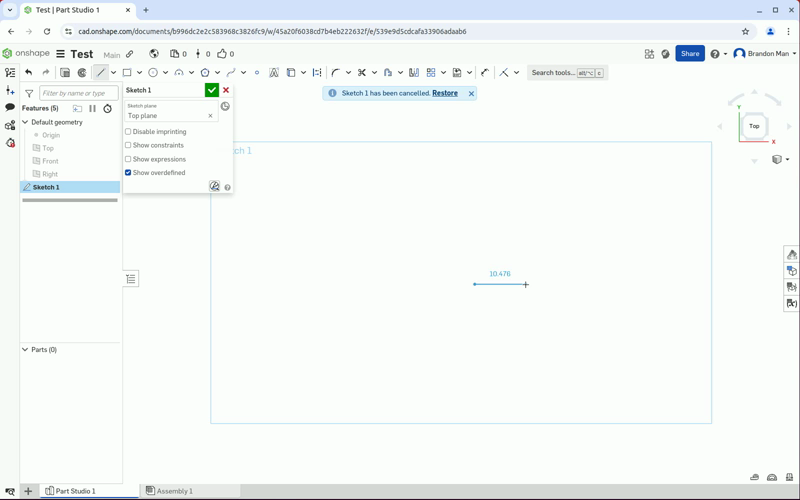
key_up(shift)
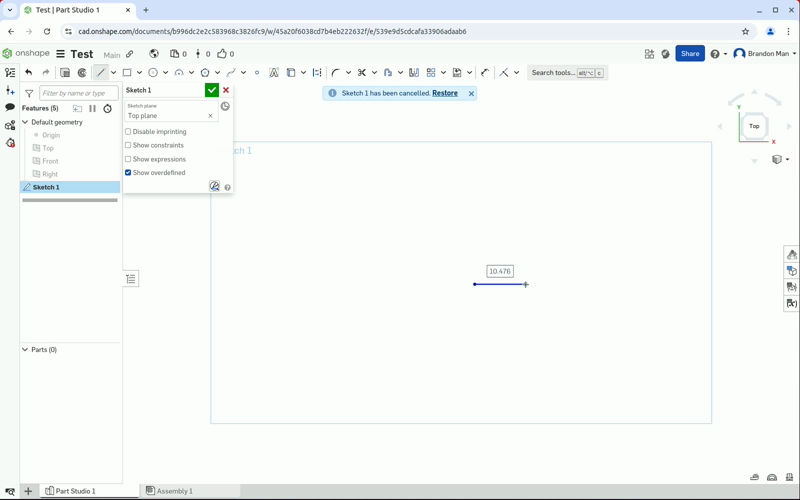
key_down(shift)
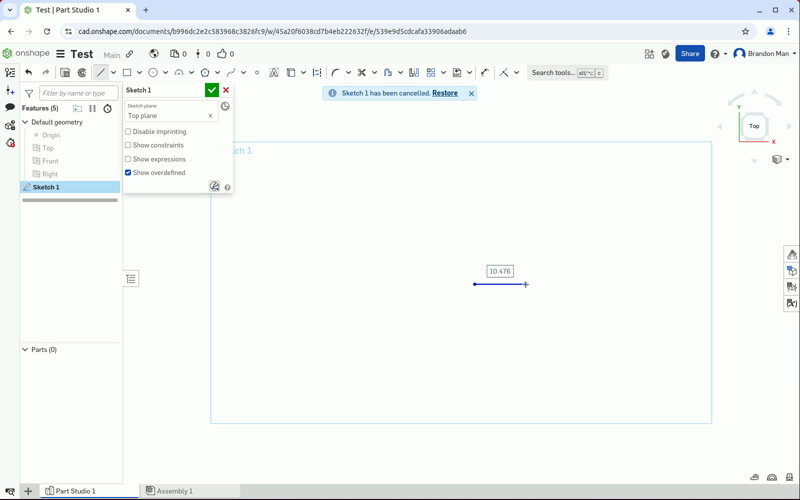
mouse_move(555, 284)
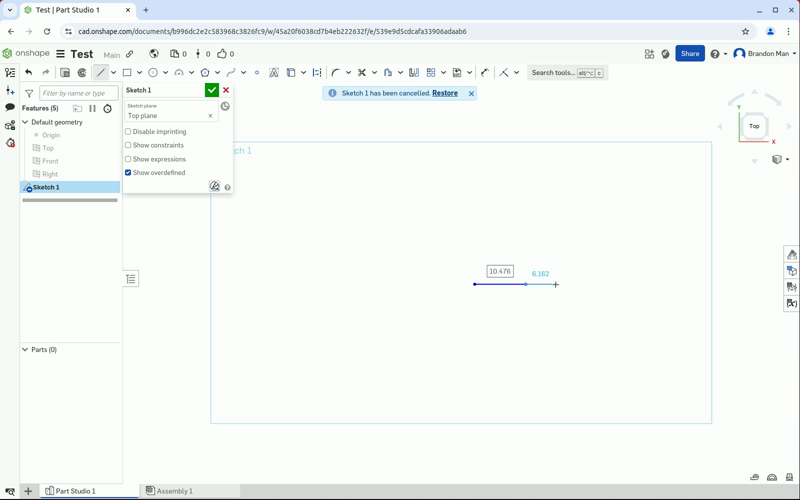
mouse_move(525, 282)
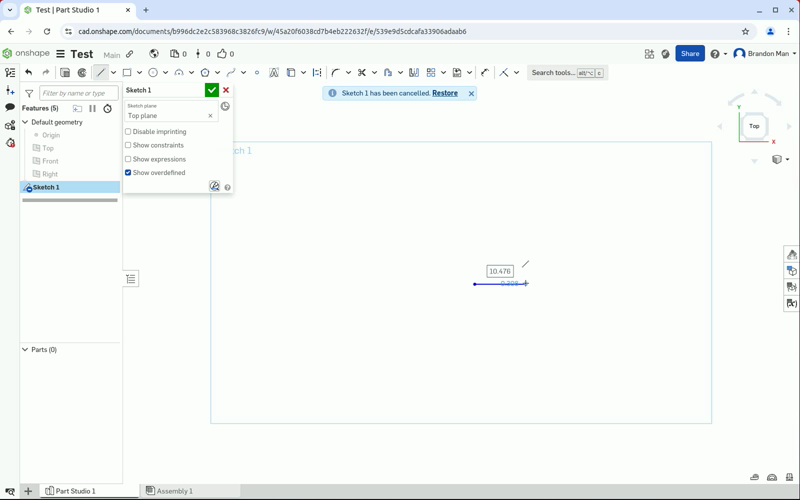
scroll(6)
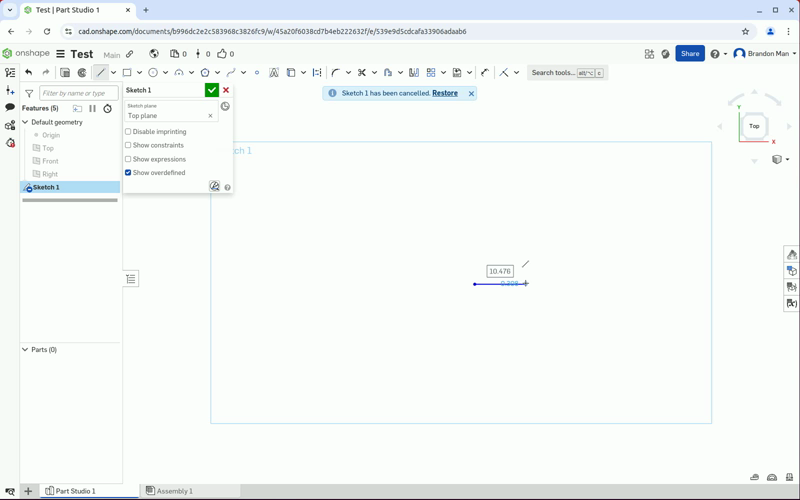
scroll(6)
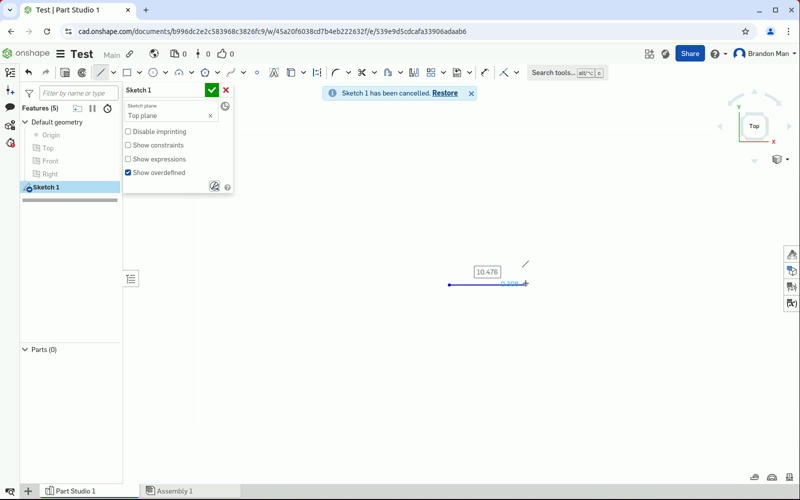
scroll(6)
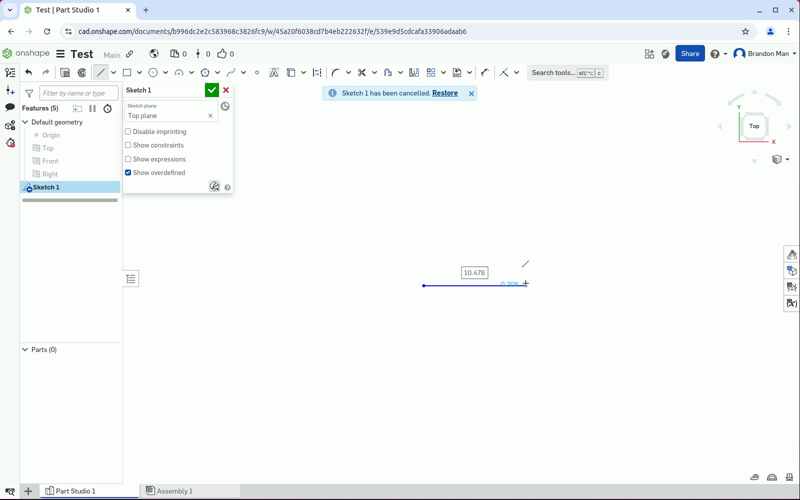
scroll(6)
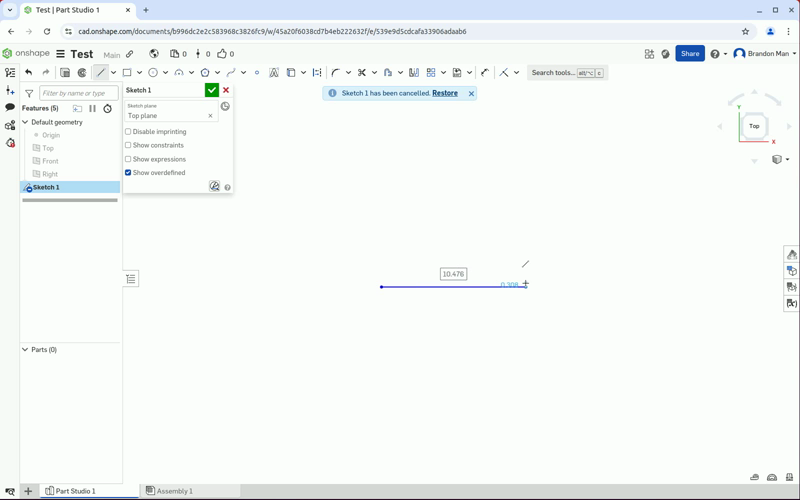
scroll(6)
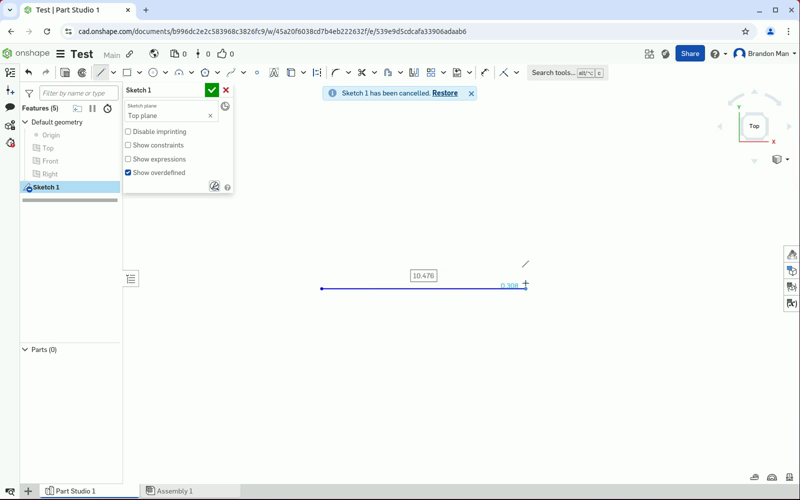
scroll(6)
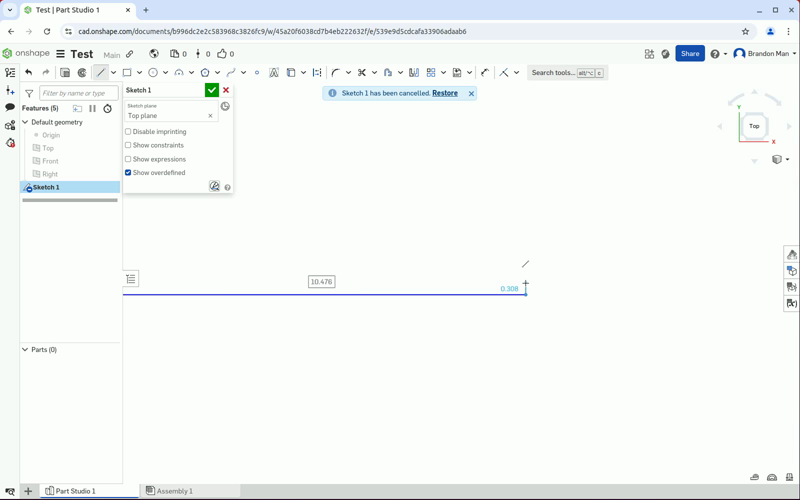
scroll(6)
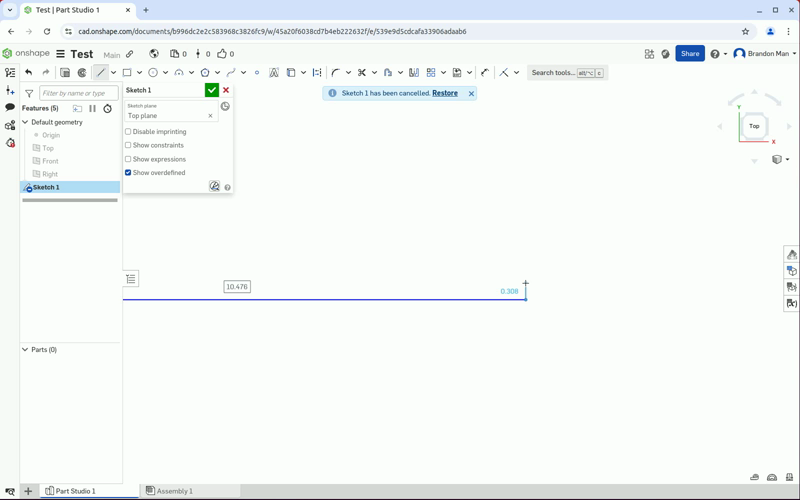
click(525, 282)
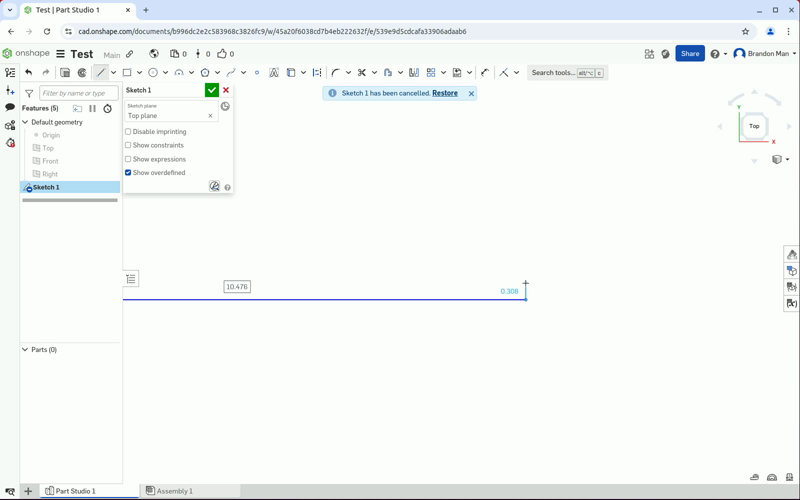
scroll(-6)
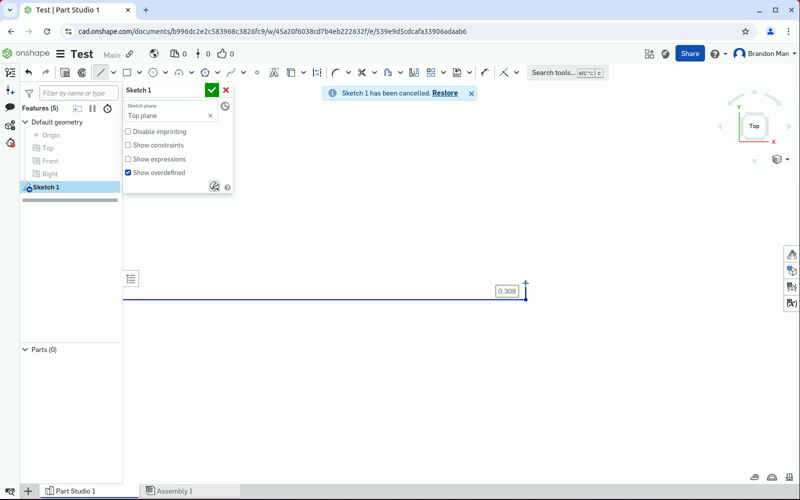
scroll(-6)
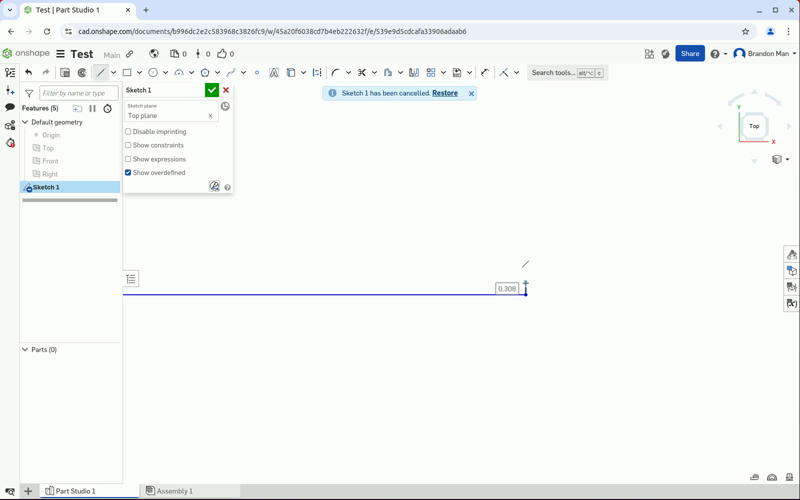
scroll(-6)
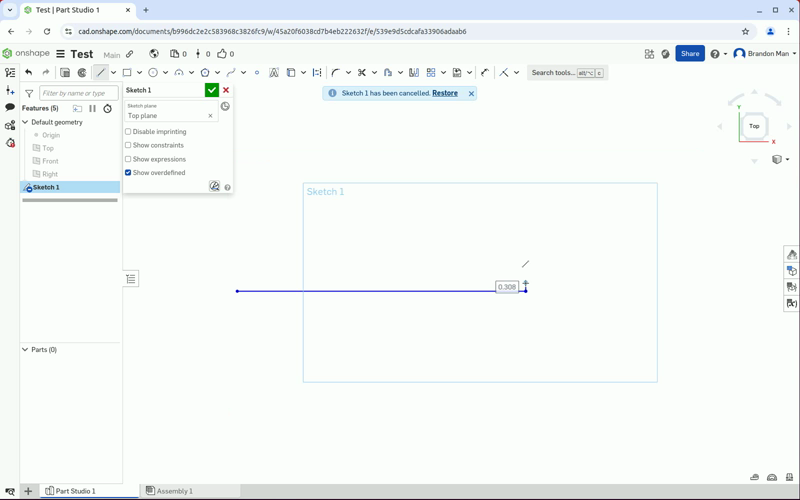
scroll(-6)
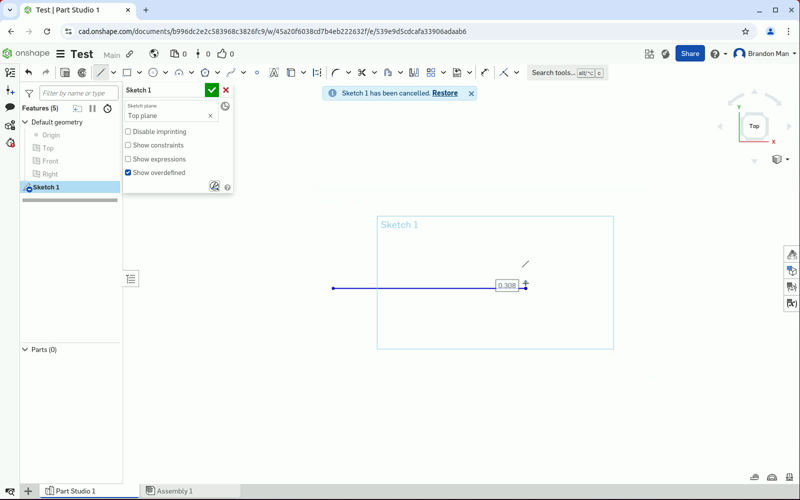
scroll(-6)
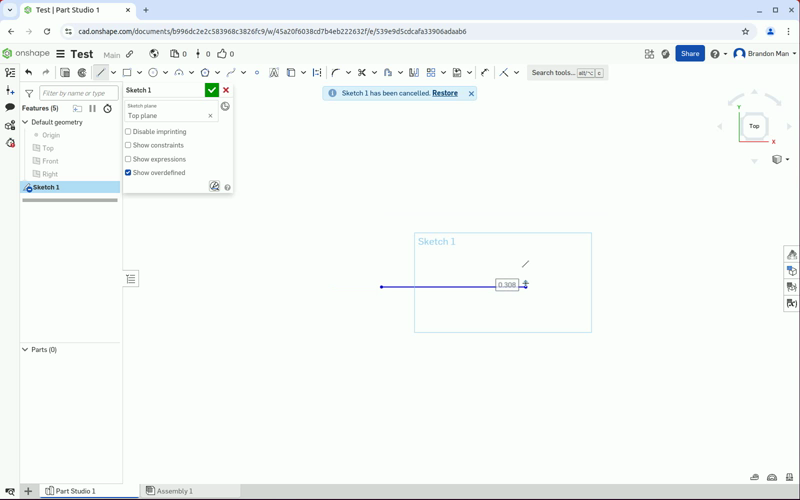
scroll(-6)
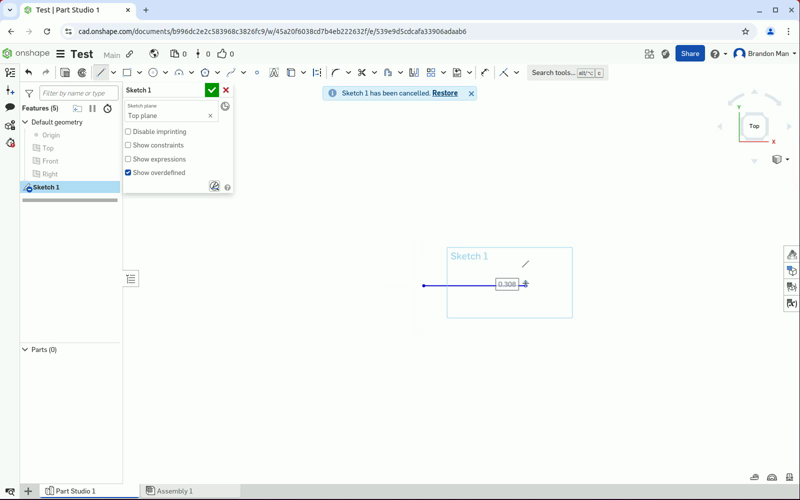
scroll(-6)
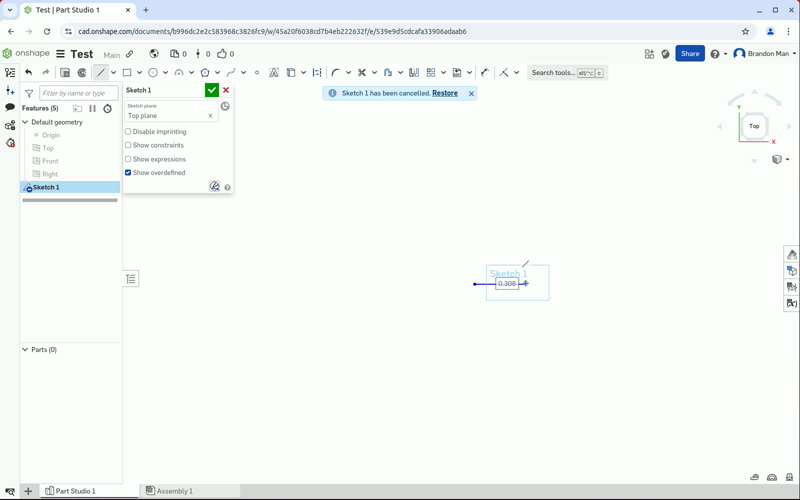
key_up(shift)
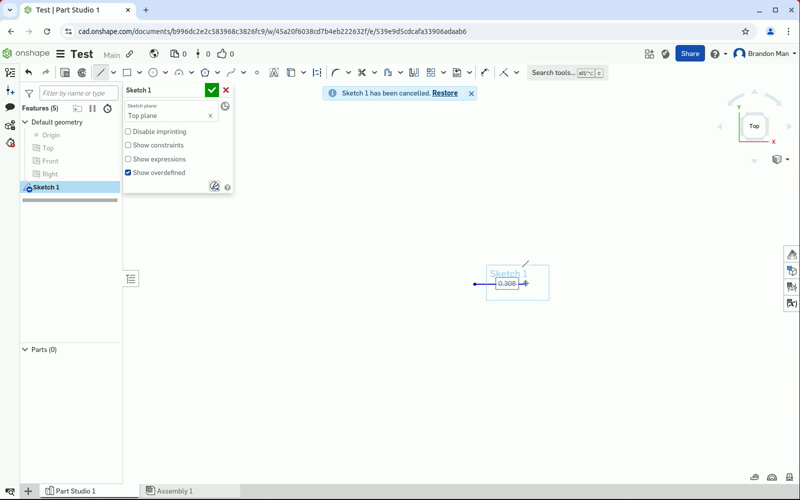
key_down(shift)
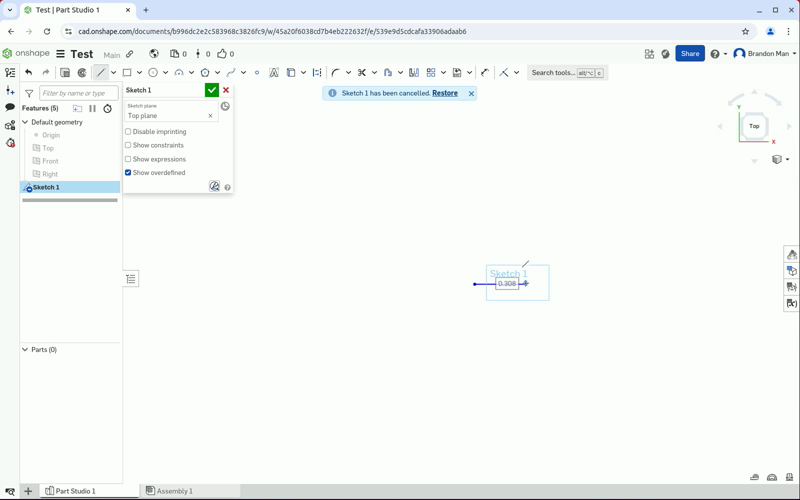
mouse_move(555, 282)
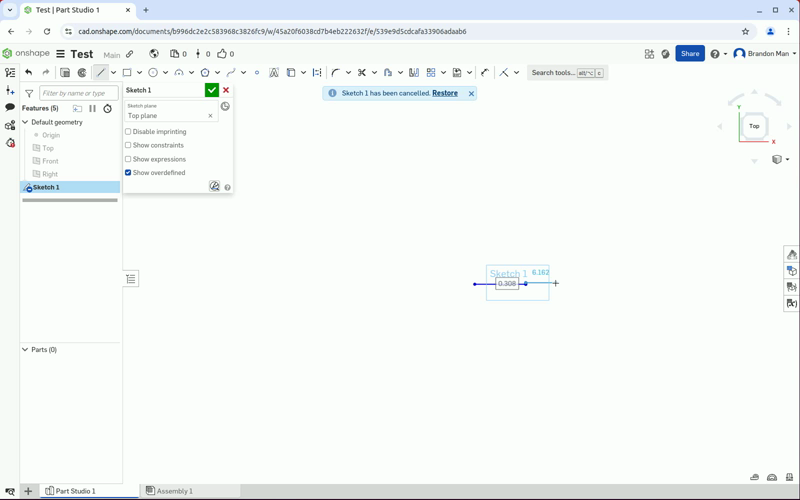
mouse_move(474, 282)
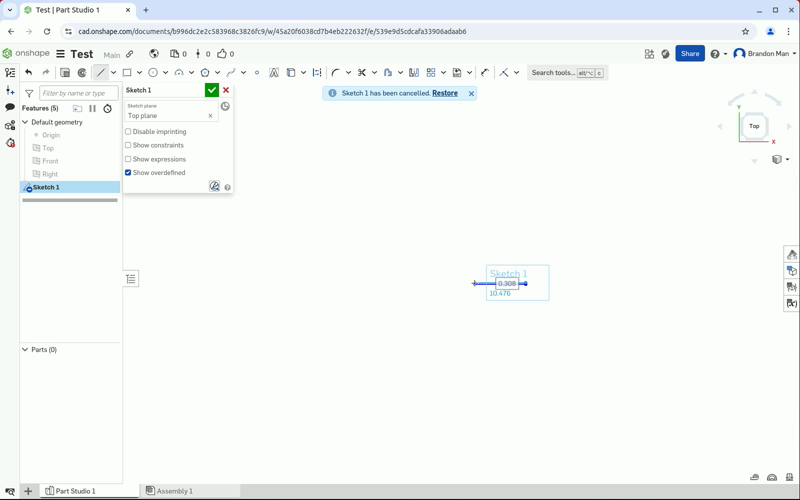
scroll(6)
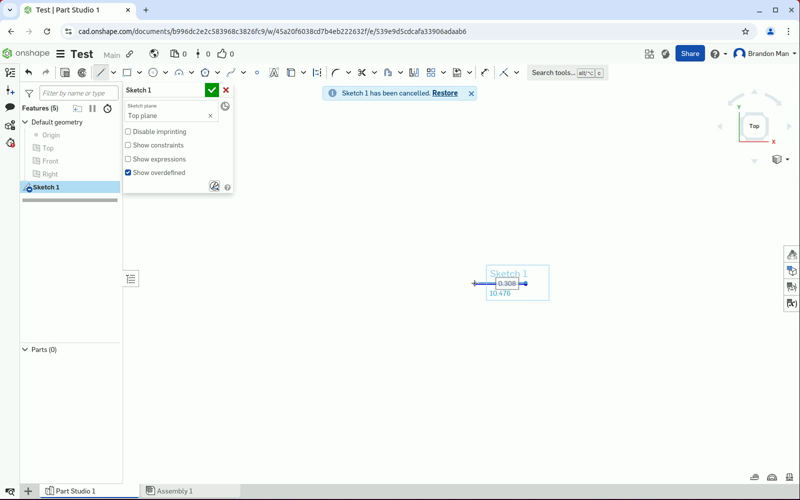
scroll(6)
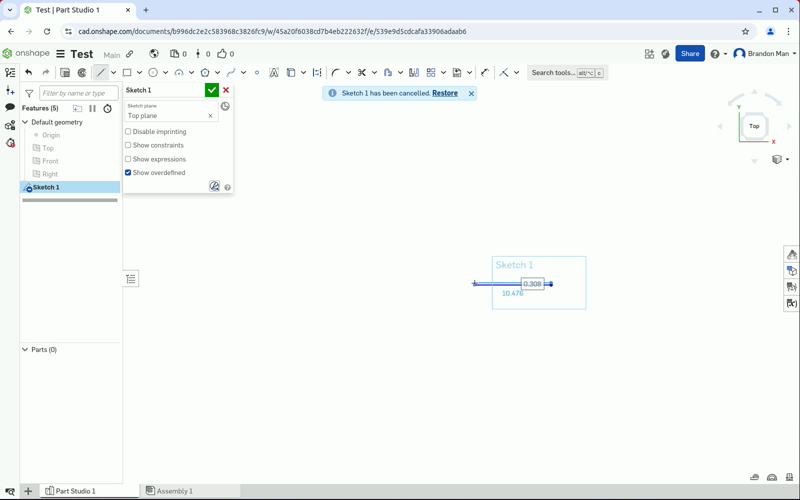
scroll(6)
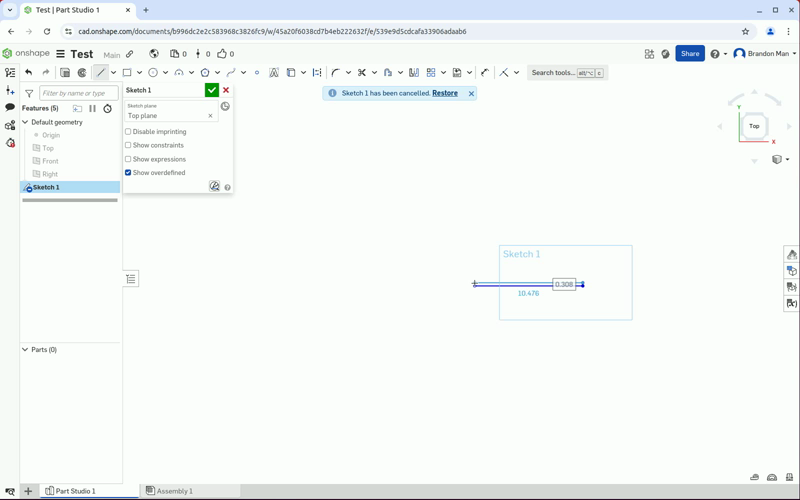
scroll(6)
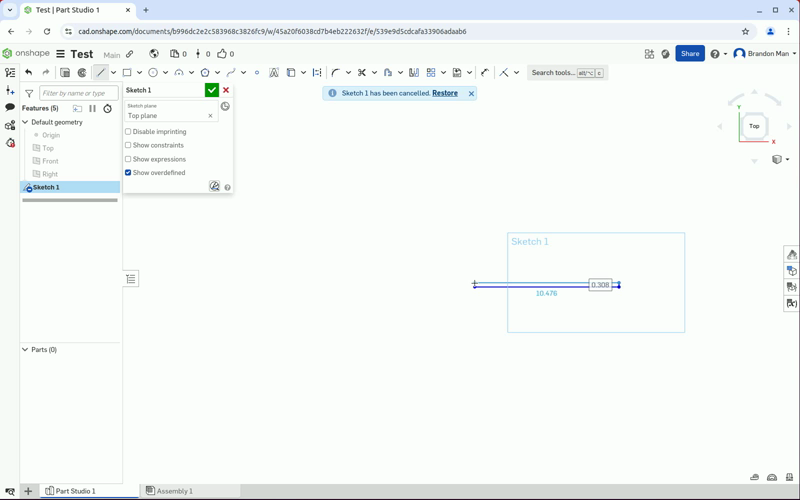
scroll(6)
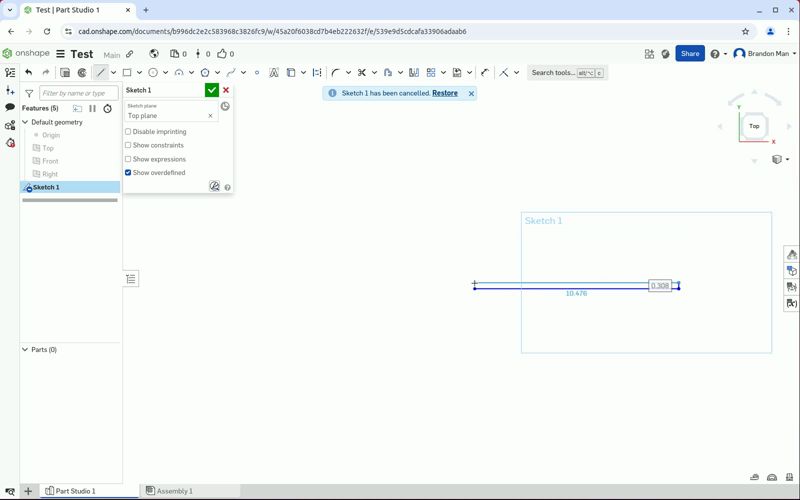
scroll(6)
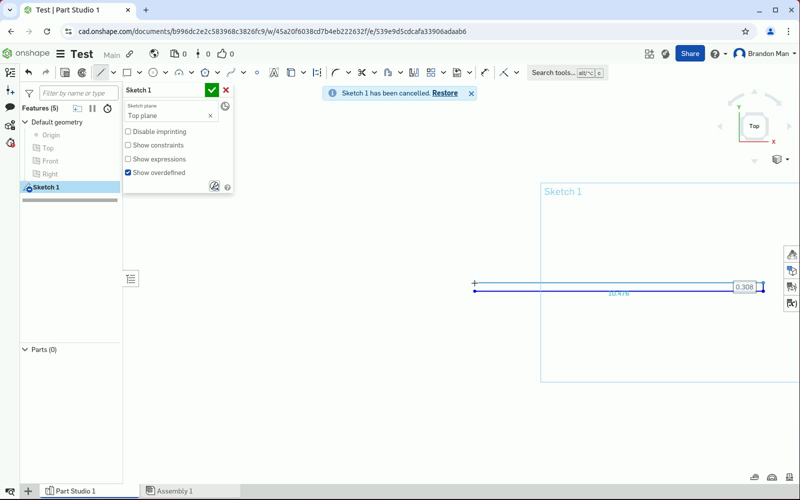
scroll(6)
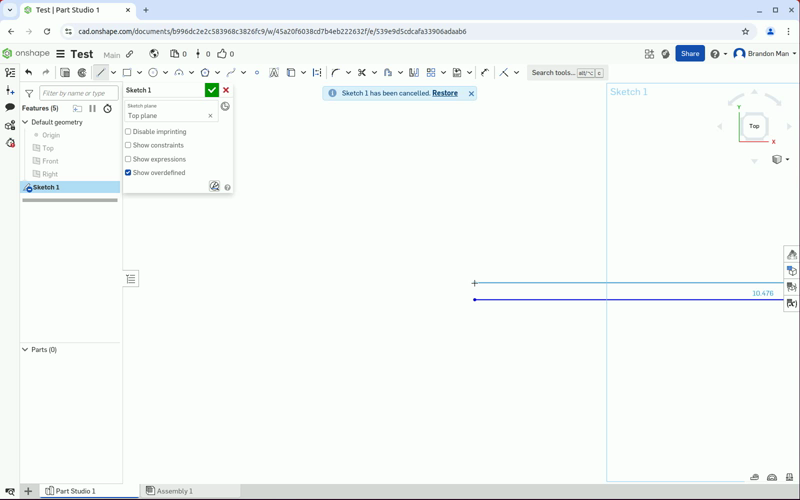
click(474, 282)
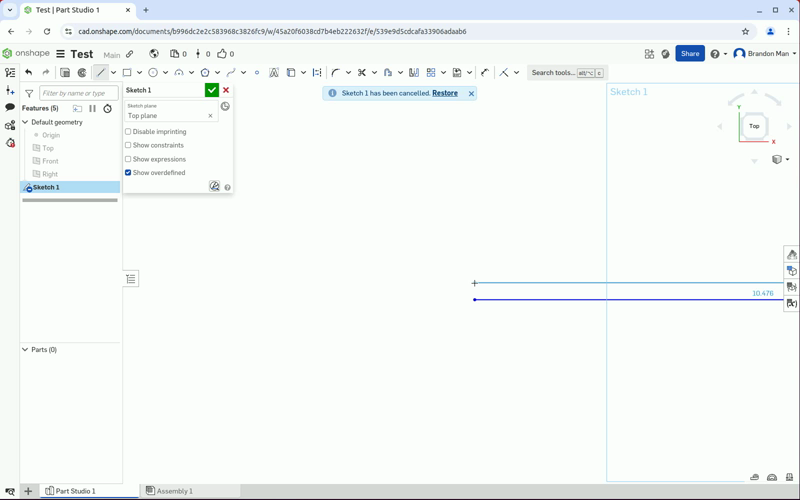
scroll(-6)
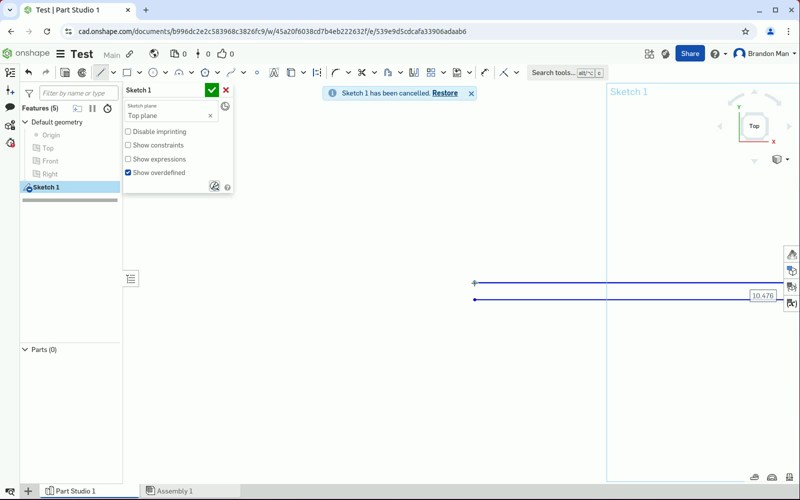
scroll(-6)
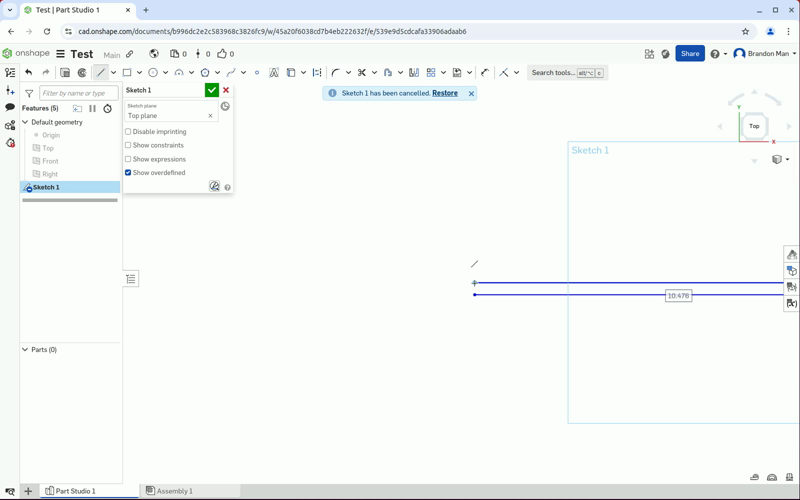
scroll(-6)
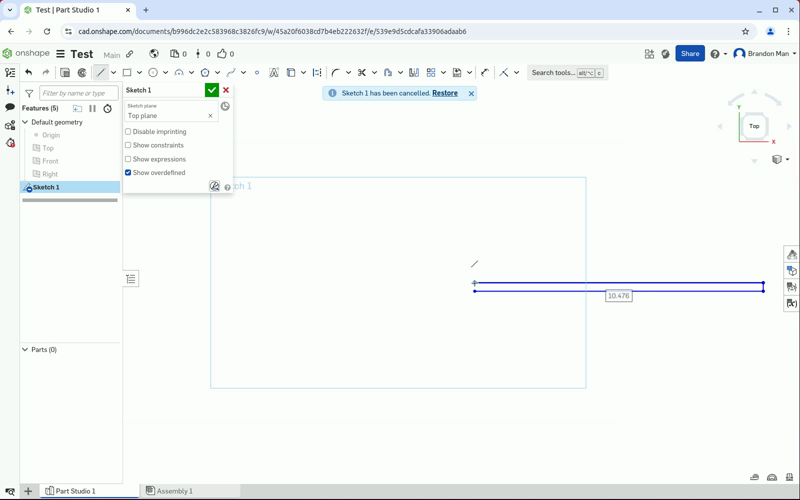
scroll(-6)
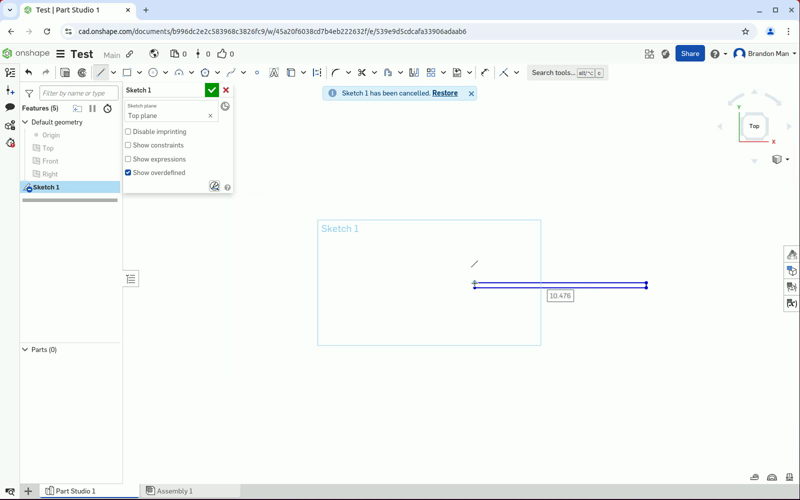
scroll(-6)
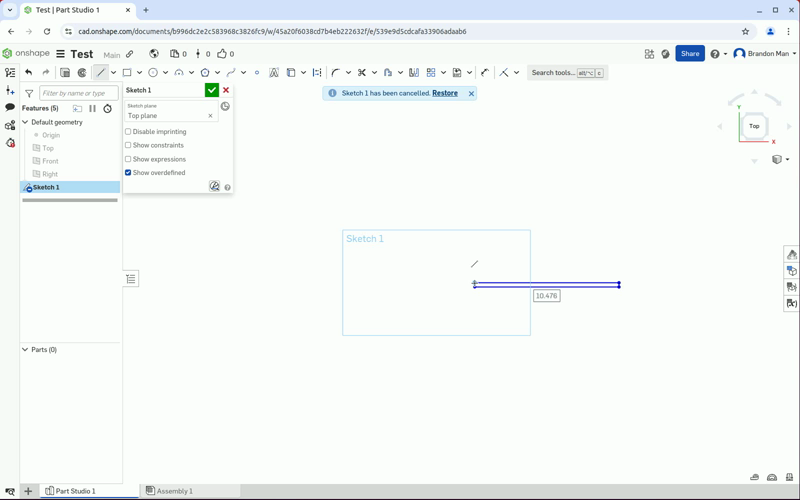
scroll(-6)
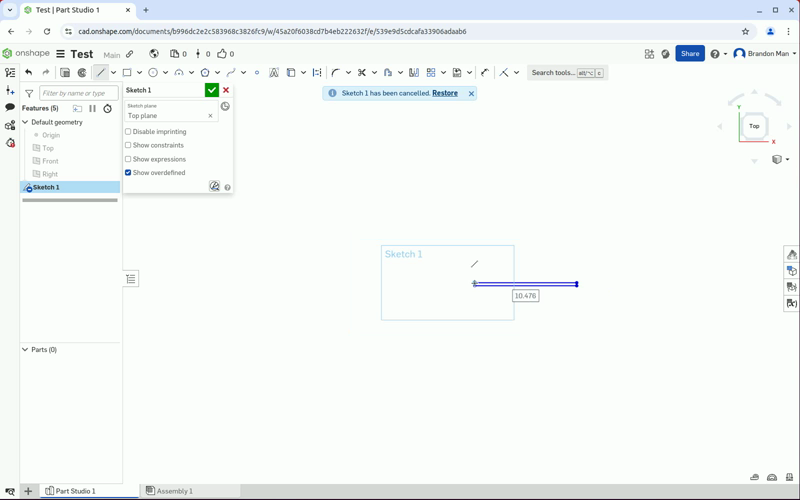
scroll(-6)
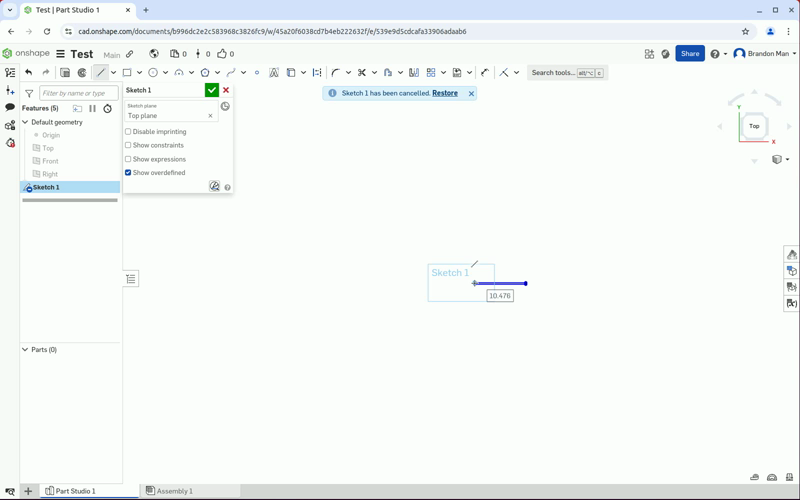
key_up(shift)
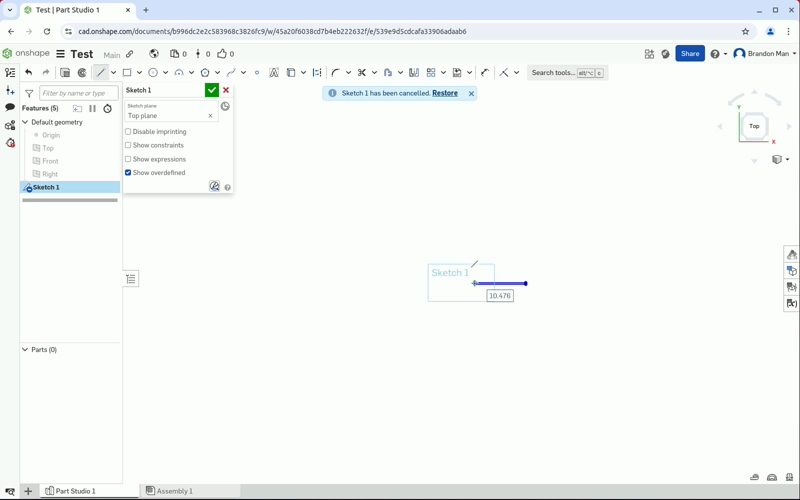
mouse_move(504, 282)
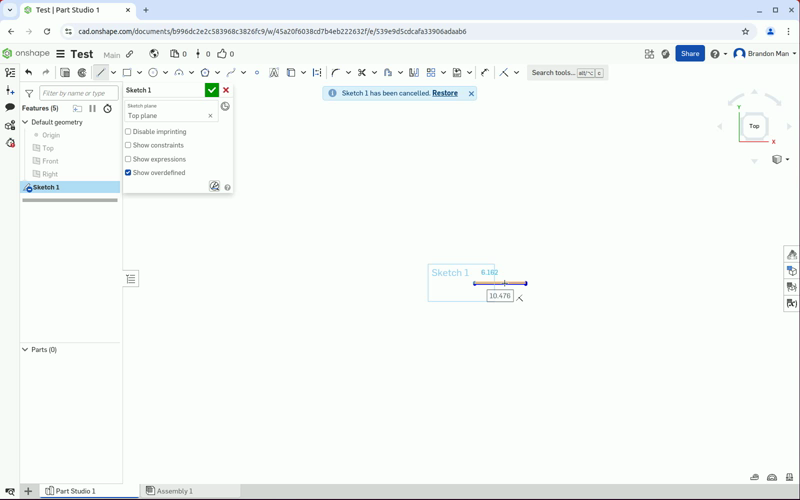
key_down(shift)
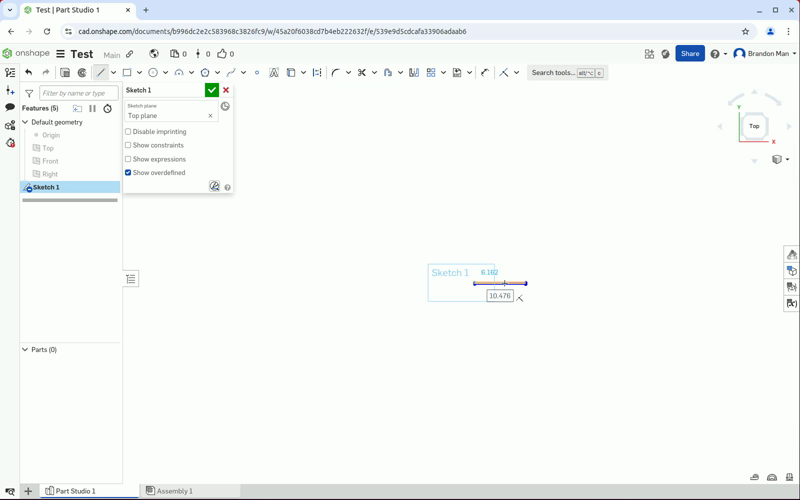
mouse_move(474, 284)
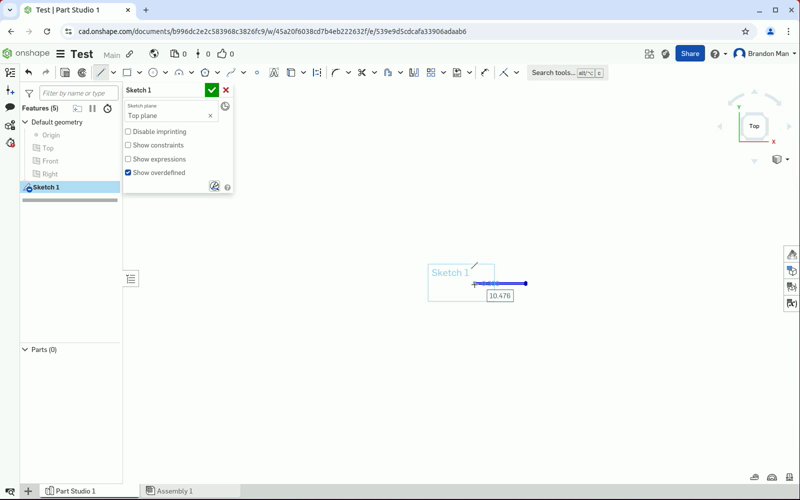
scroll(6)
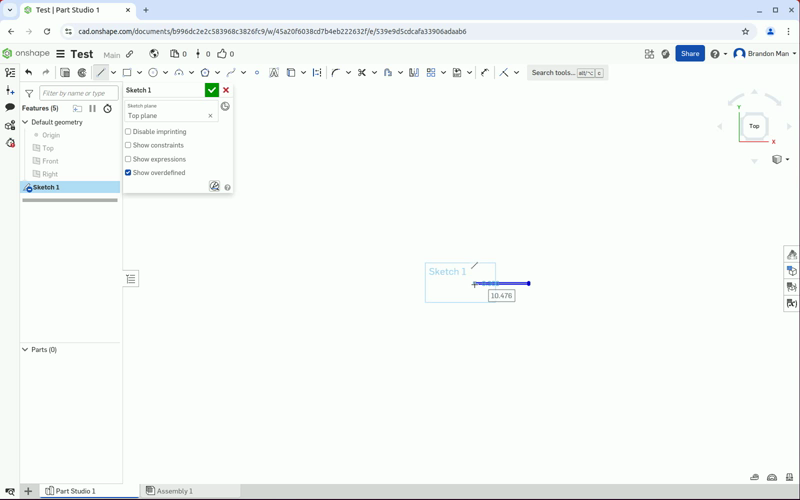
scroll(6)
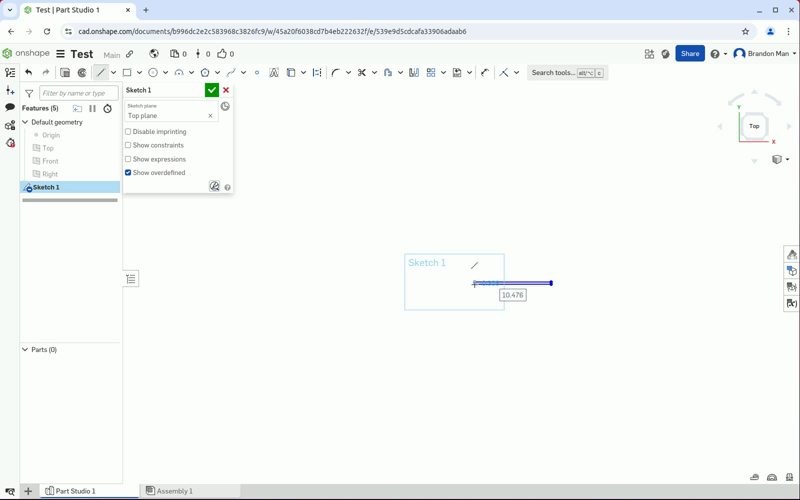
scroll(6)
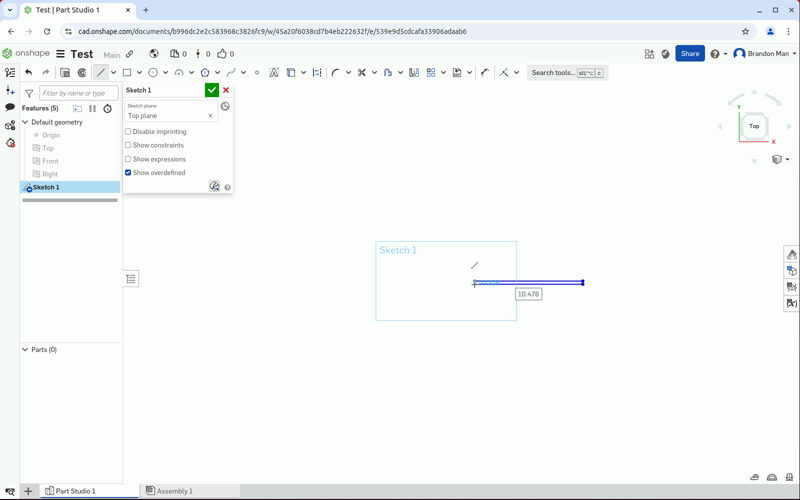
scroll(6)
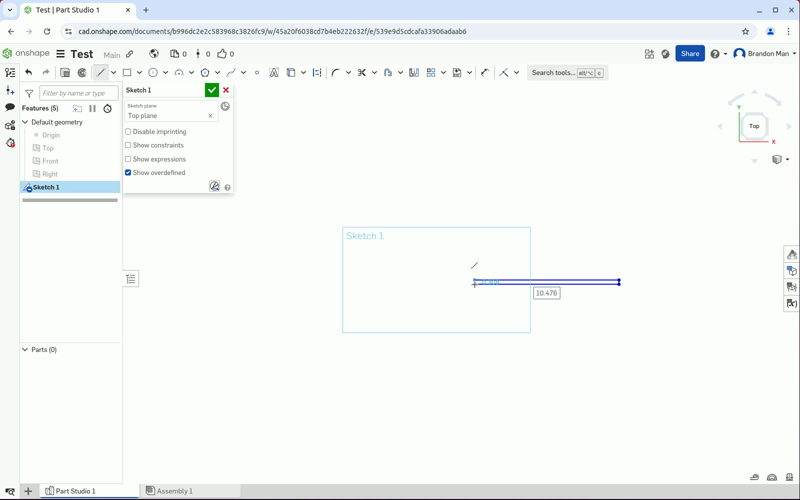
scroll(6)
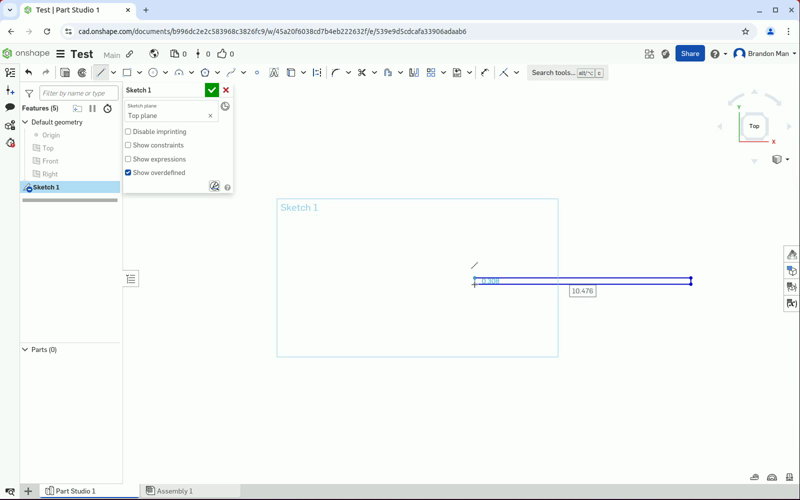
scroll(6)
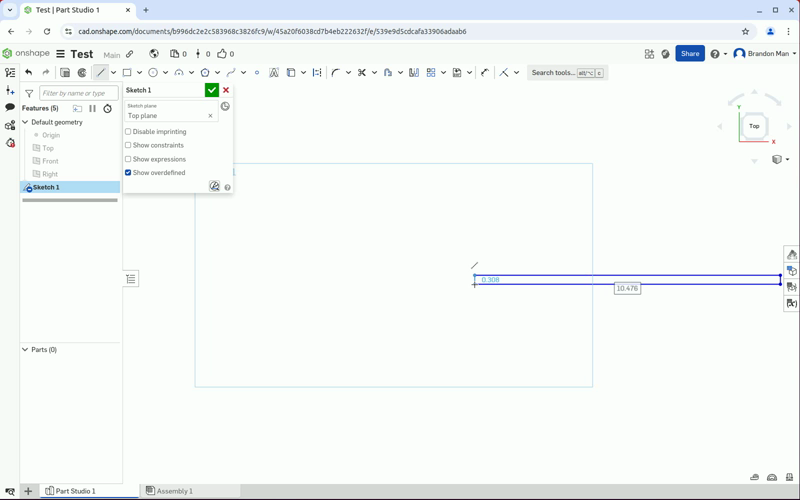
scroll(6)
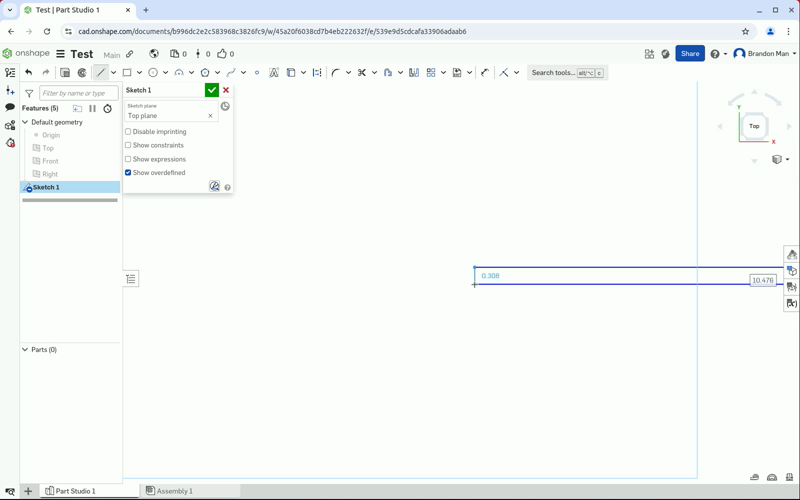
key_up(shift)
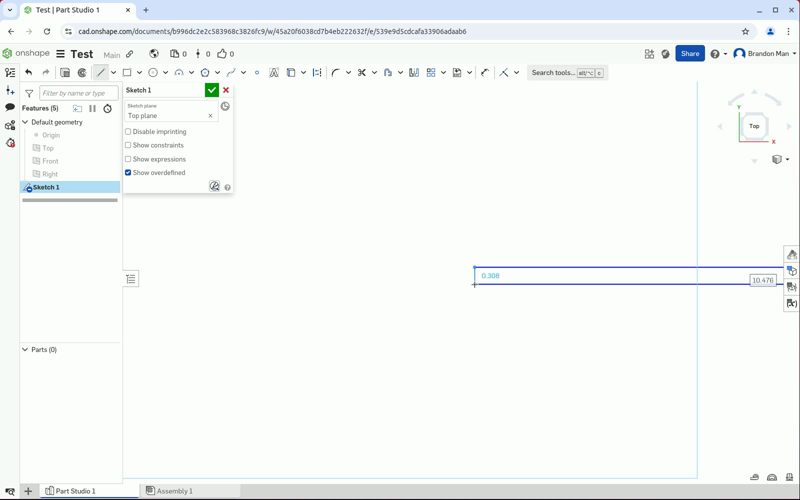
click(474, 284)
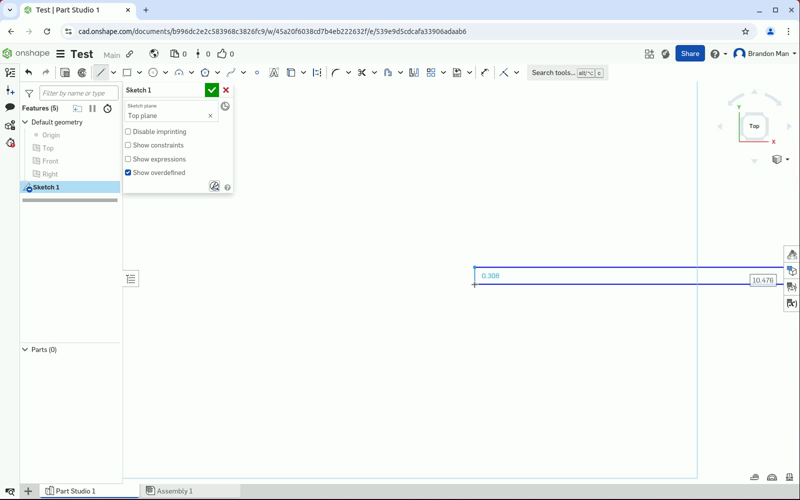
scroll(-6)
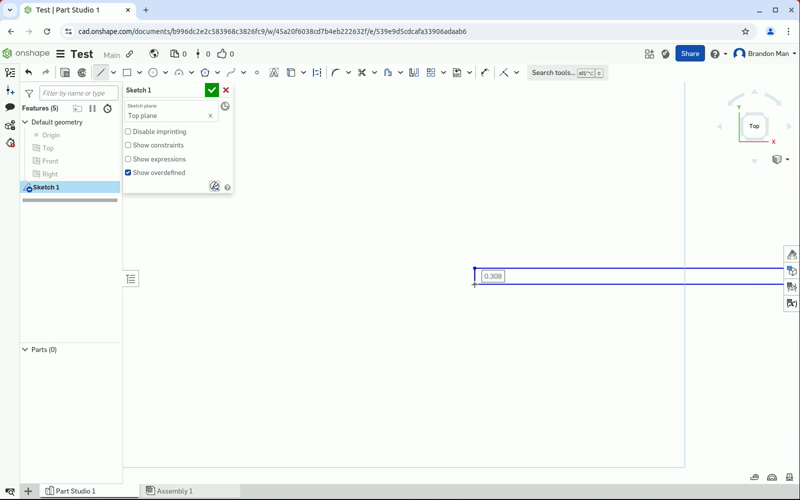
scroll(-6)
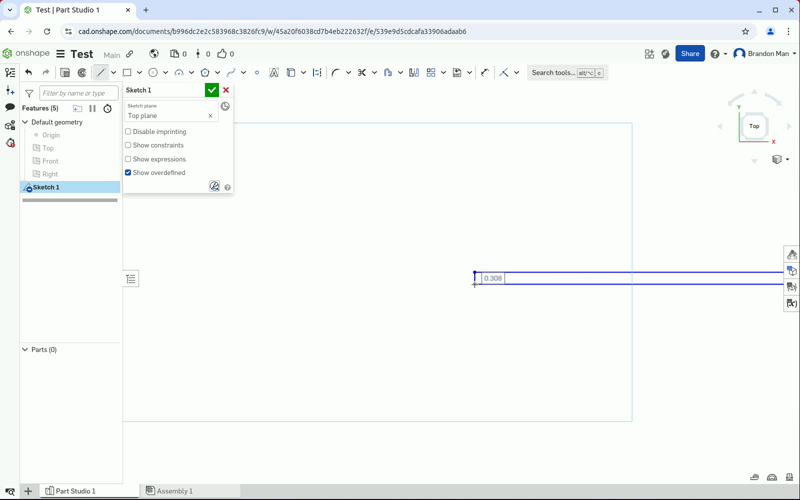
scroll(-6)
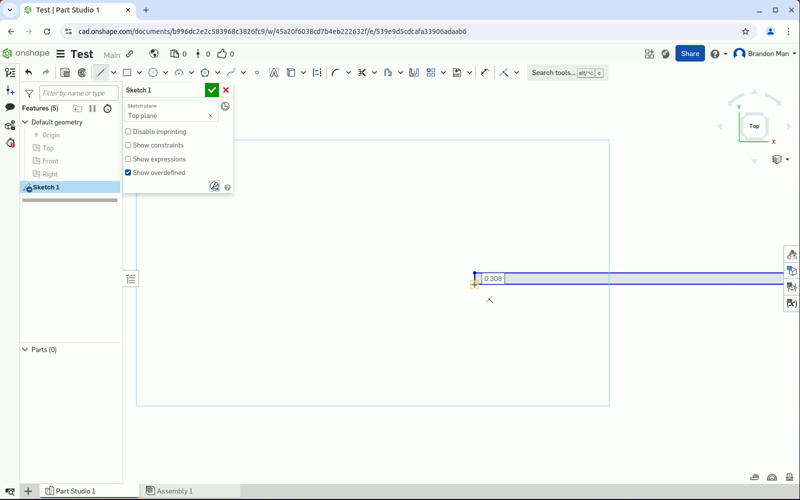
scroll(-6)
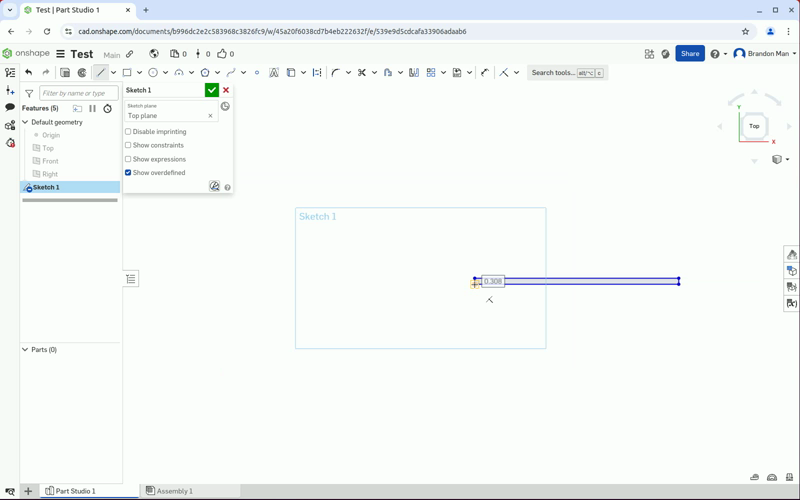
scroll(-6)
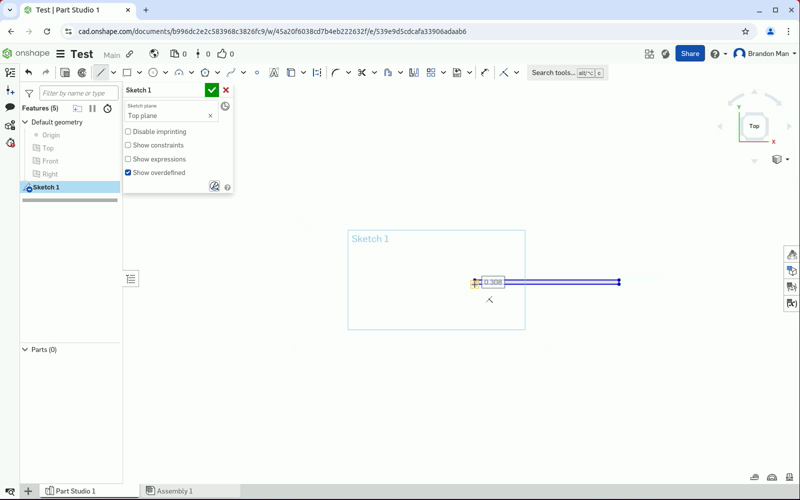
scroll(-6)
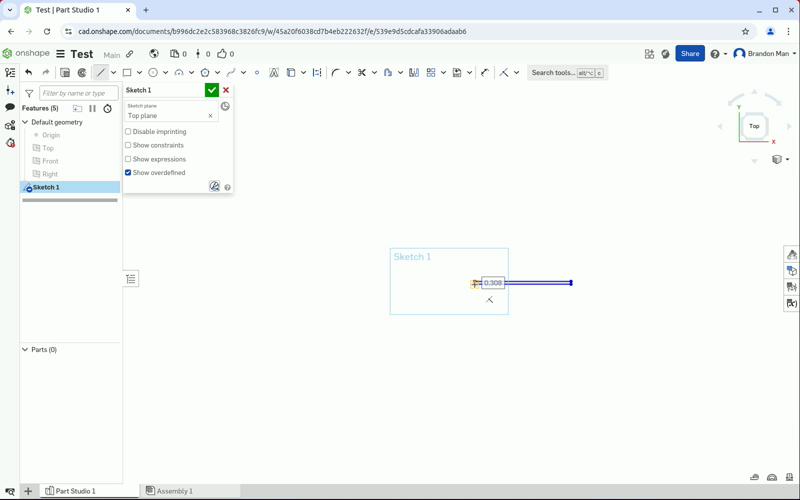
scroll(-6)
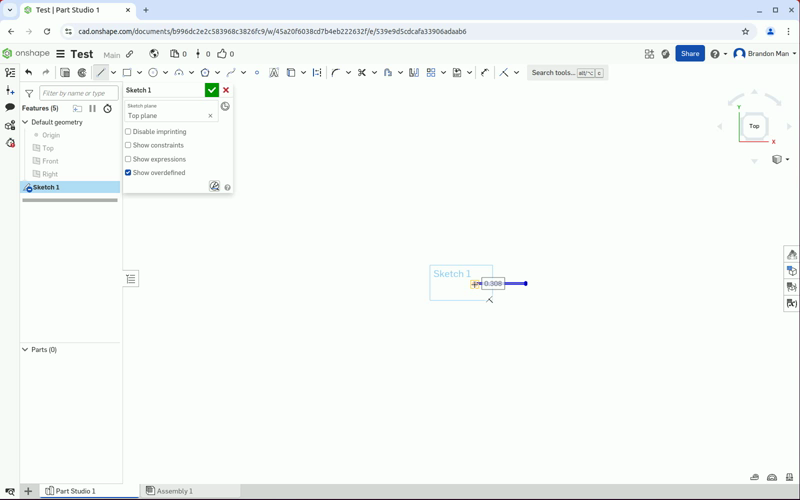
key(esc)
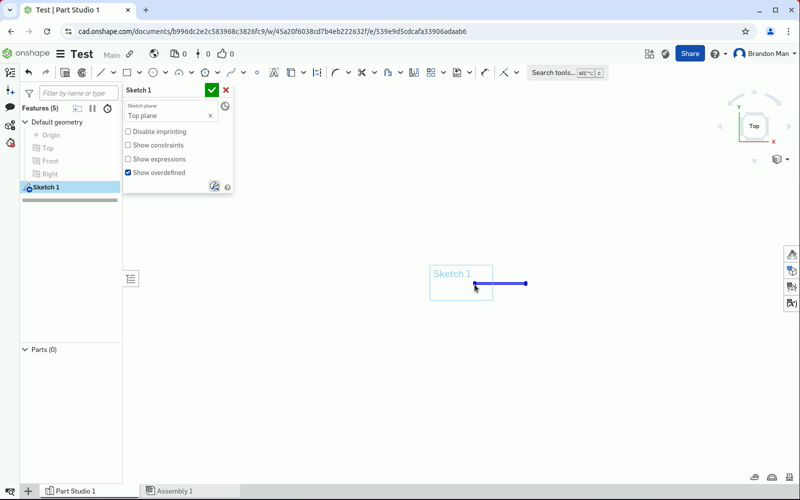
mouse_move(507, 283)
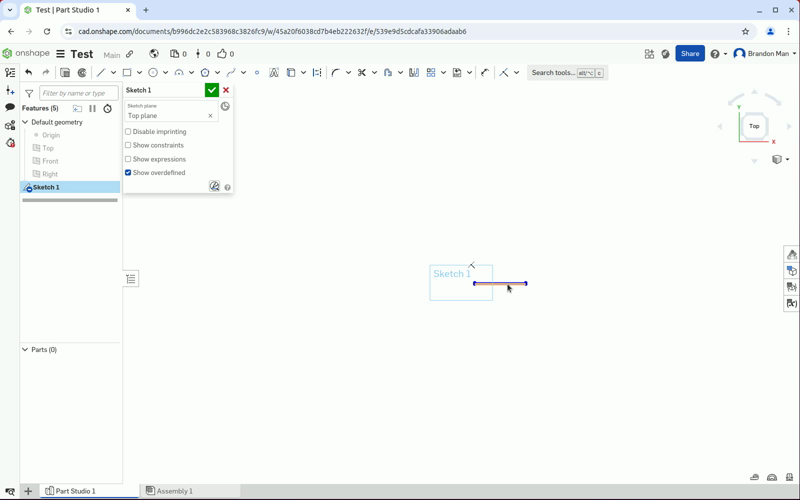
scroll(6)
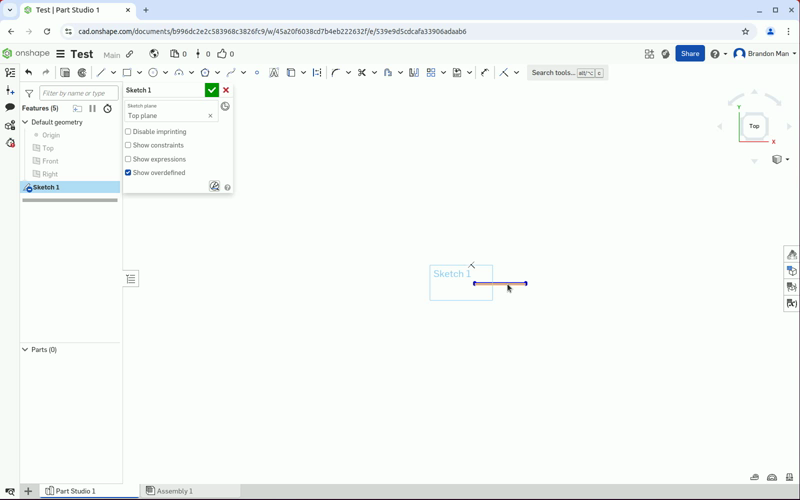
scroll(6)
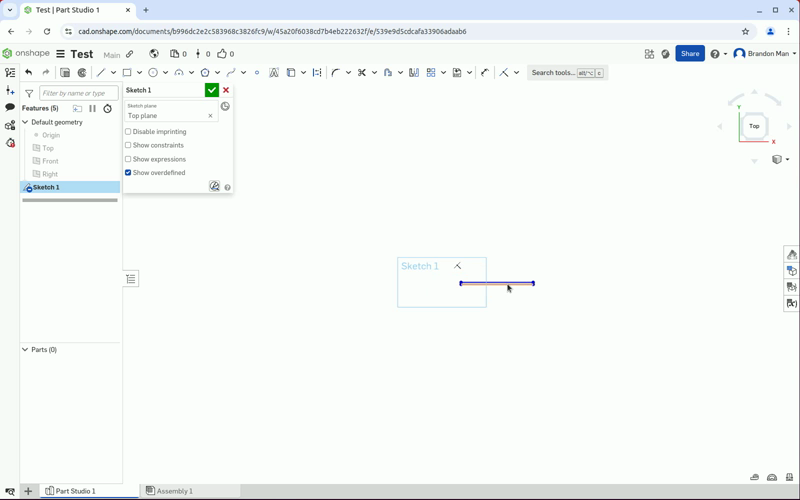
scroll(6)
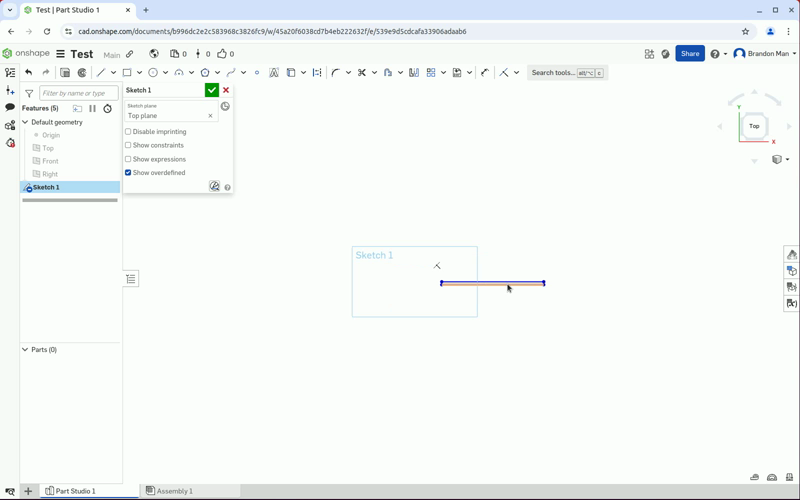
scroll(6)
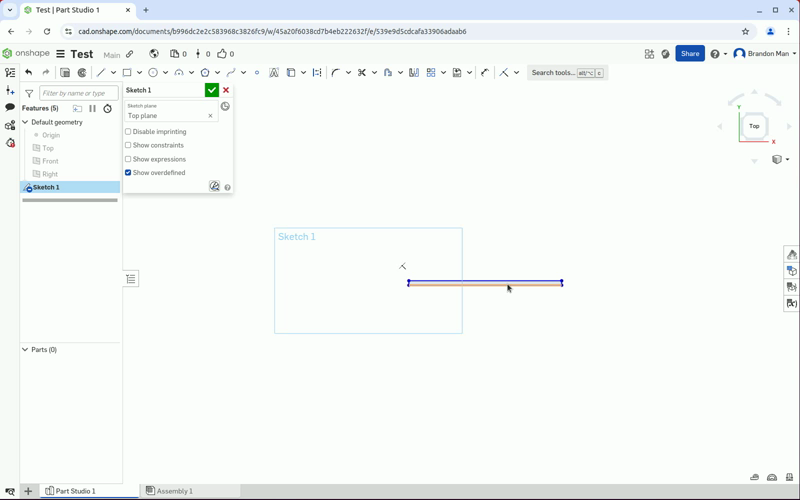
scroll(6)
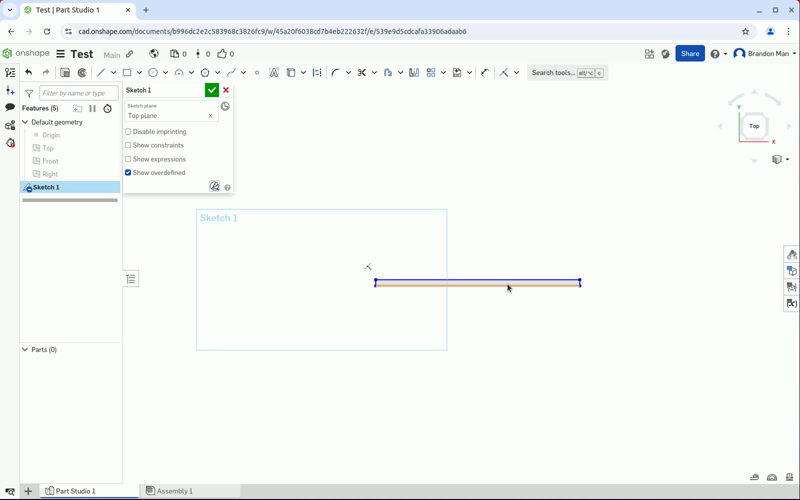
scroll(6)
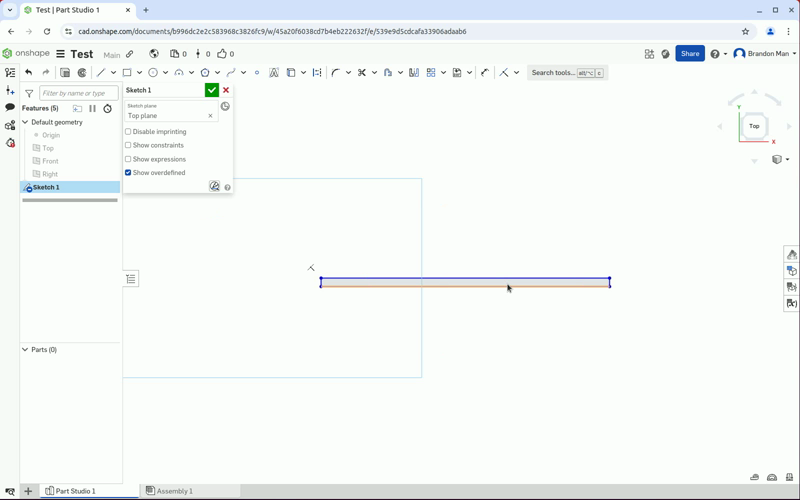
scroll(6)
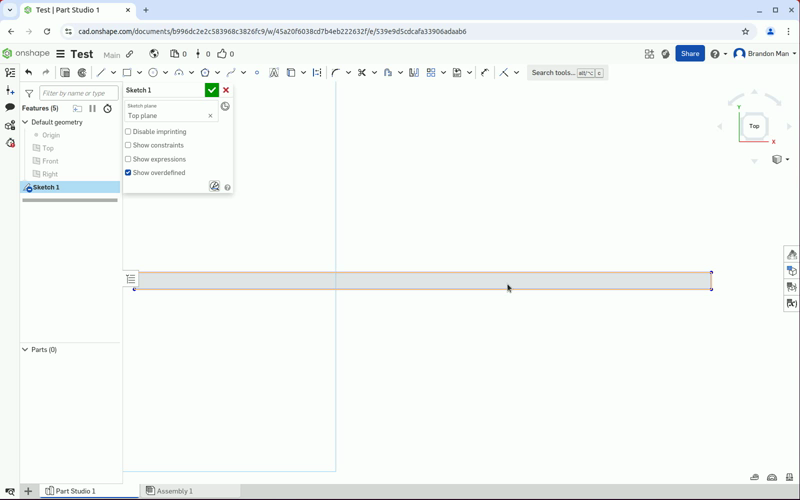
click(507, 283)
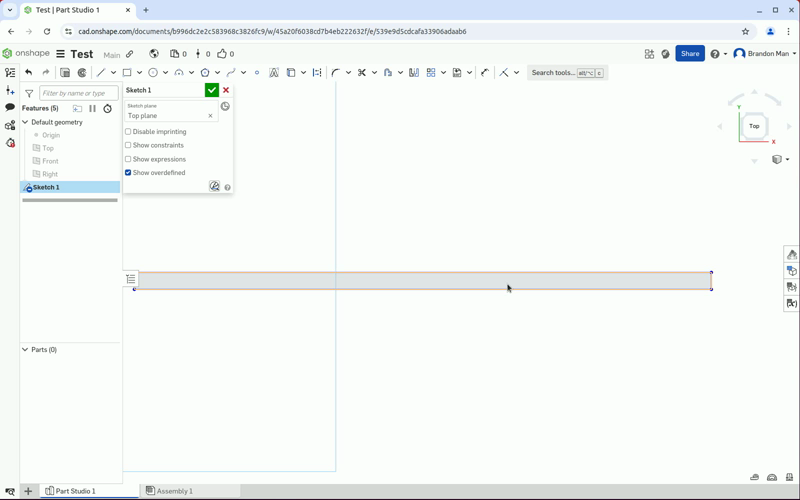
scroll(-6)
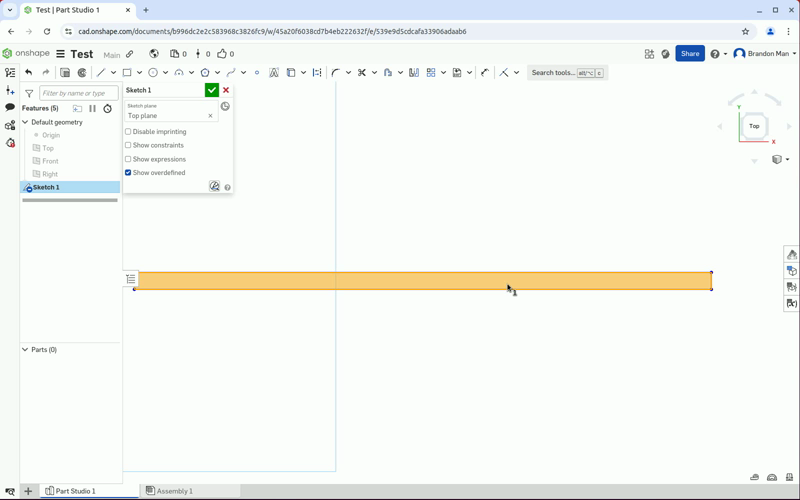
scroll(-6)
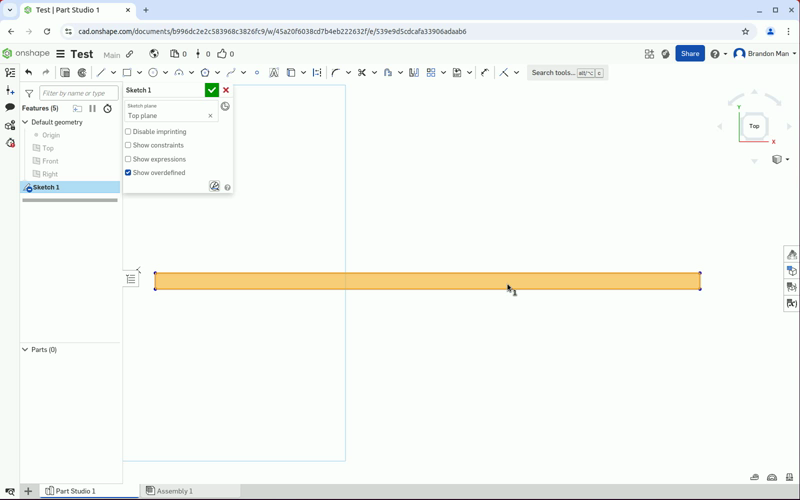
scroll(-6)
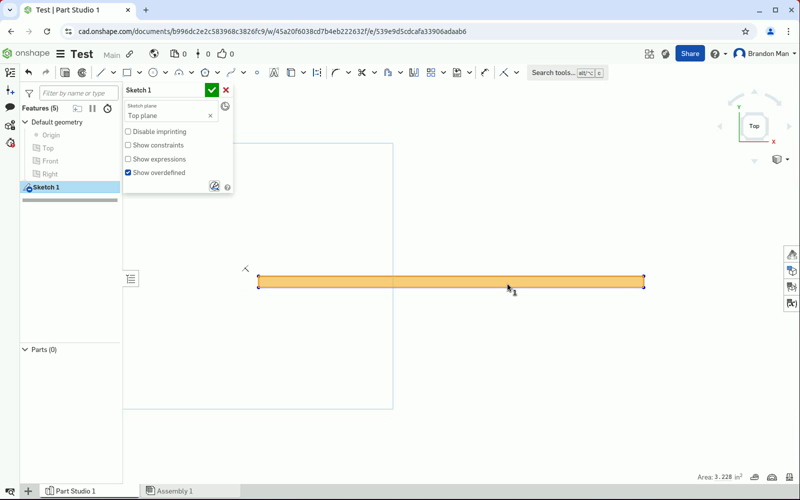
scroll(-6)
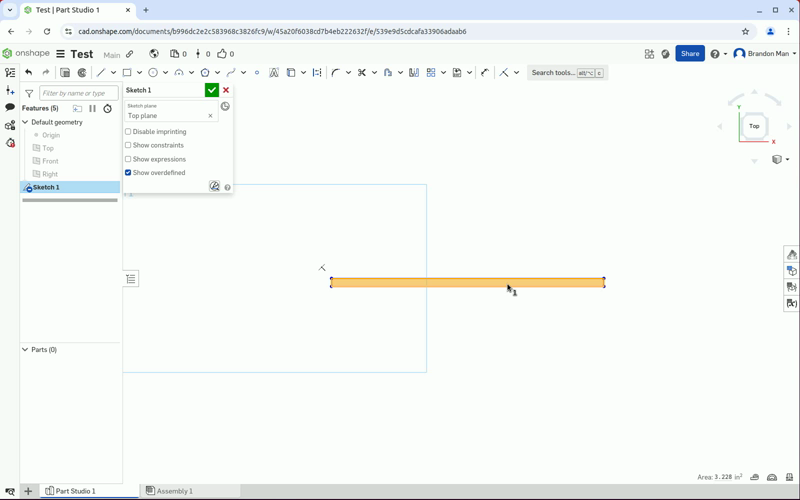
scroll(-6)
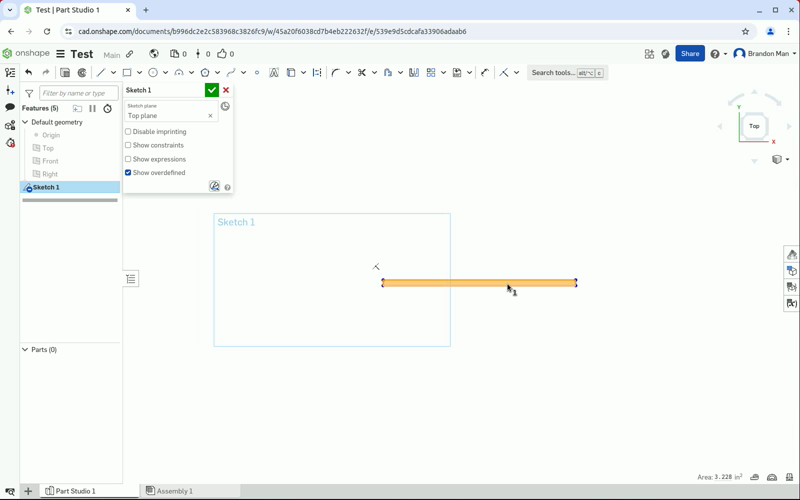
scroll(-6)
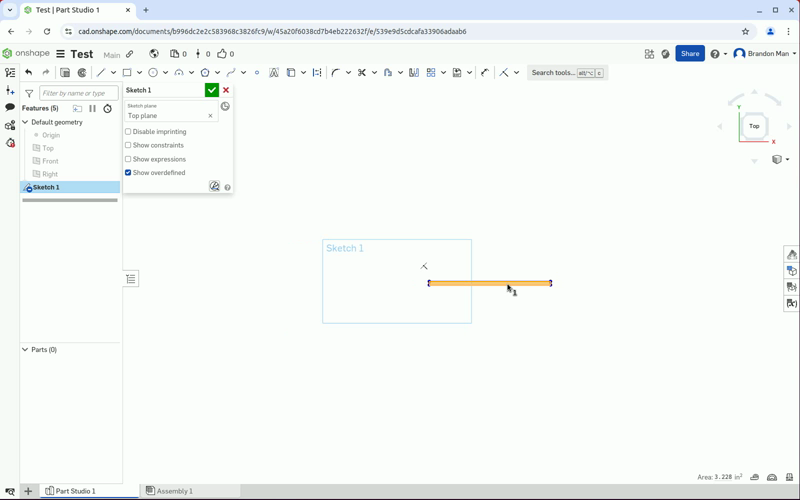
scroll(-6)
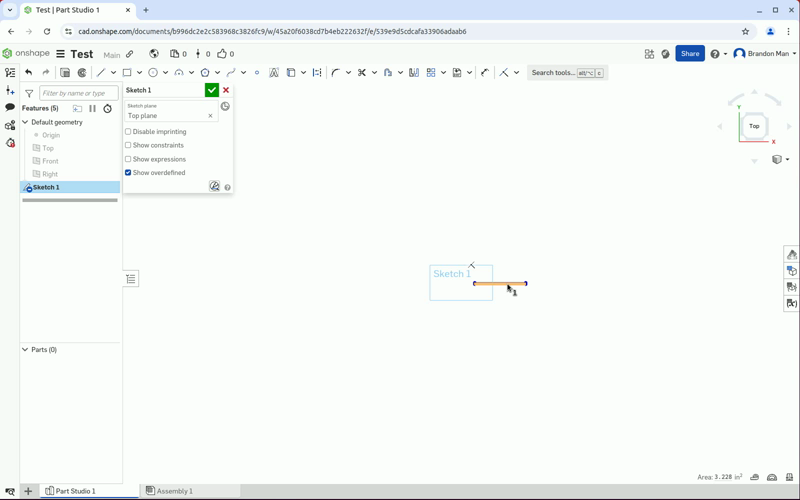
mouse_move(73, 352)
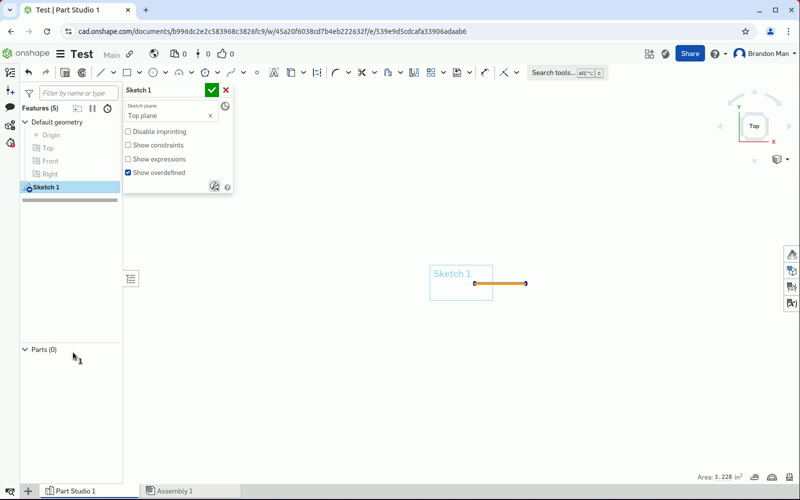
key(shift+y)
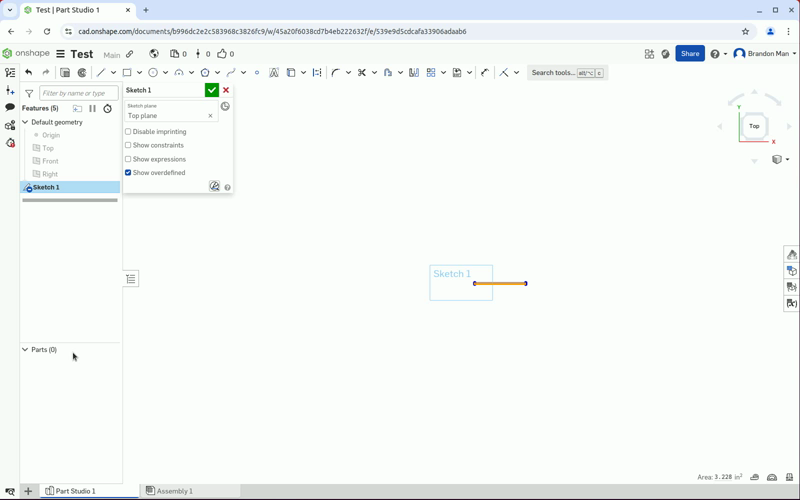
key(shift+e)
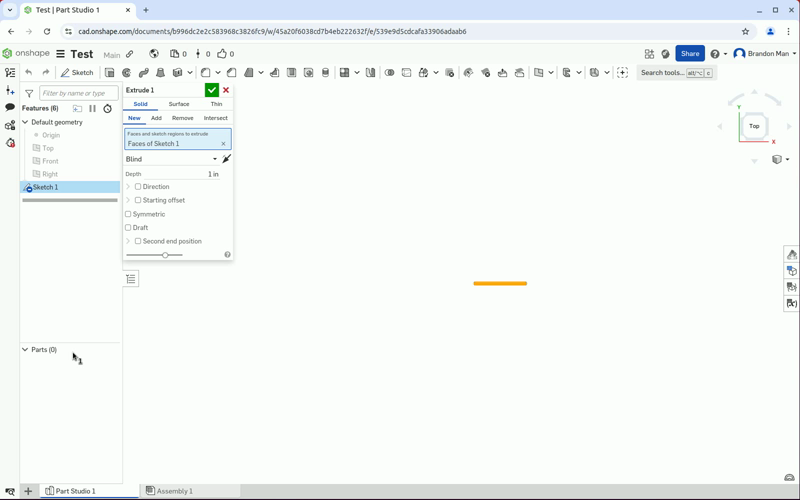
mouse_move(143, 106)
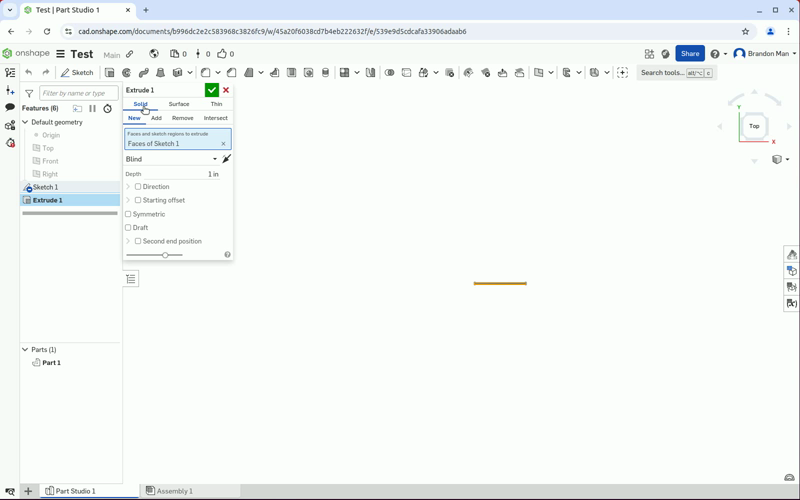
click(143, 106)
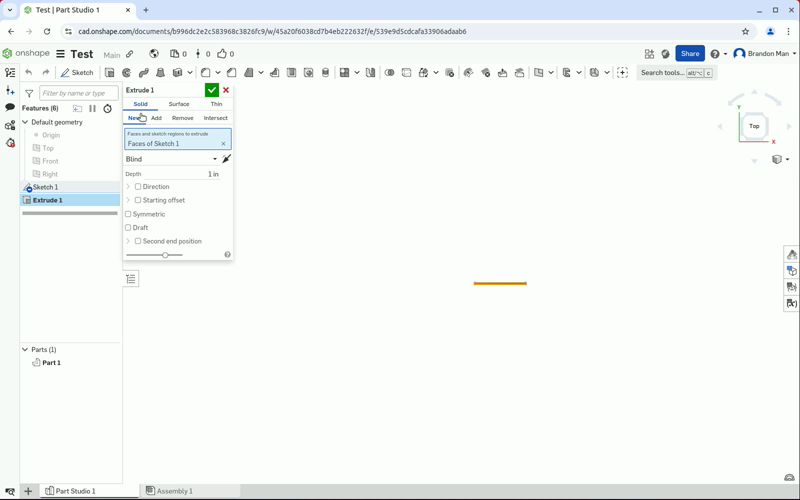
mouse_move(137, 120)
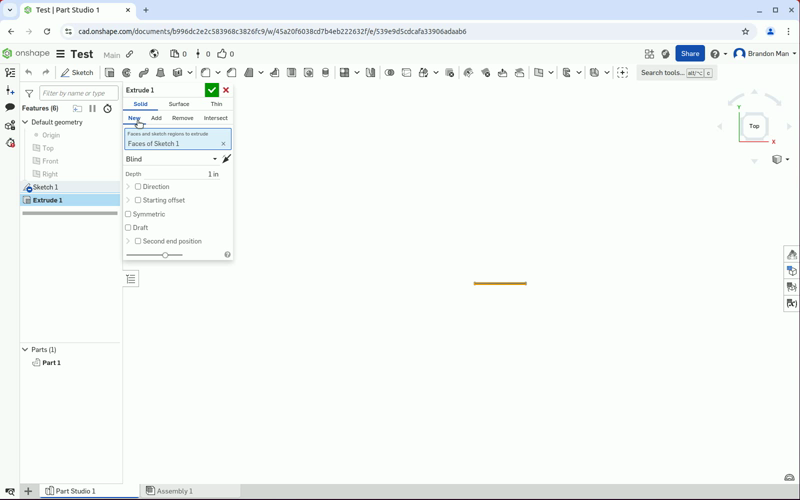
click(137, 120)
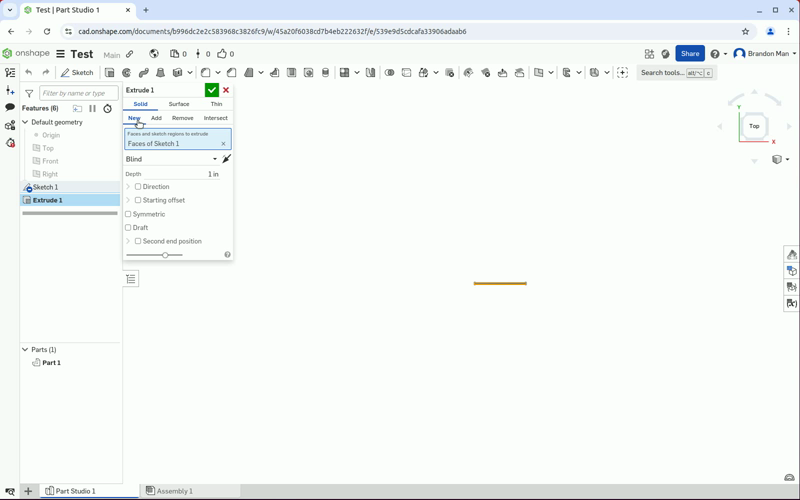
key(tab, 4)
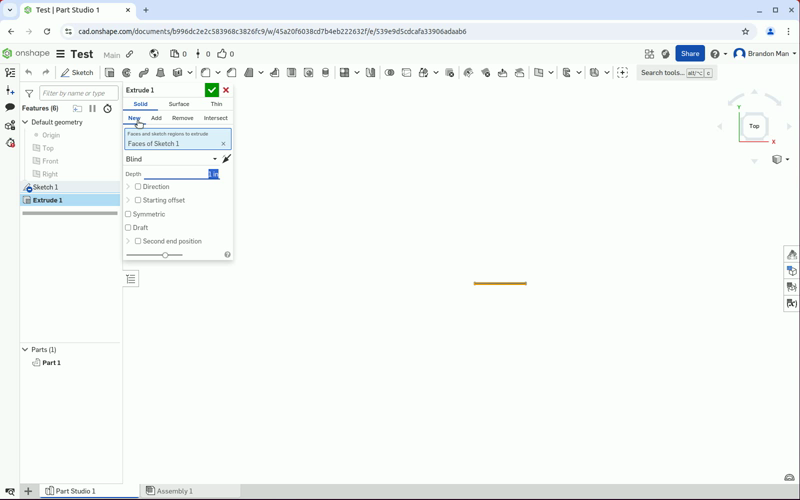
text(19.498)
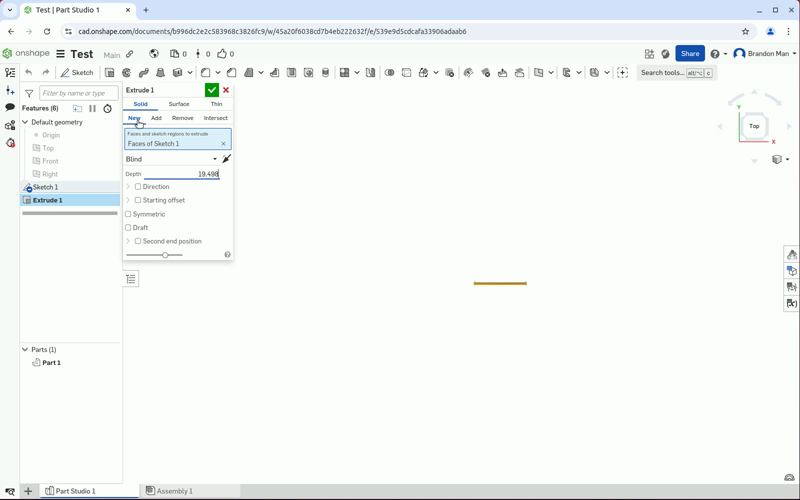
key(enter)
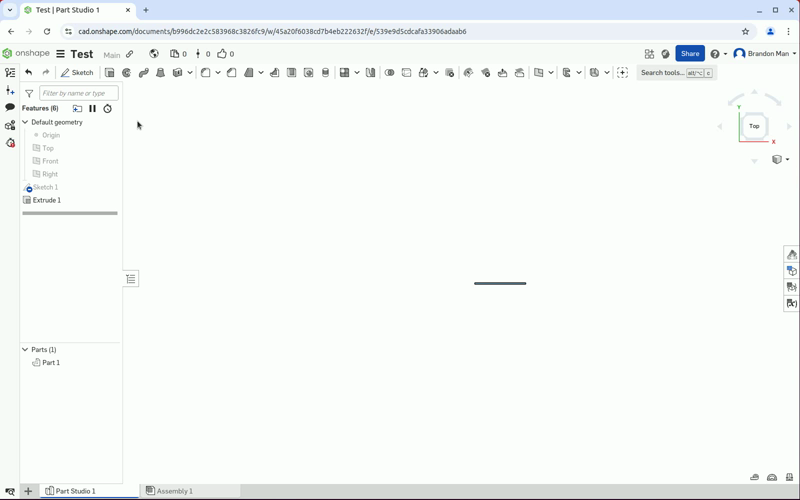
key(shift+h)
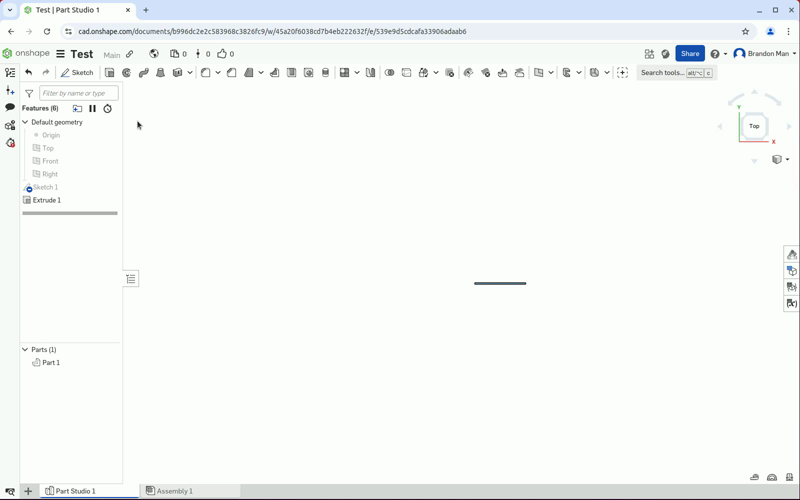
key(shift+h)
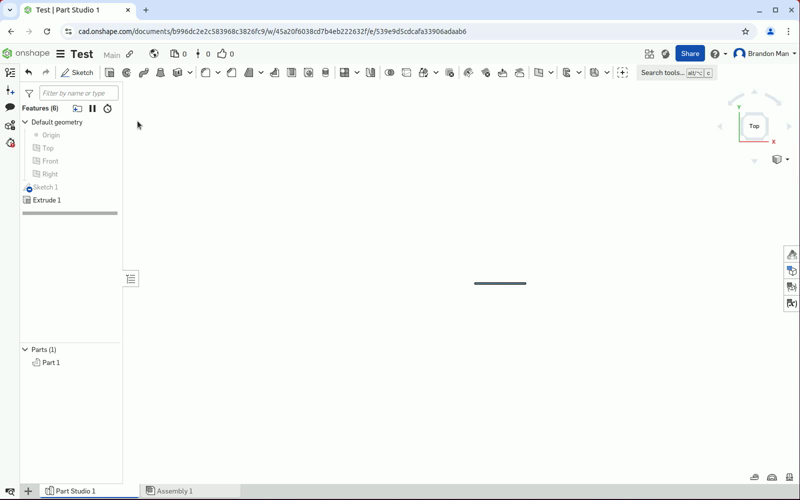
mouse_move(73, 189)
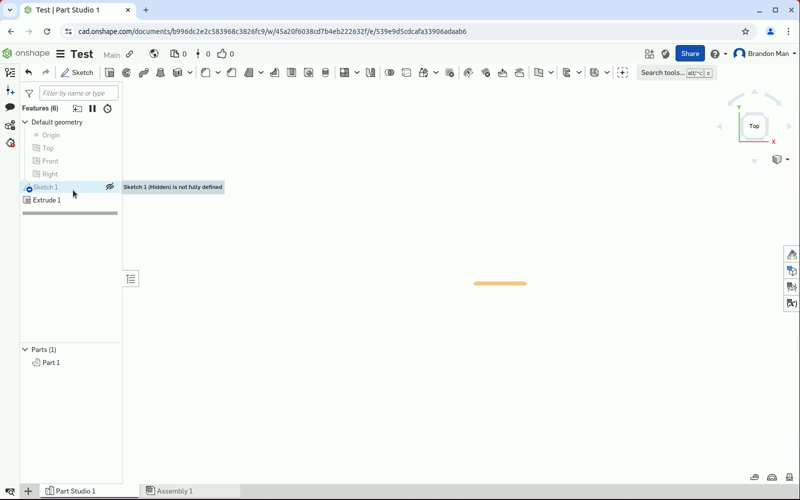
click(73, 189)
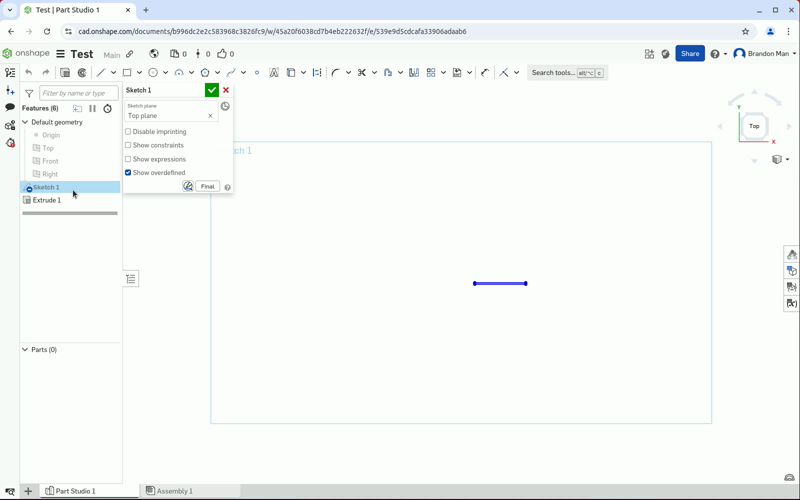
mouse_move(229, 92)
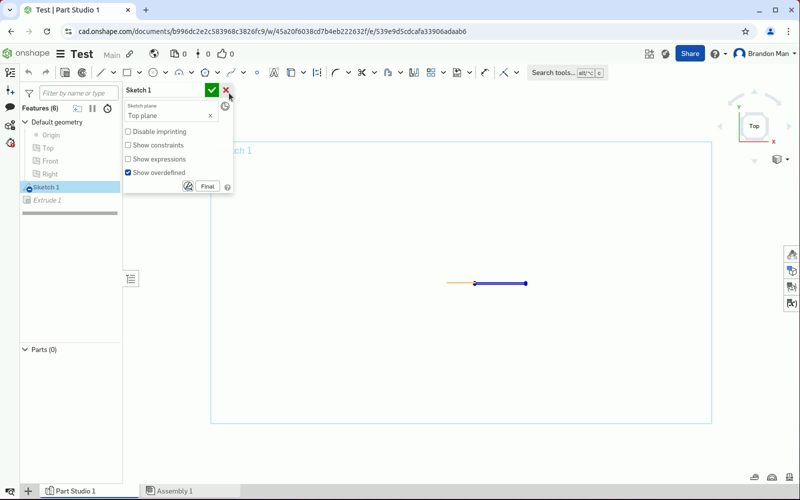
click(229, 92)
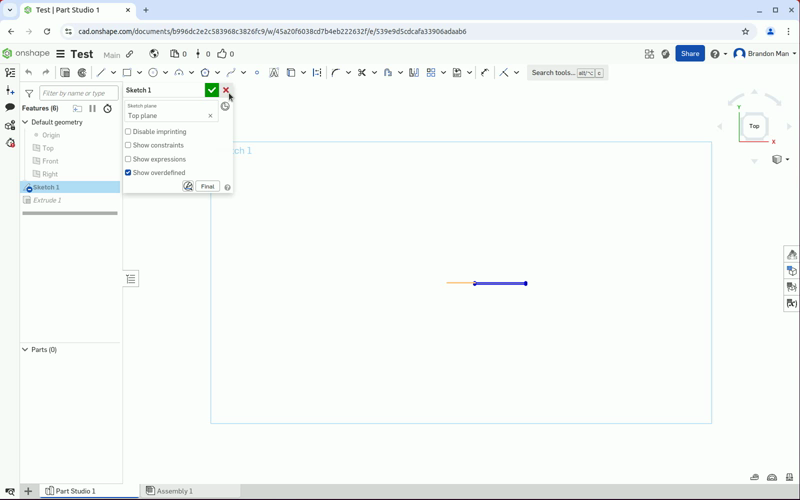
key(shift+s)
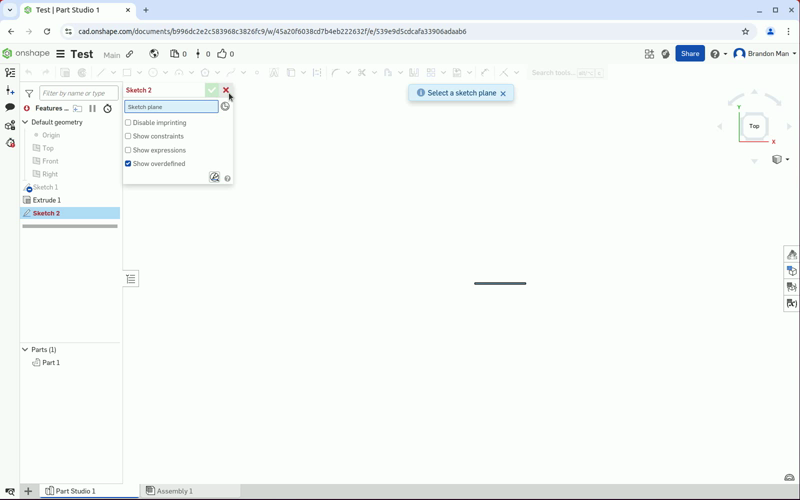
mouse_move(73, 150)
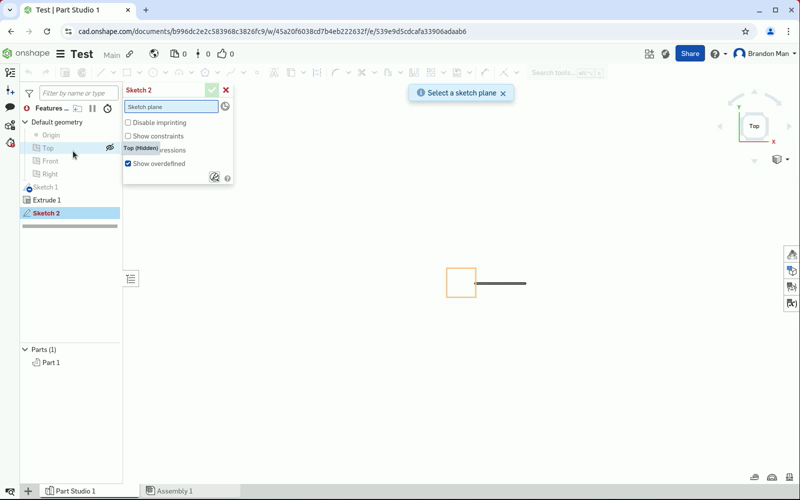
click(73, 150)
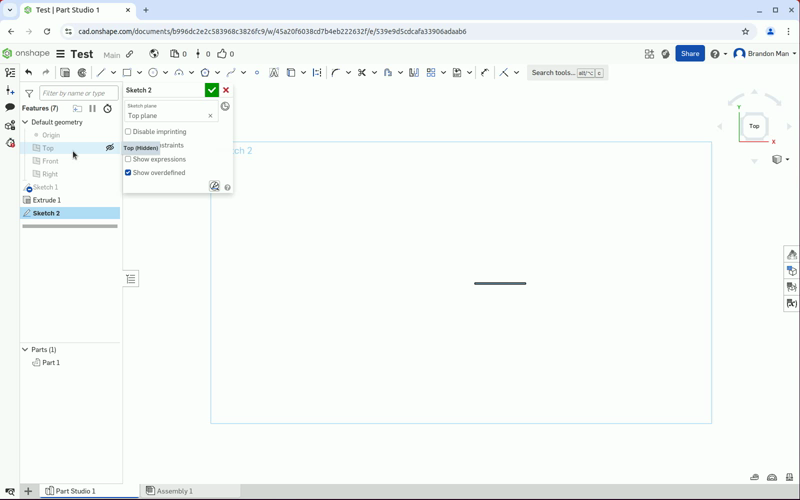
mouse_move(73, 352)
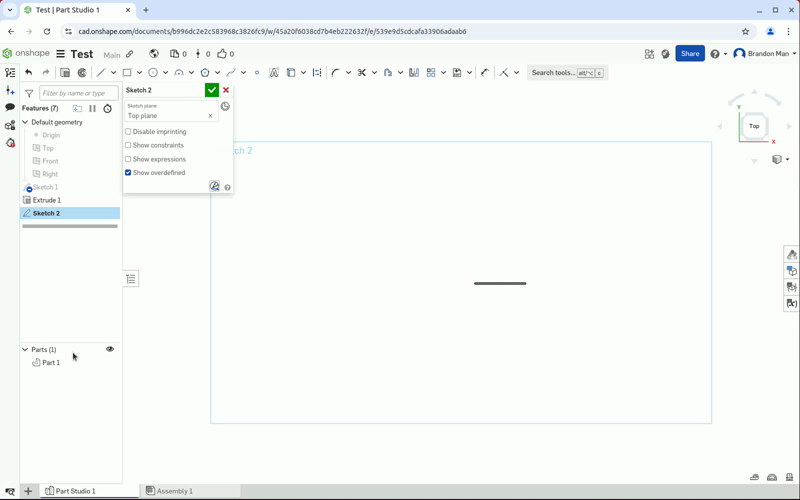
key(y)
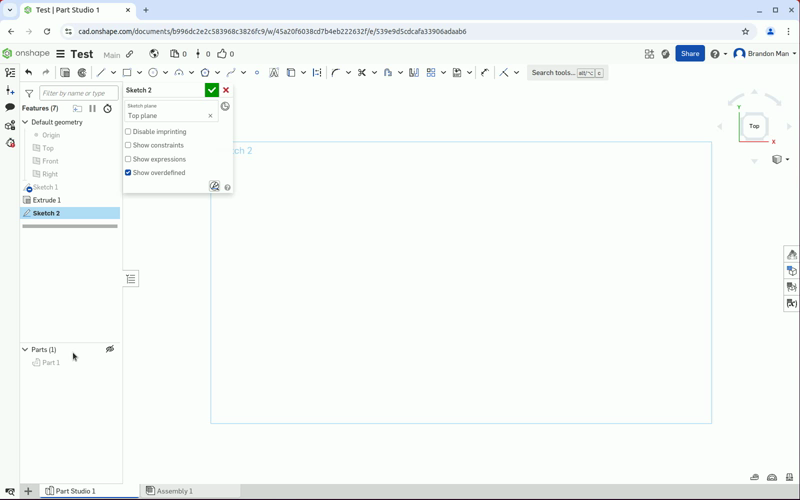
key(l)
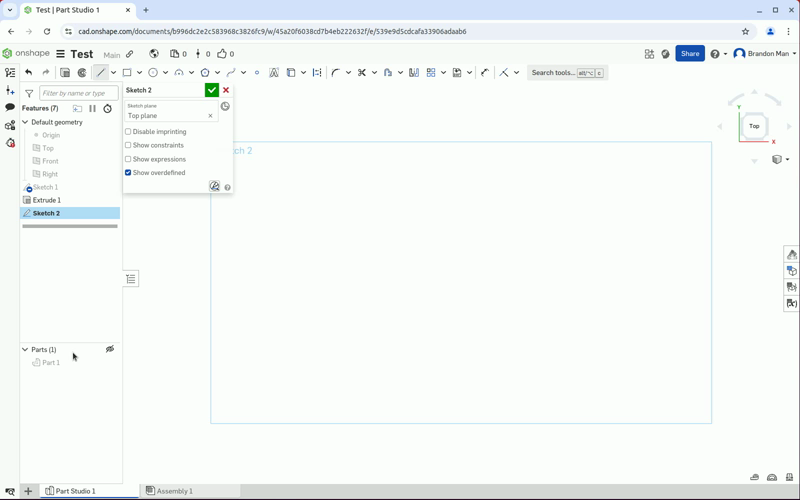
key_down(shift)
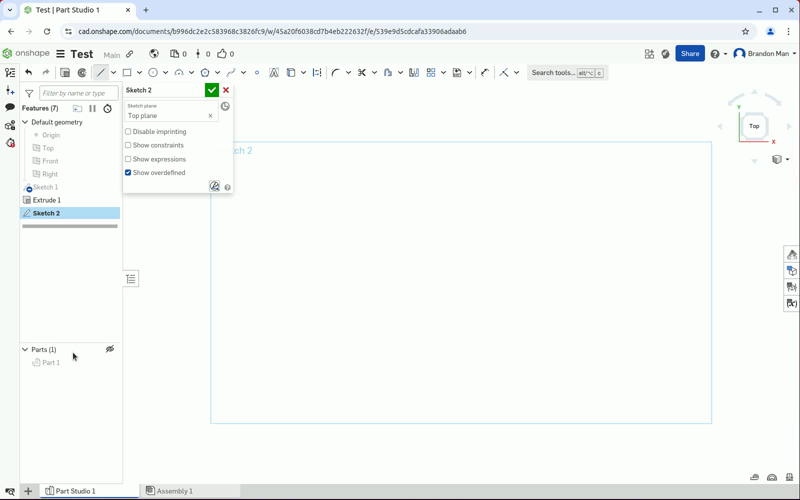
mouse_move(397, 284)
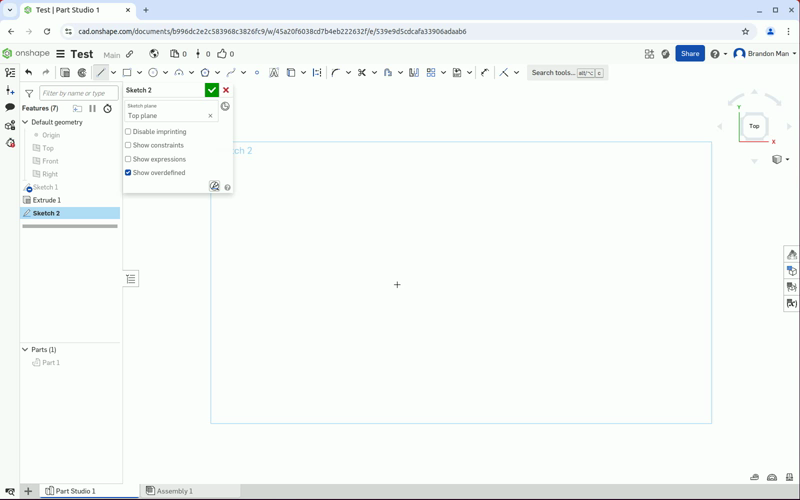
click(397, 284)
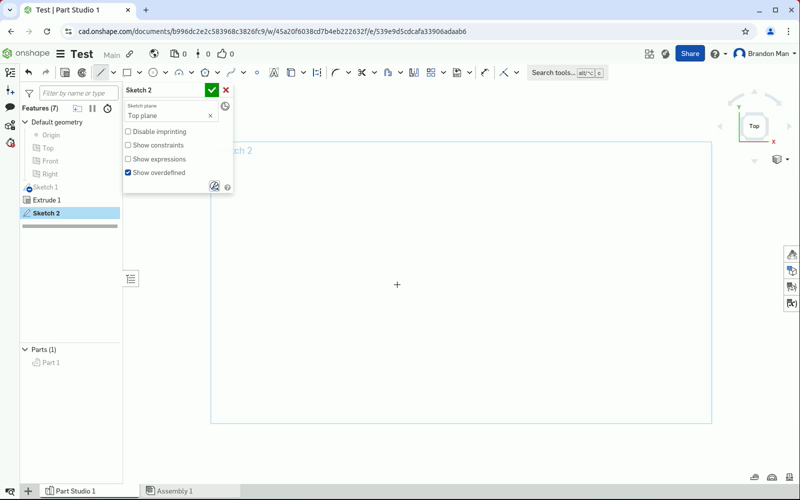
key_up(shift)
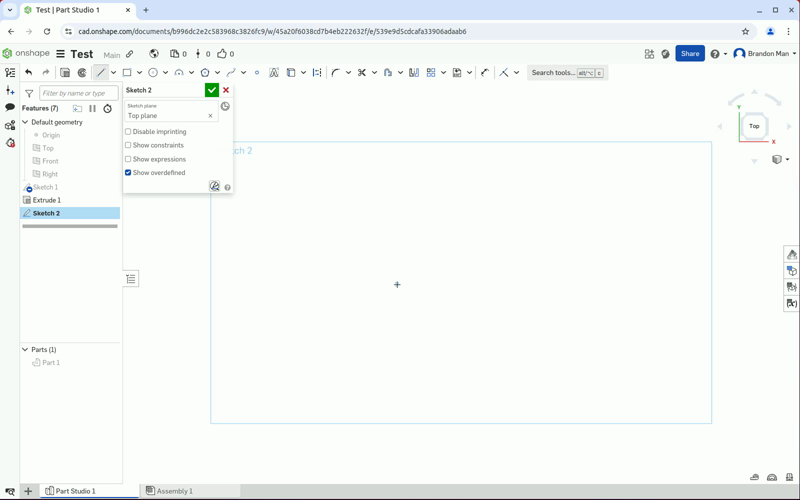
key_down(shift)
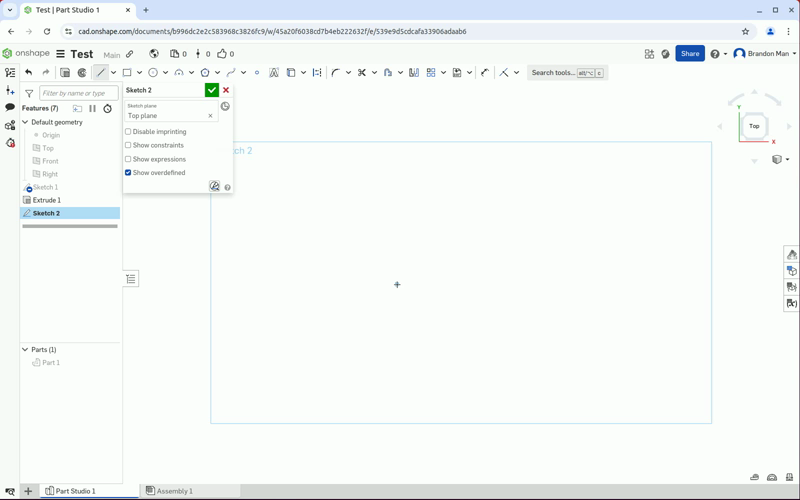
mouse_move(427, 284)
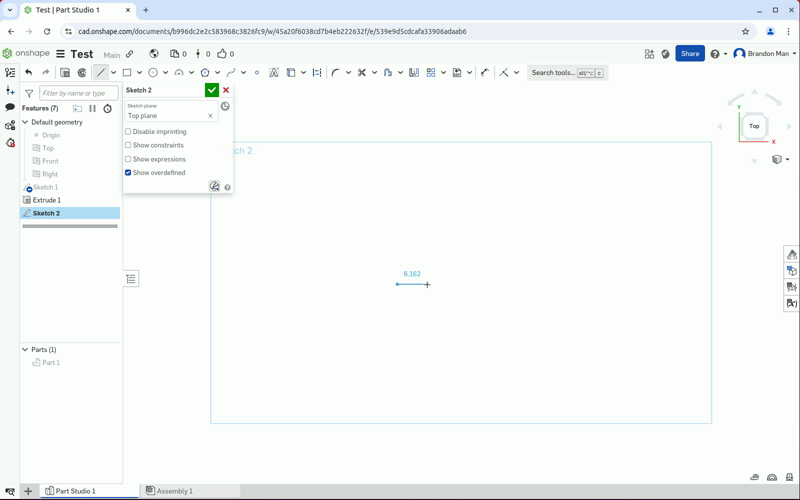
mouse_move(448, 284)
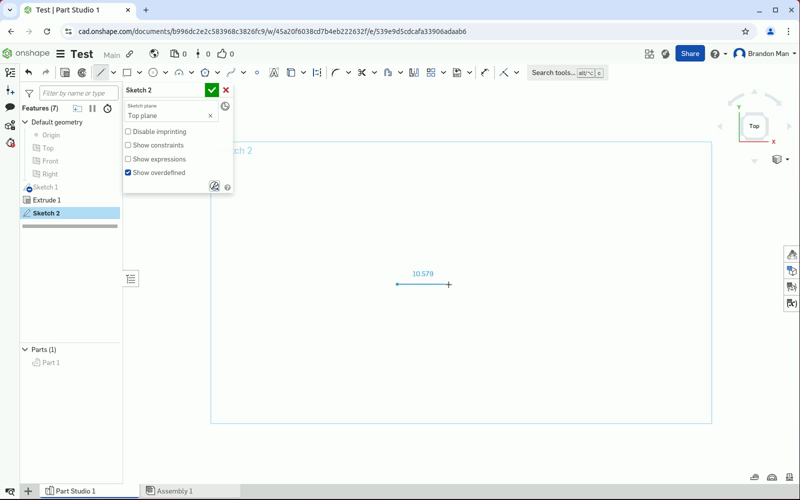
click(448, 284)
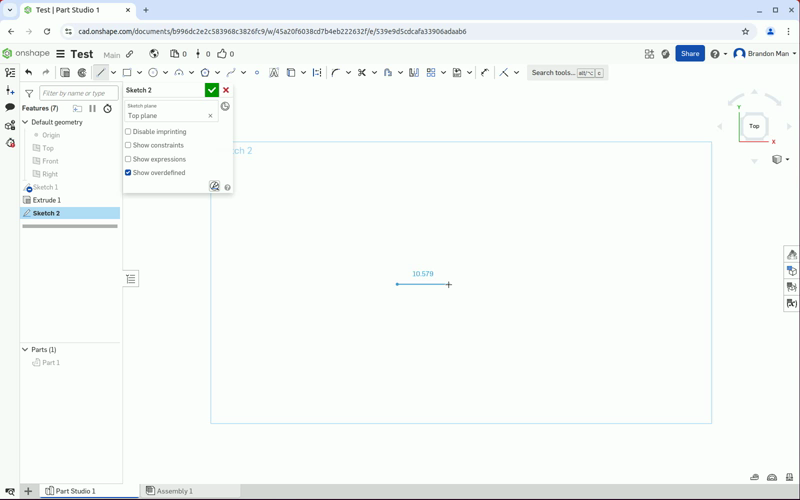
key_up(shift)
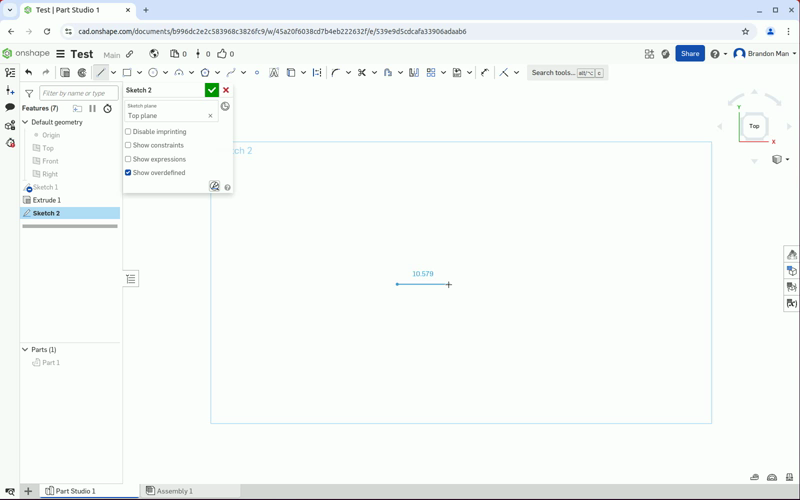
key_down(shift)
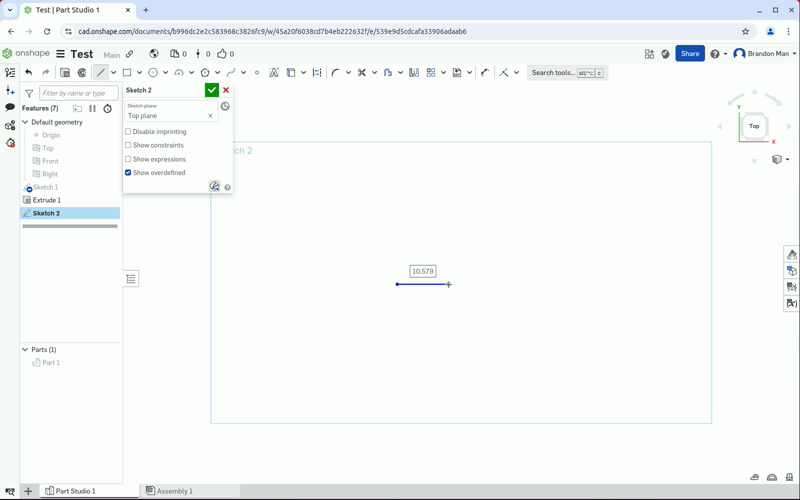
mouse_move(478, 284)
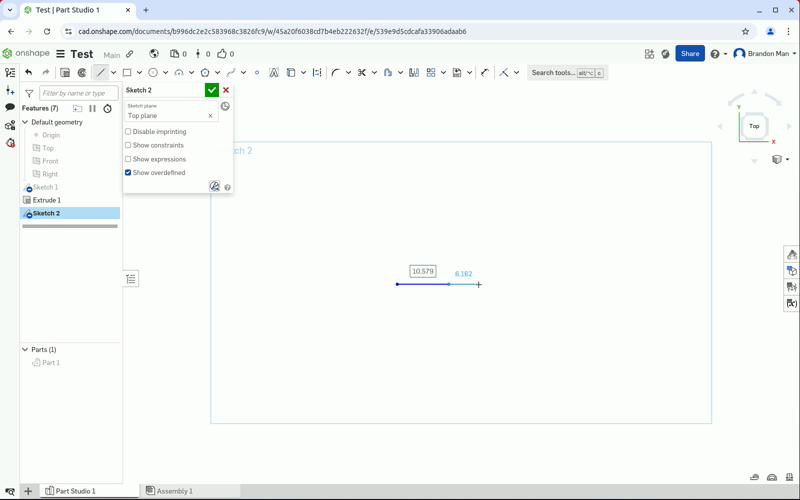
mouse_move(448, 282)
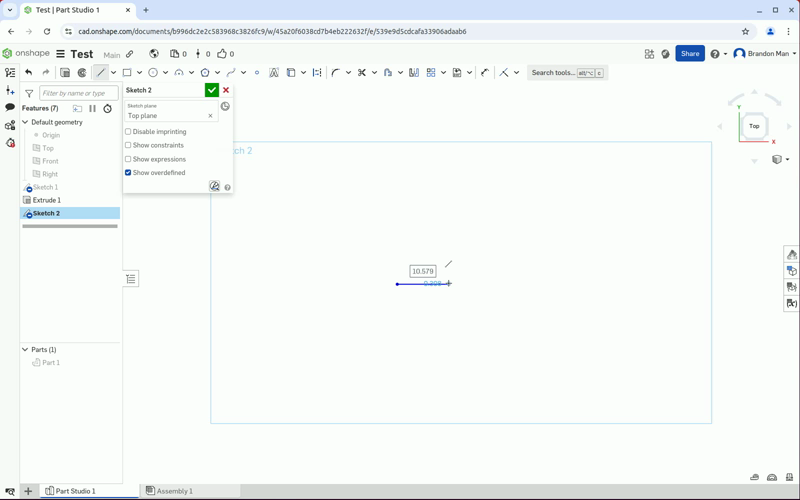
scroll(6)
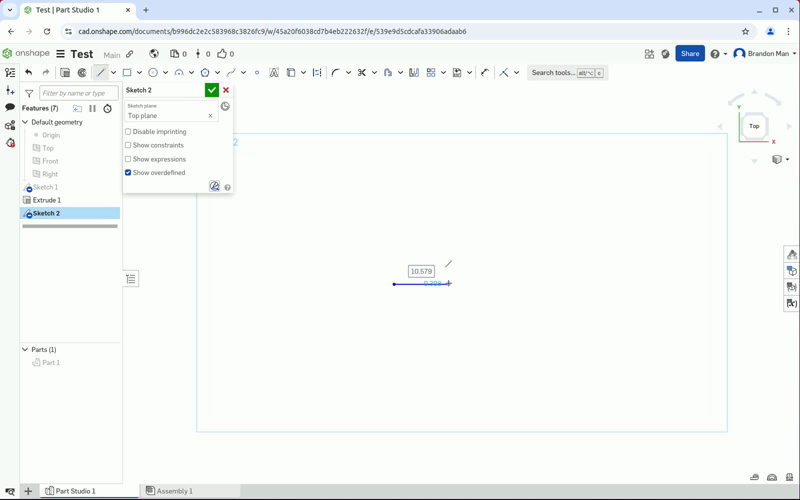
scroll(6)
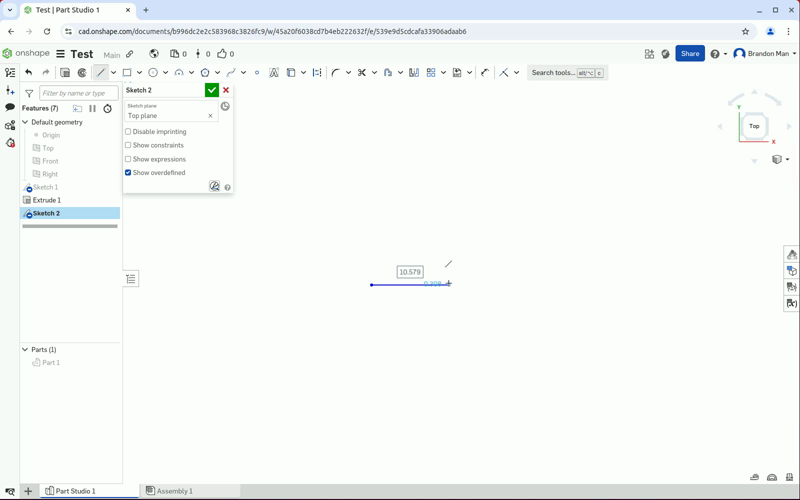
scroll(6)
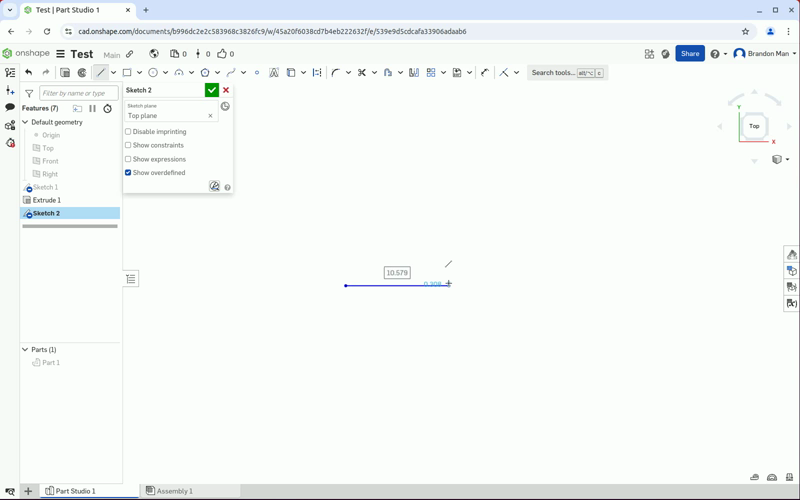
scroll(6)
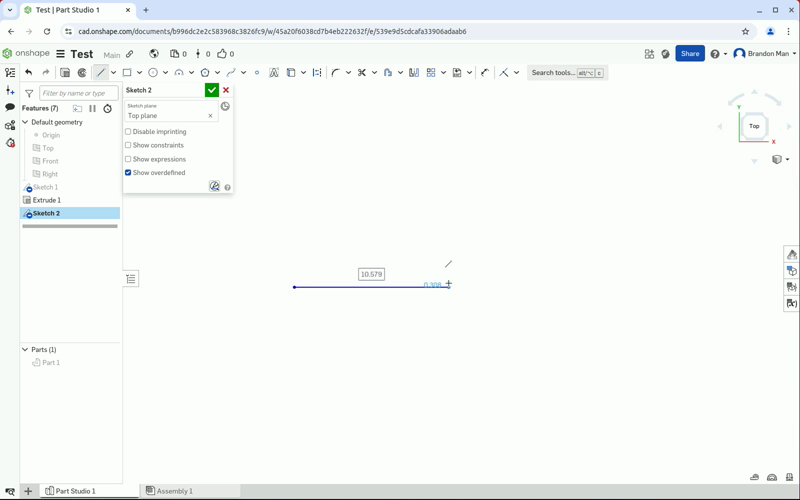
scroll(6)
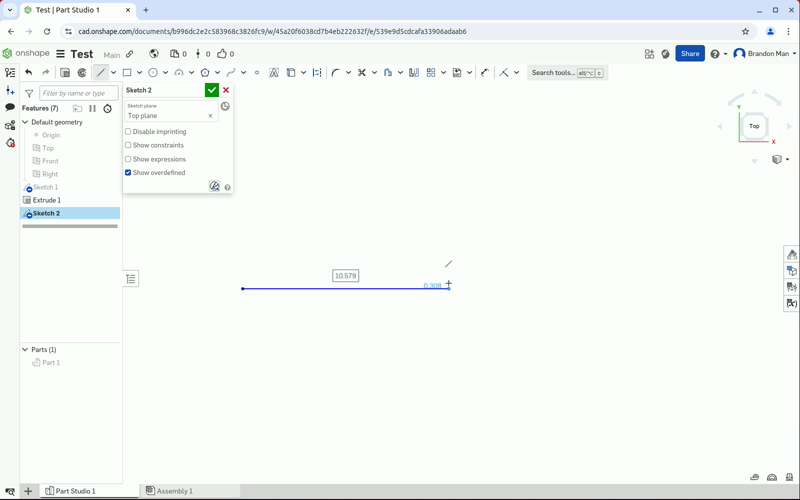
scroll(6)
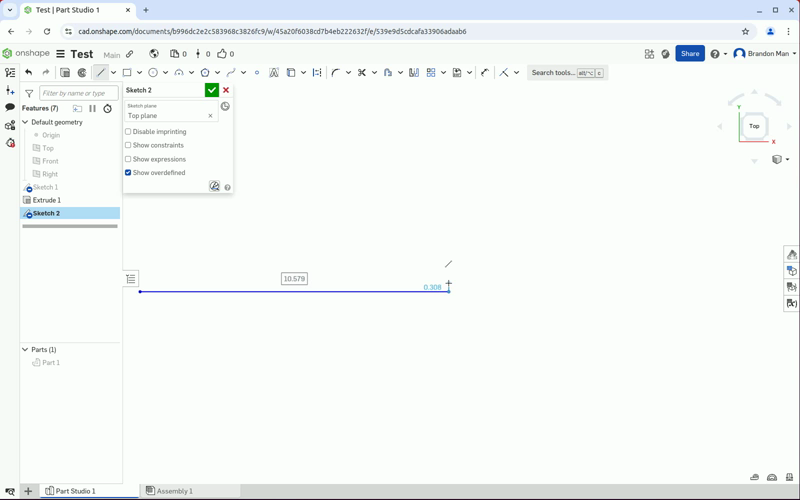
scroll(6)
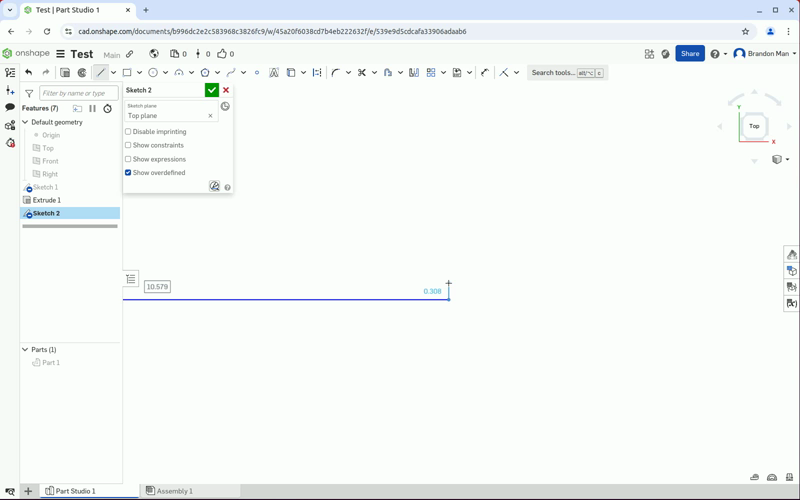
click(448, 282)
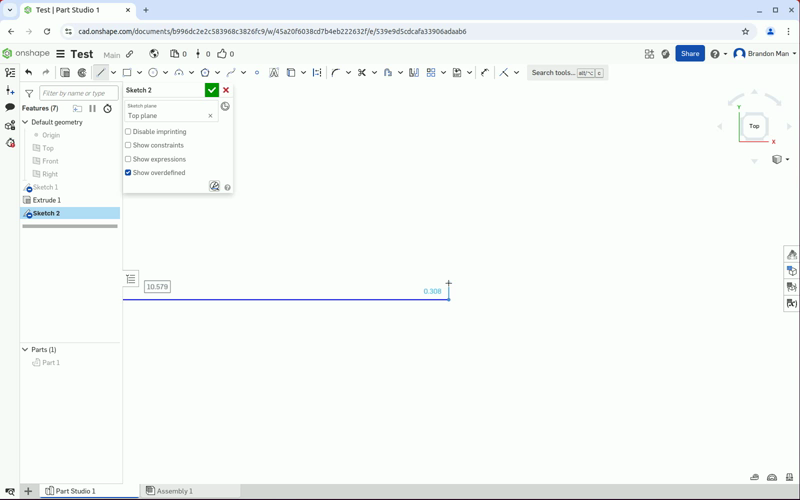
scroll(-6)
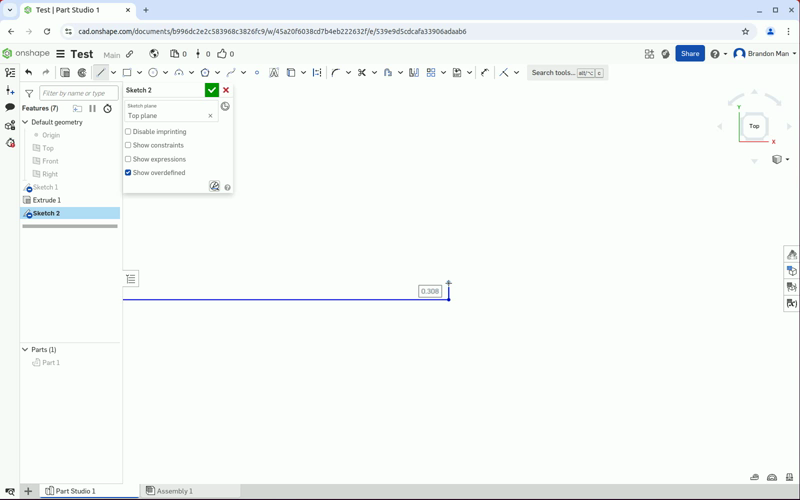
scroll(-6)
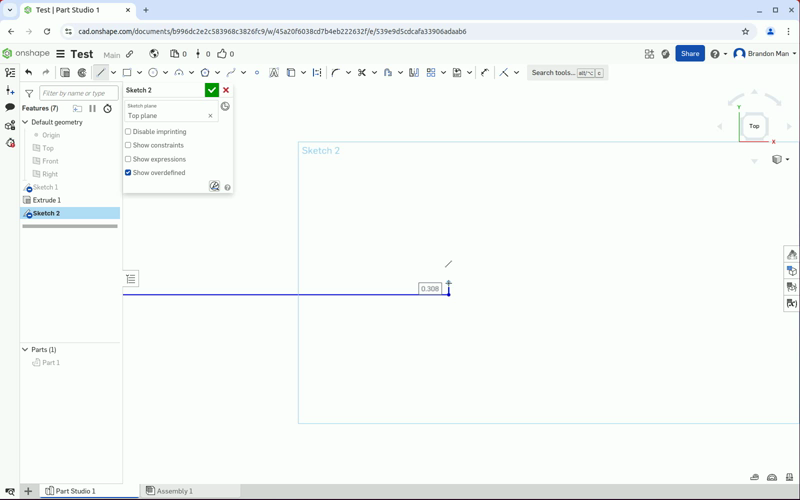
scroll(-6)
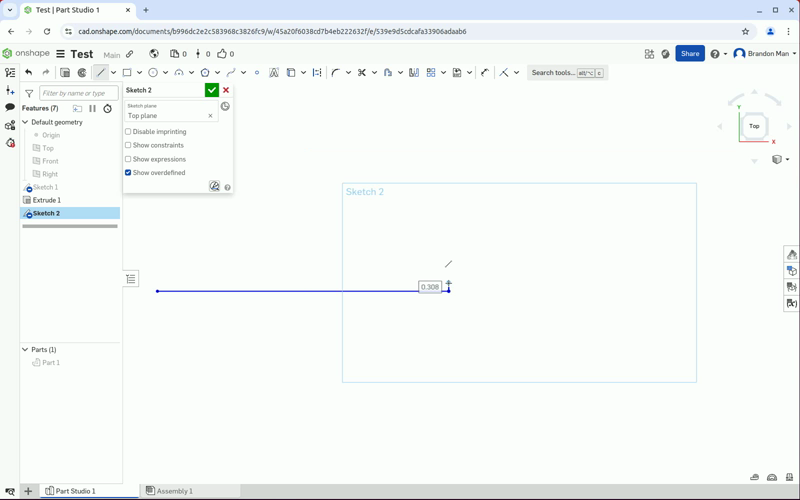
scroll(-6)
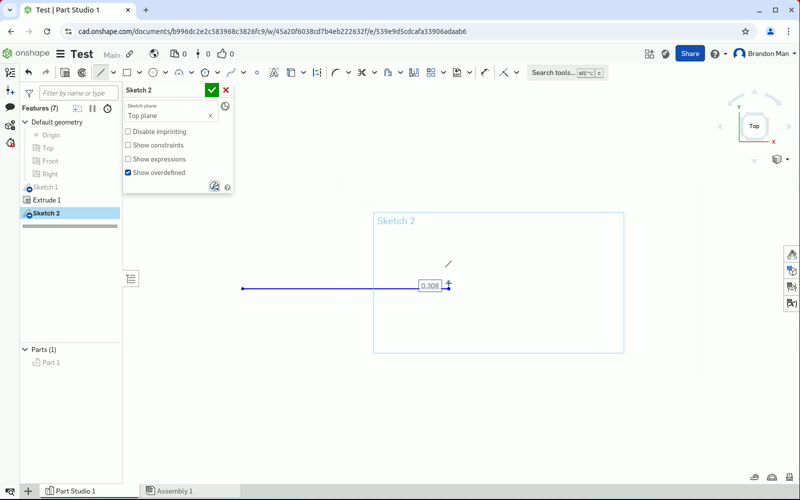
scroll(-6)
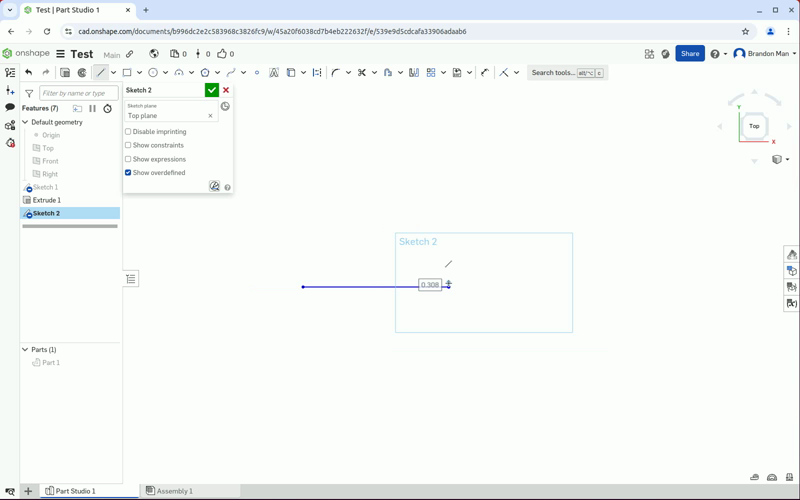
scroll(-6)
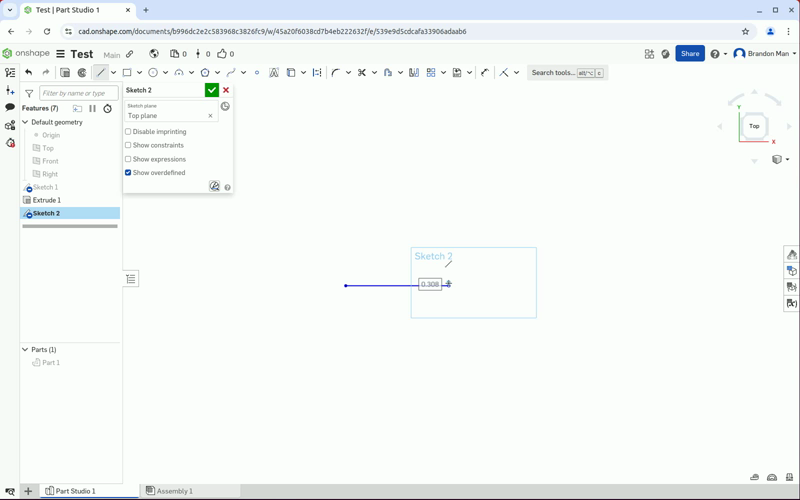
scroll(-6)
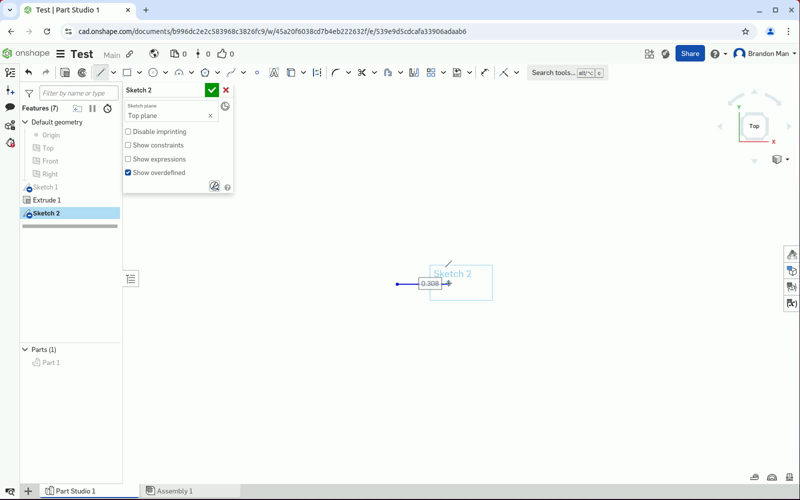
key_up(shift)
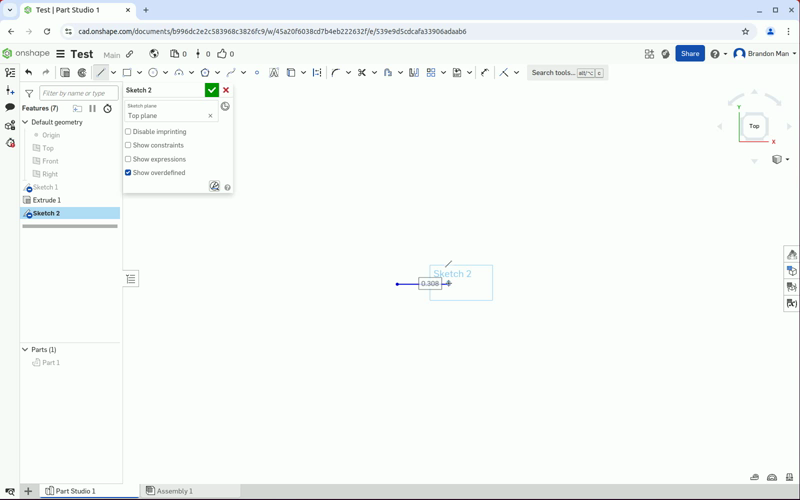
key_down(shift)
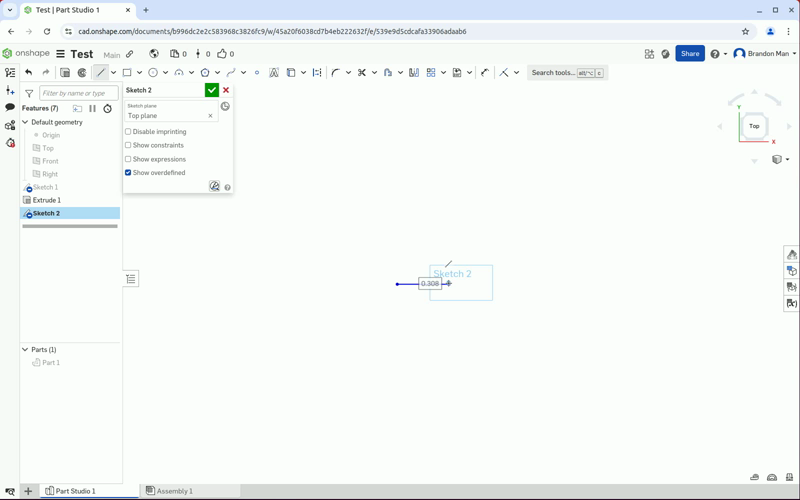
mouse_move(478, 282)
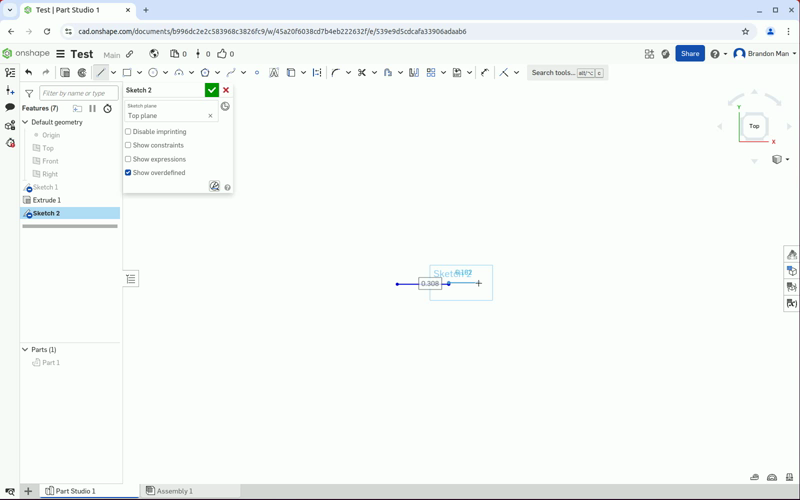
mouse_move(397, 282)
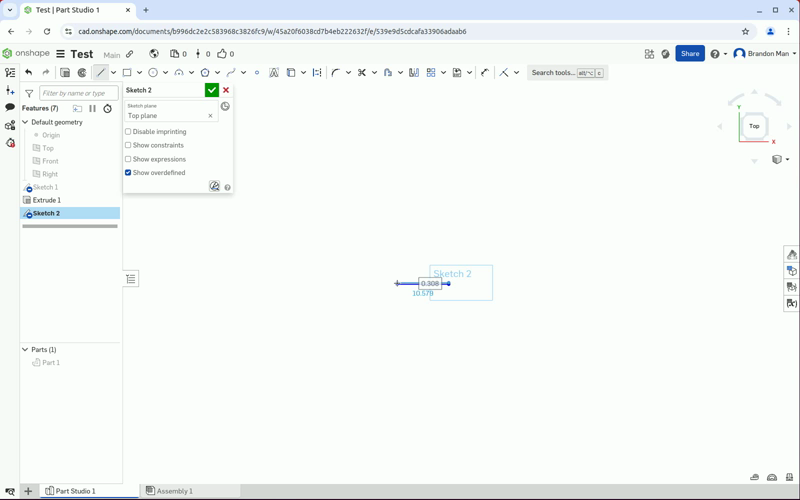
scroll(6)
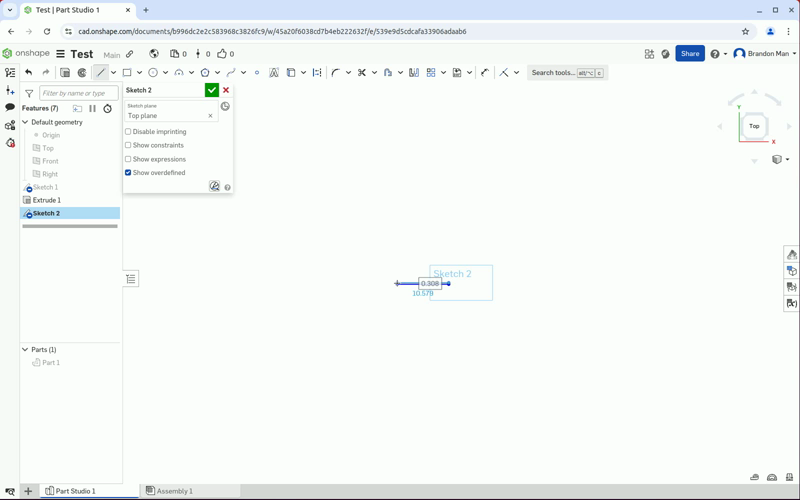
scroll(6)
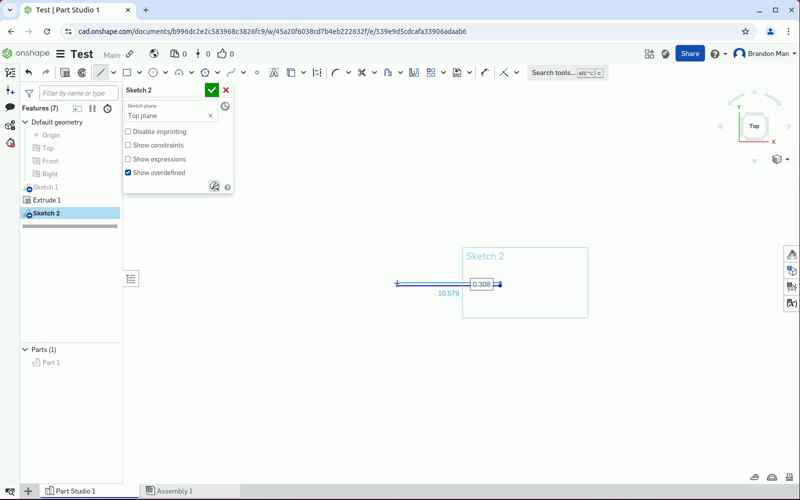
scroll(6)
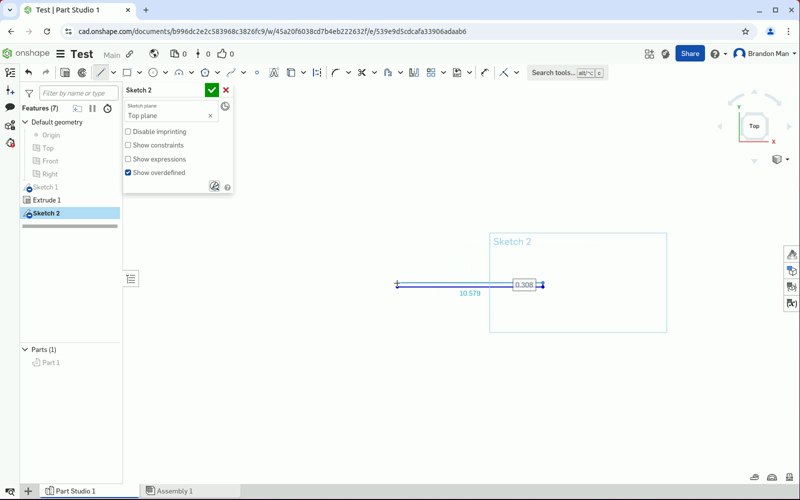
scroll(6)
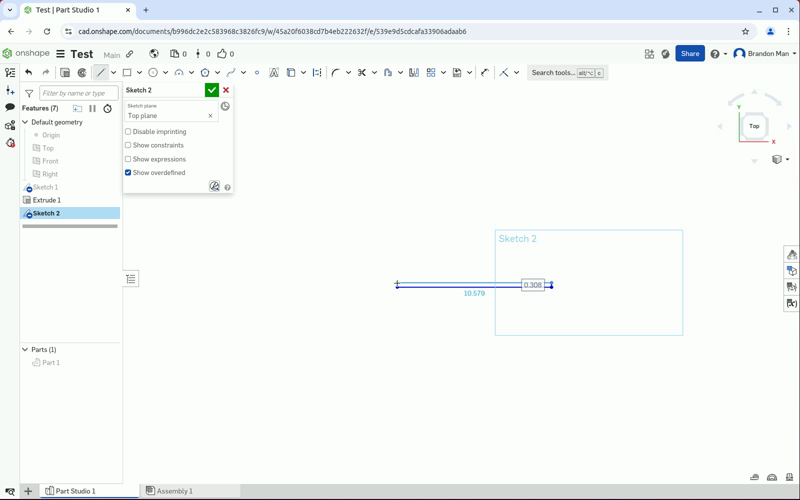
scroll(6)
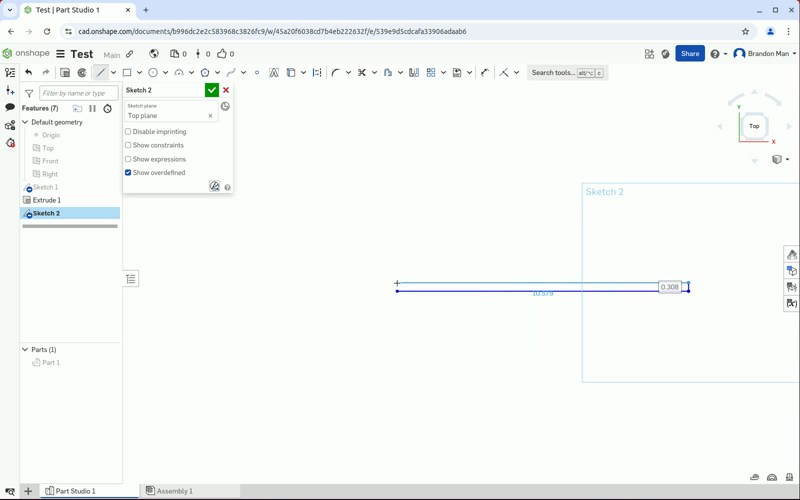
scroll(6)
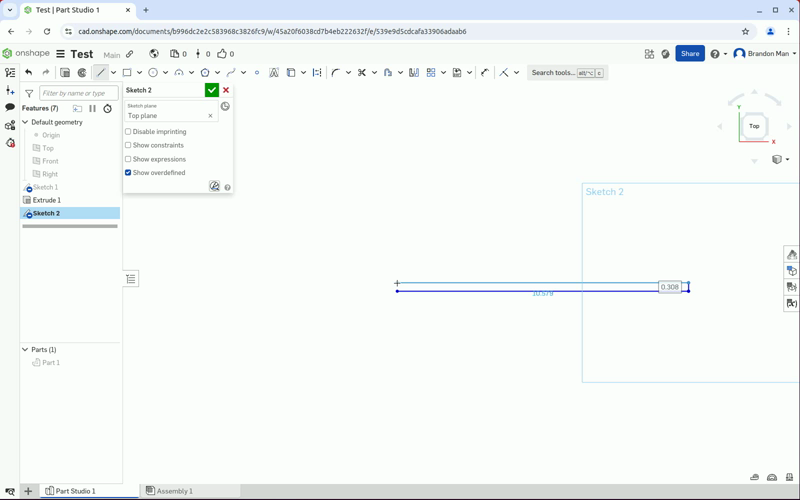
scroll(6)
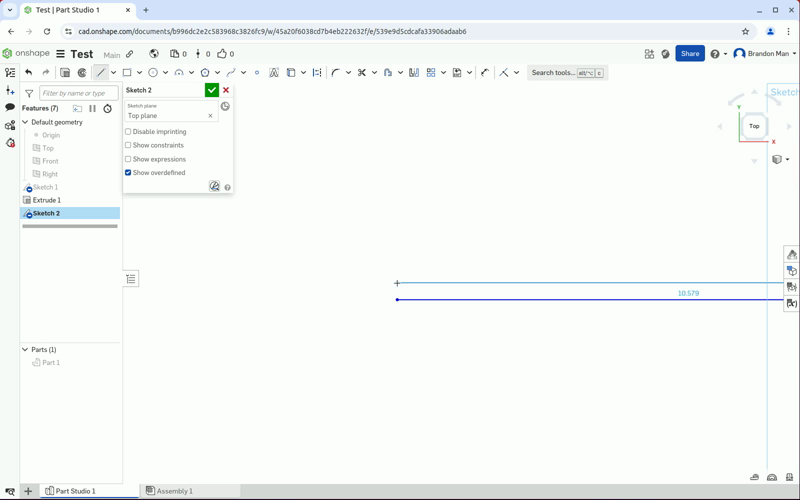
click(397, 282)
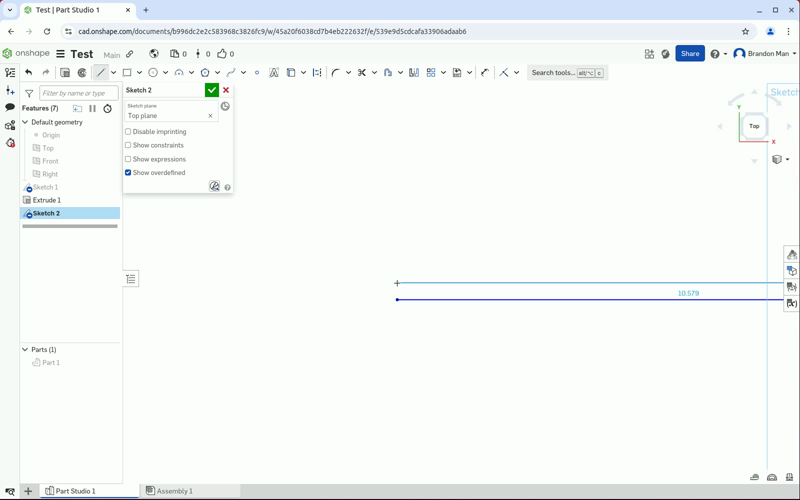
scroll(-6)
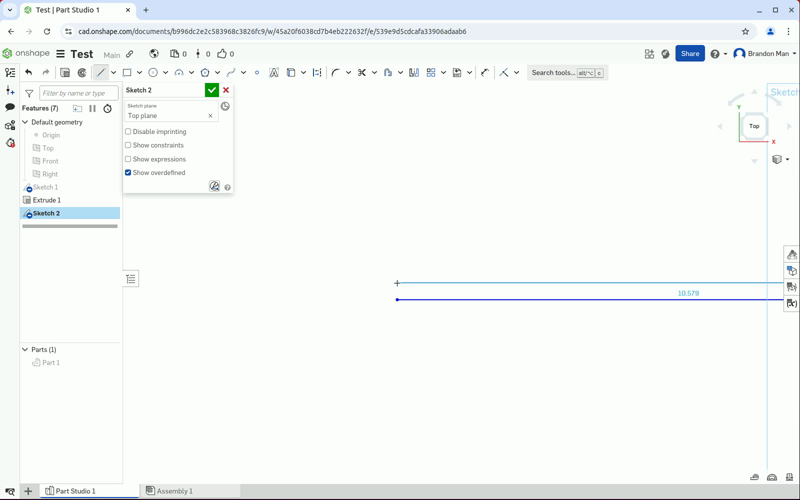
scroll(-6)
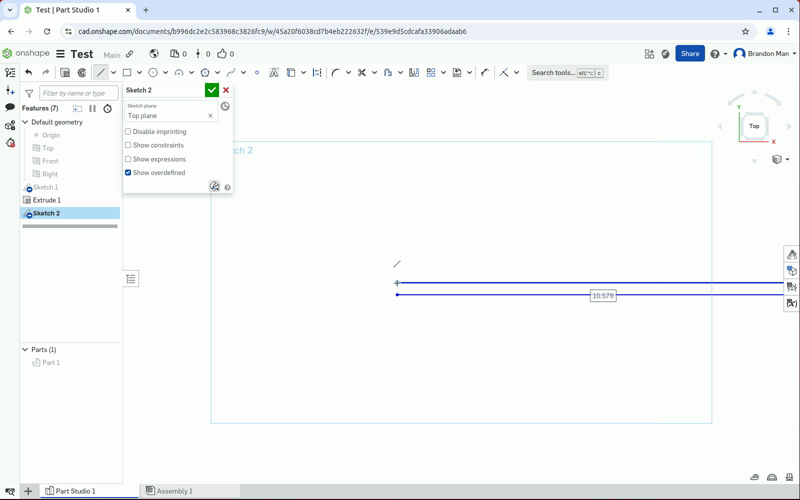
scroll(-6)
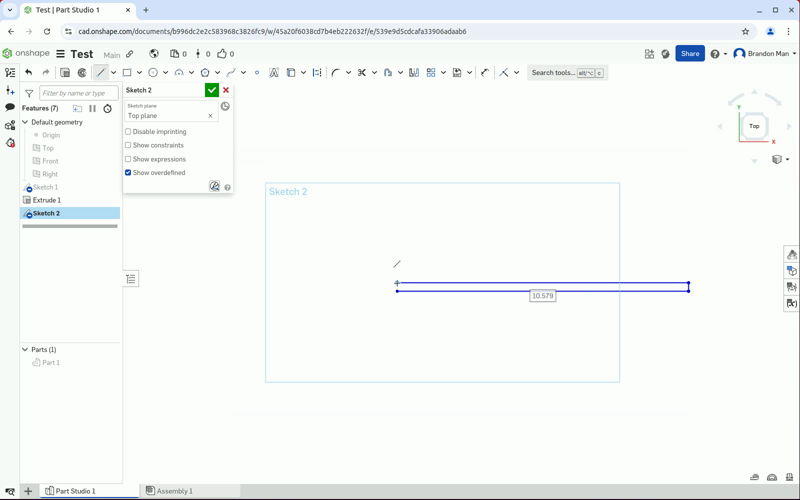
scroll(-6)
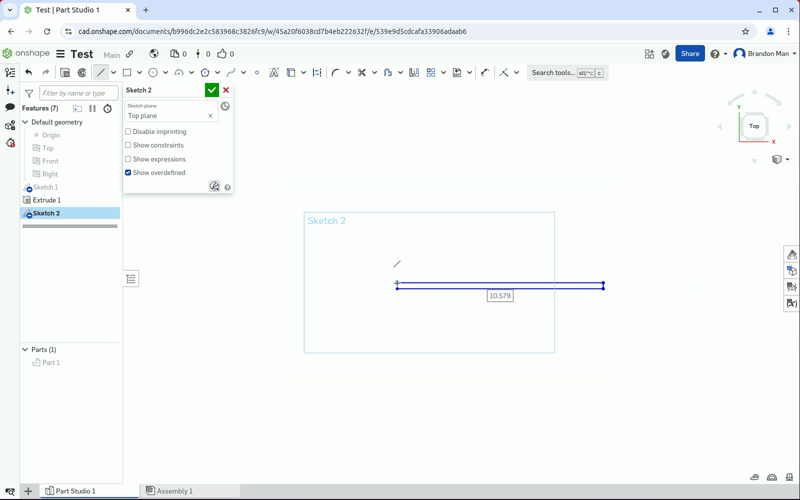
scroll(-6)
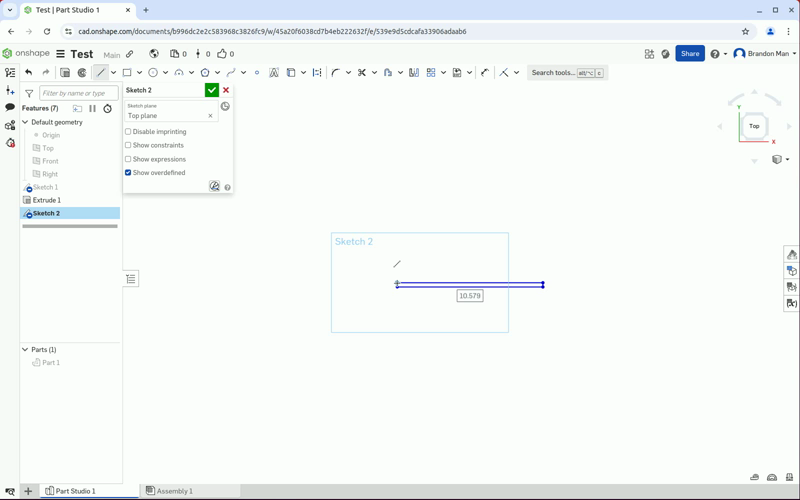
scroll(-6)
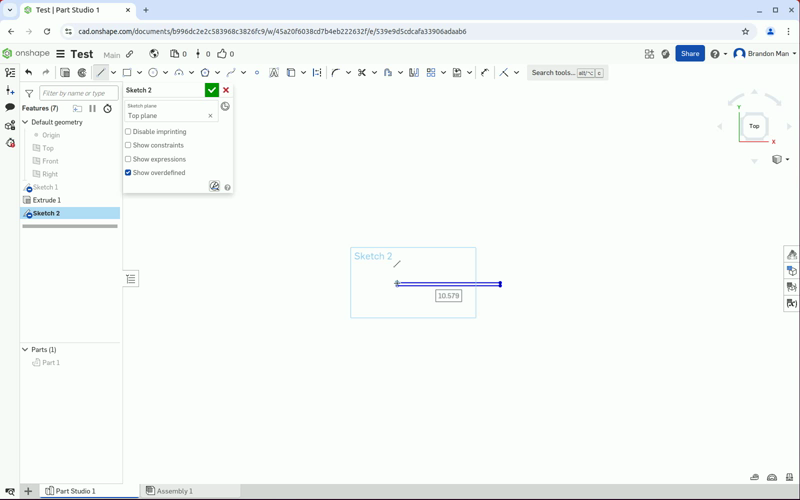
scroll(-6)
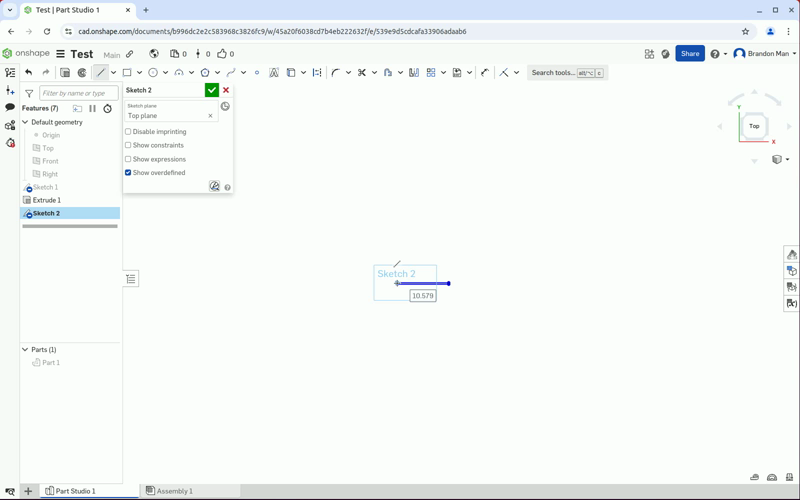
key_up(shift)
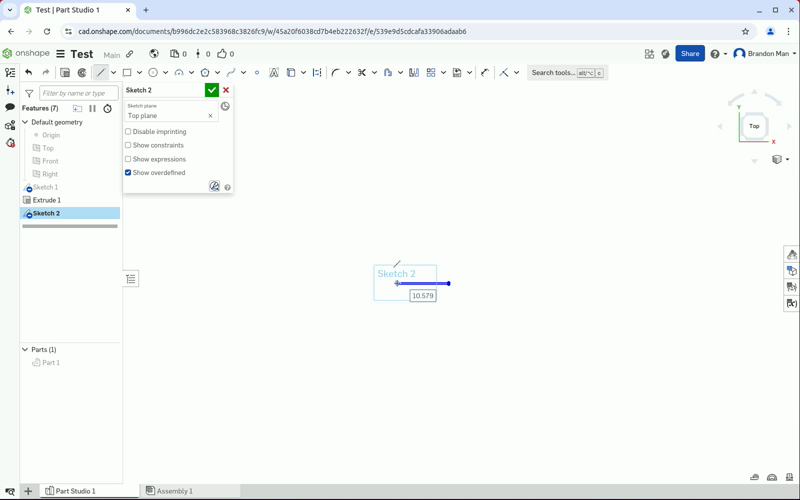
mouse_move(427, 282)
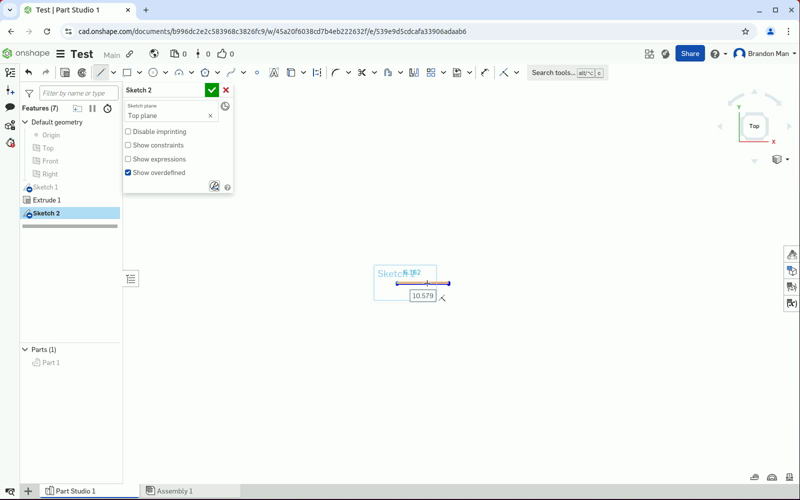
key_down(shift)
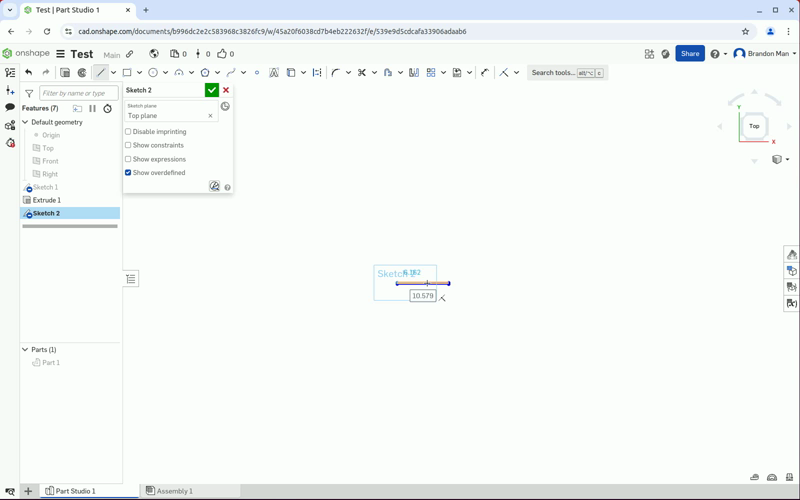
mouse_move(397, 284)
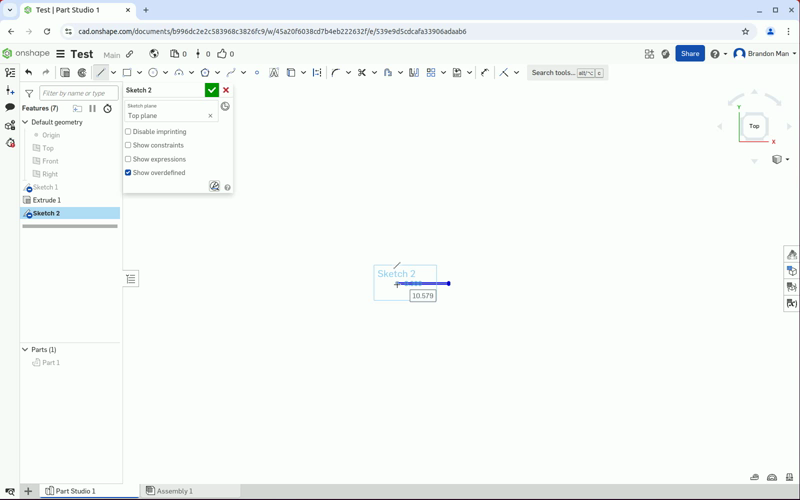
scroll(6)
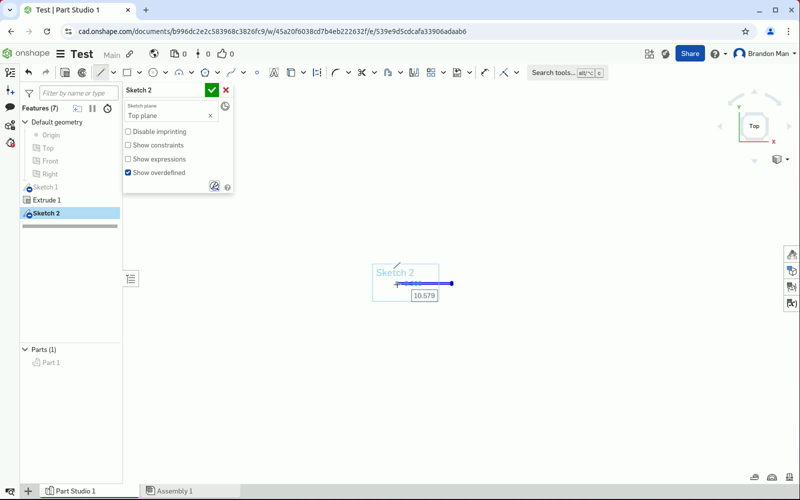
scroll(6)
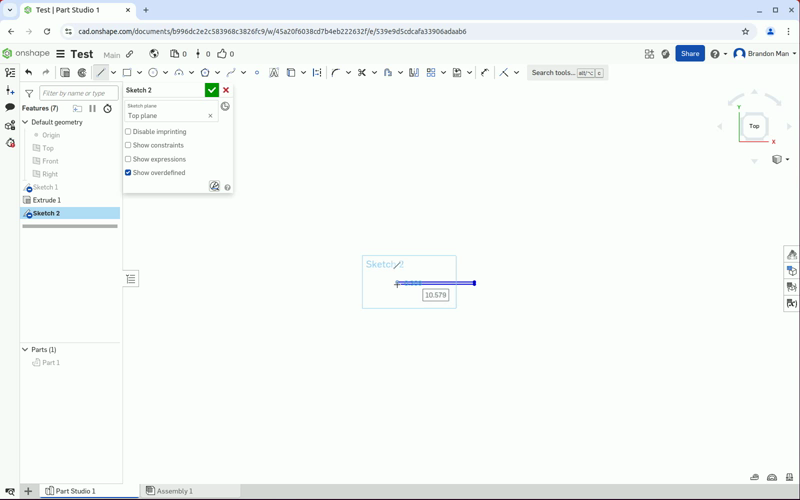
scroll(6)
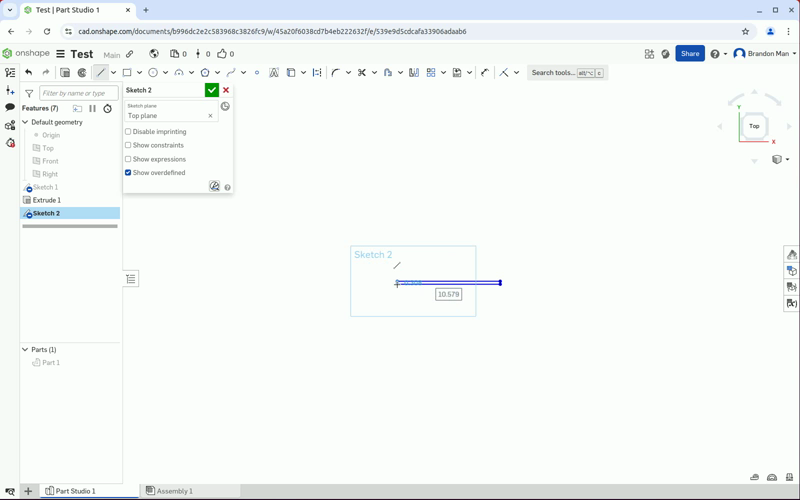
scroll(6)
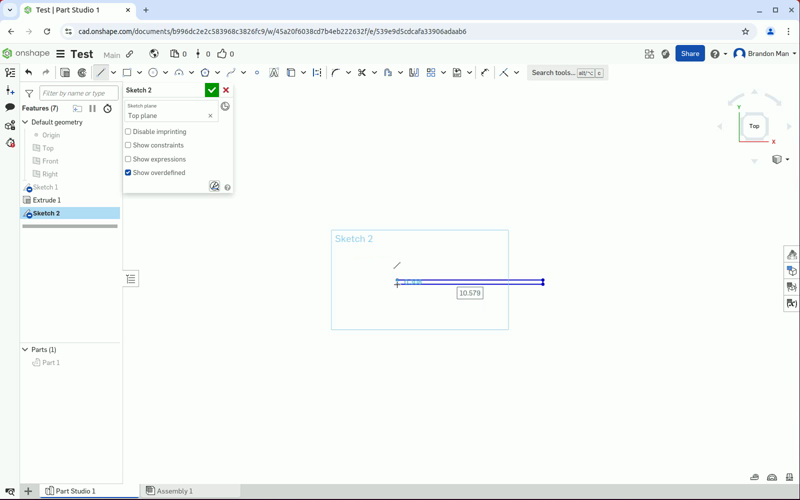
scroll(6)
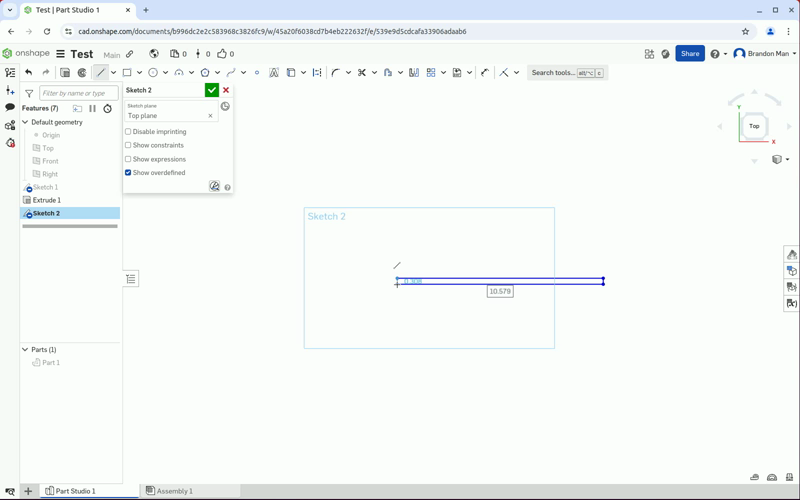
scroll(6)
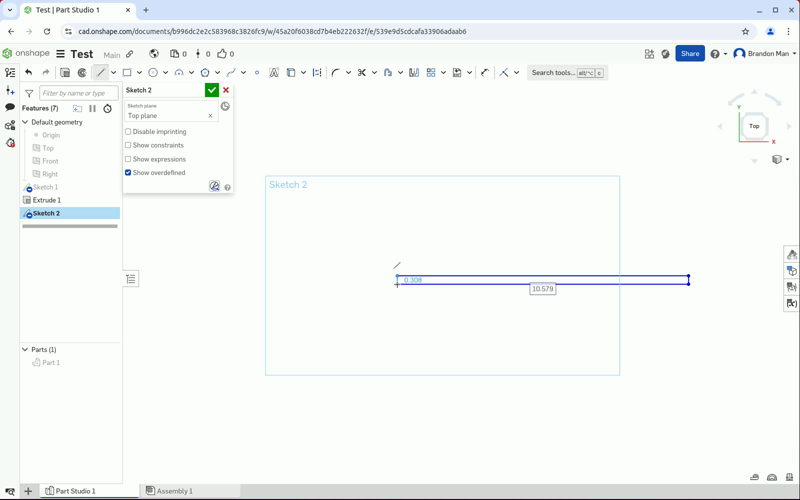
scroll(6)
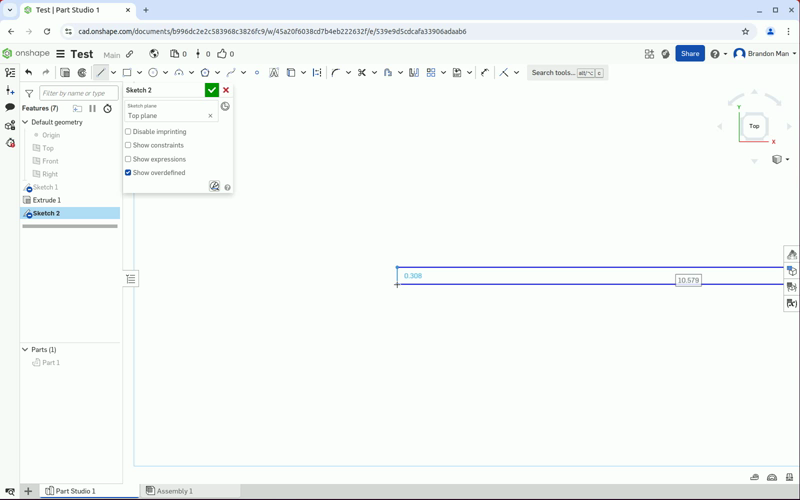
key_up(shift)
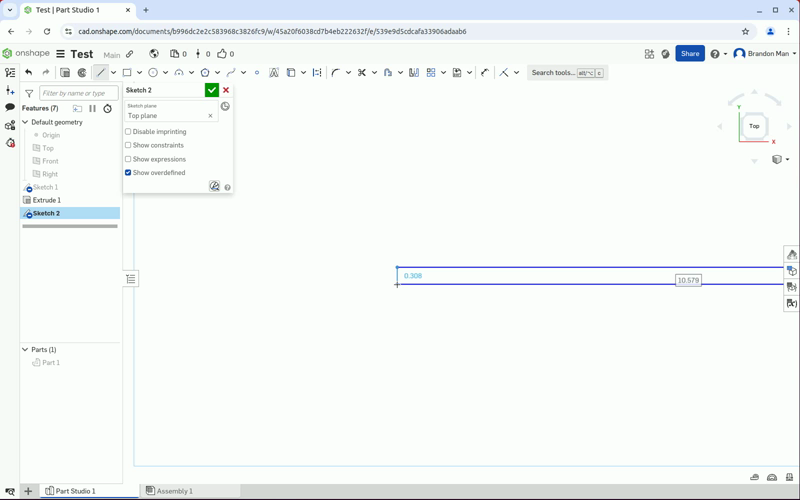
click(397, 284)
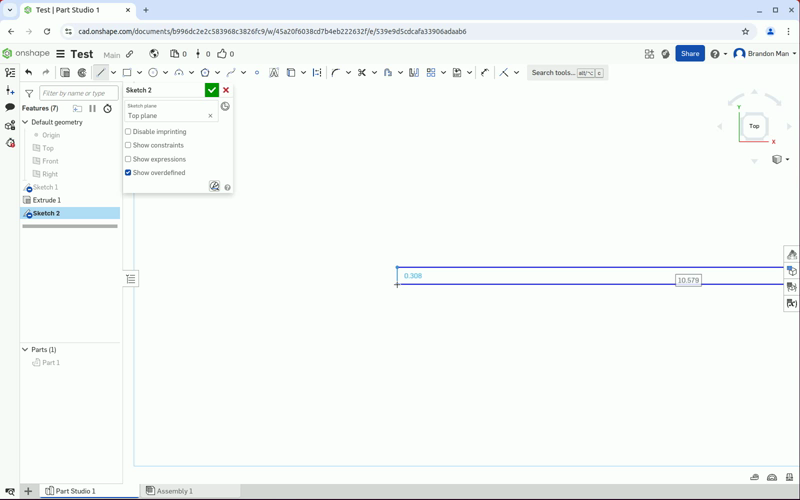
scroll(-6)
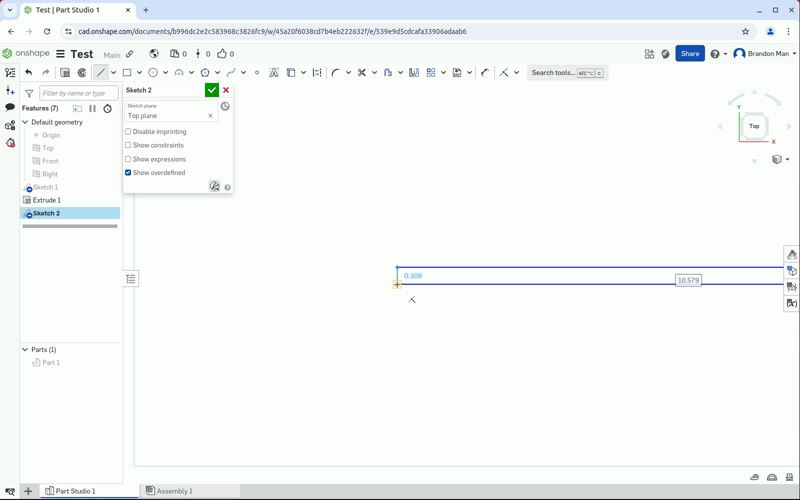
scroll(-6)
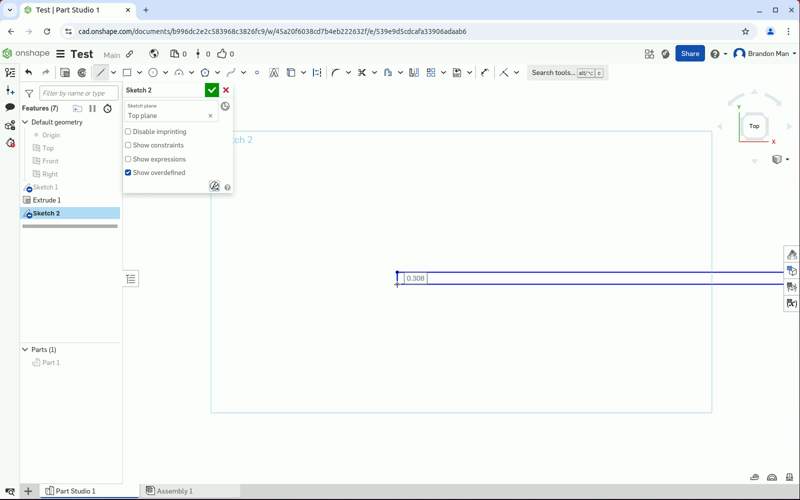
scroll(-6)
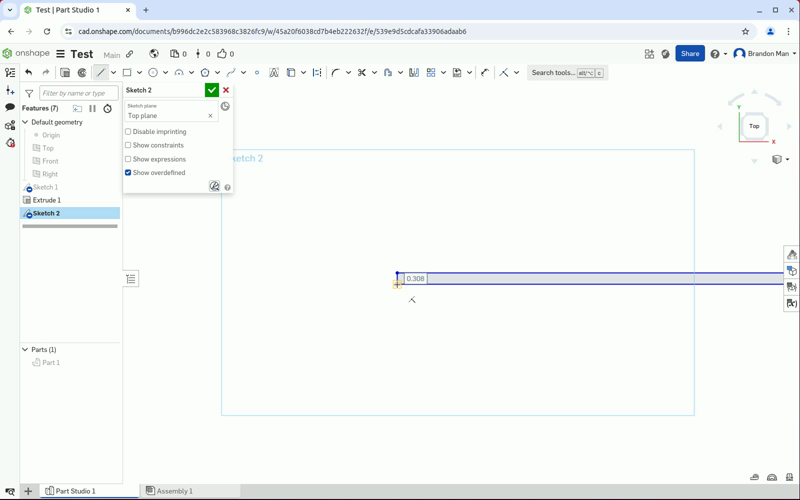
scroll(-6)
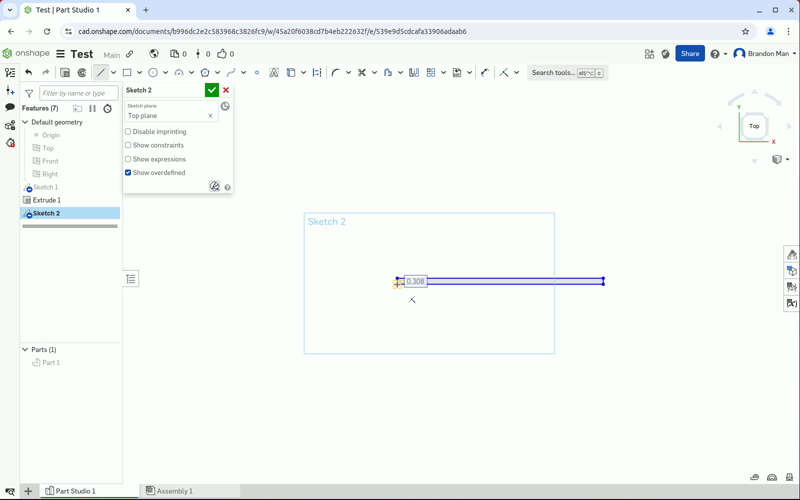
scroll(-6)
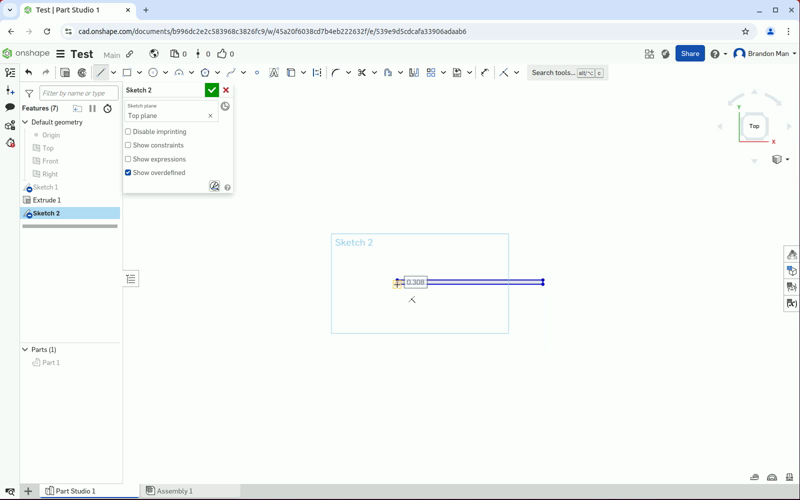
scroll(-6)
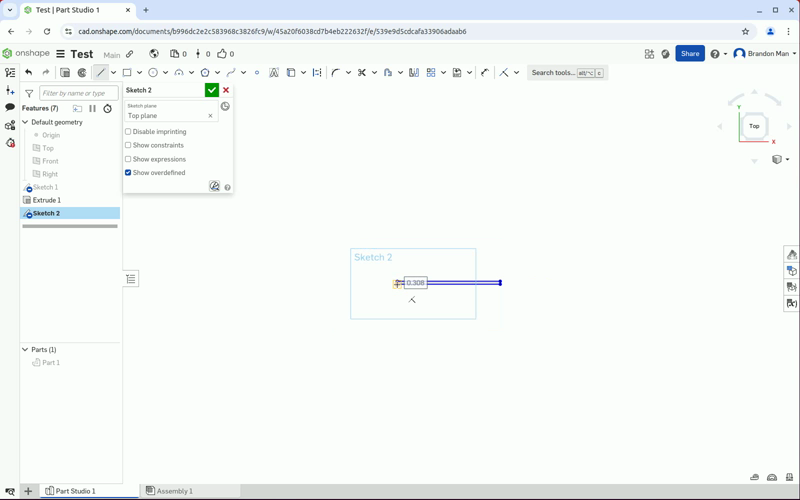
scroll(-6)
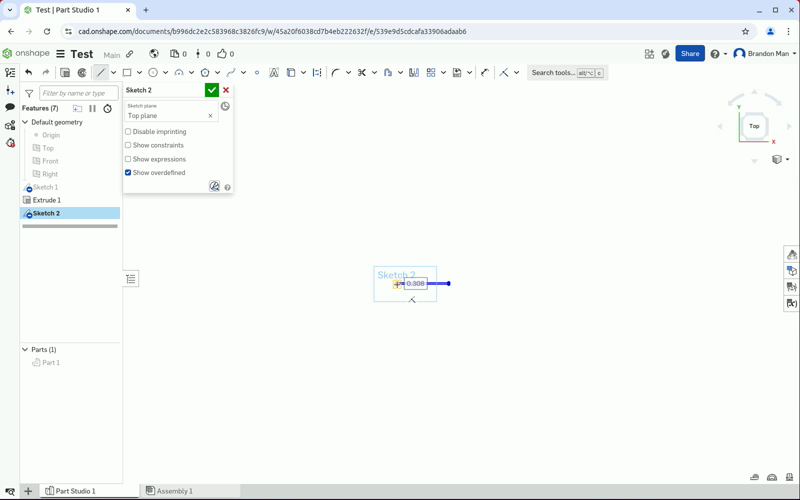
key(esc)
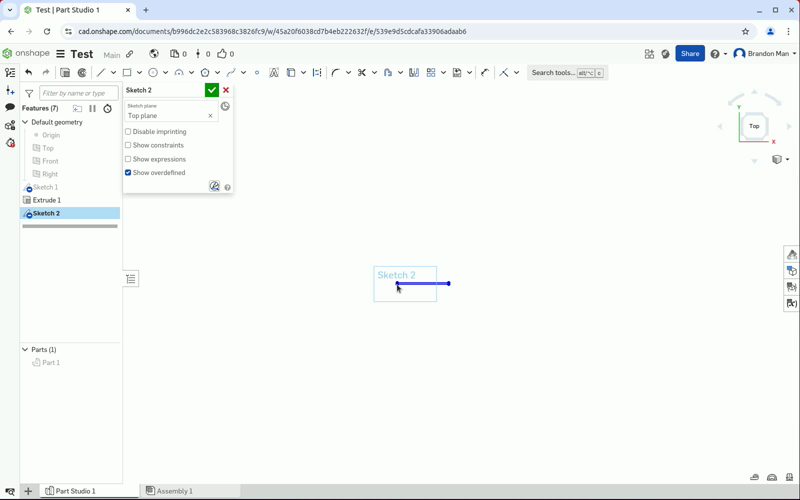
mouse_move(427, 283)
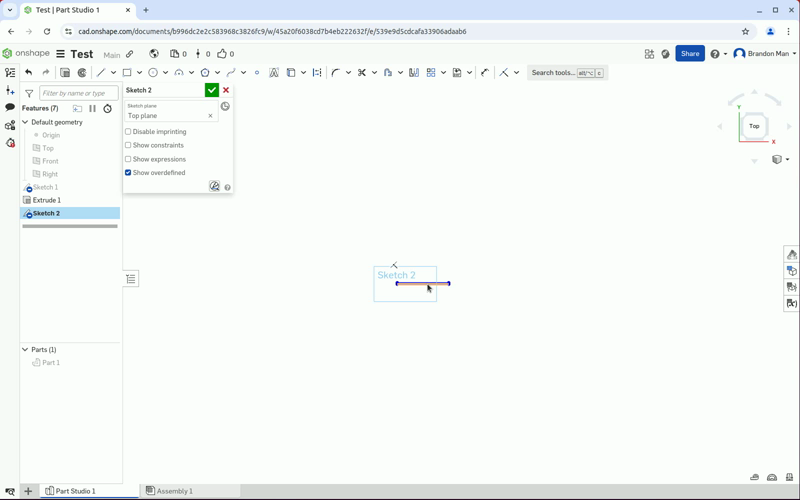
scroll(6)
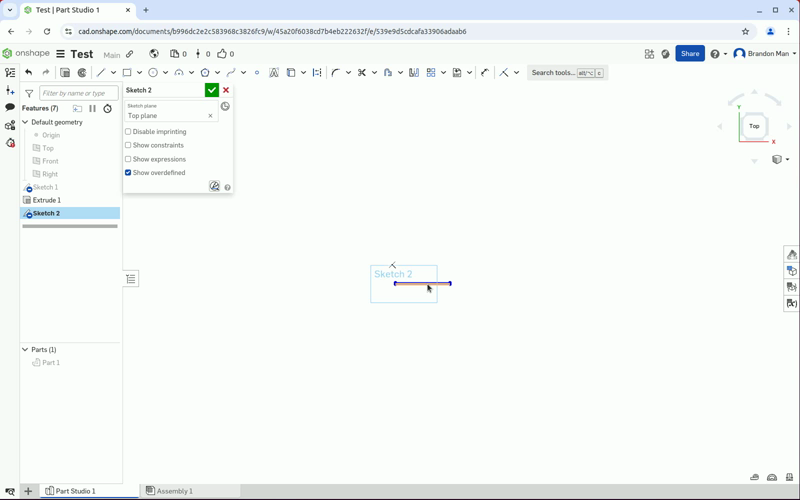
scroll(6)
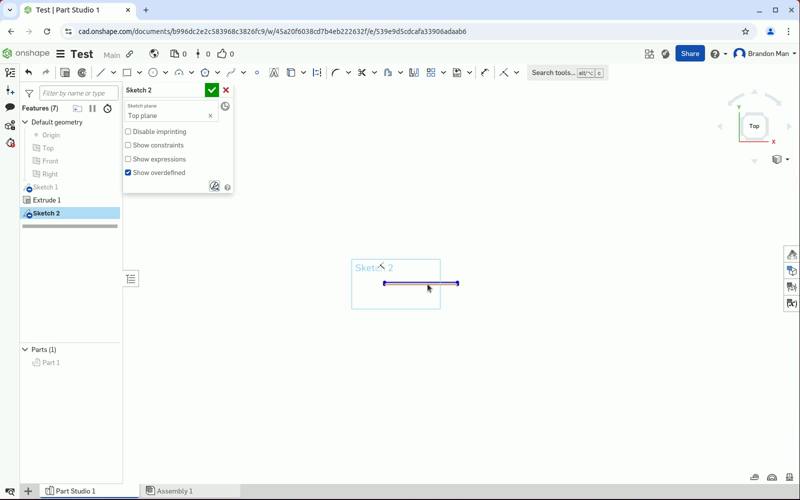
scroll(6)
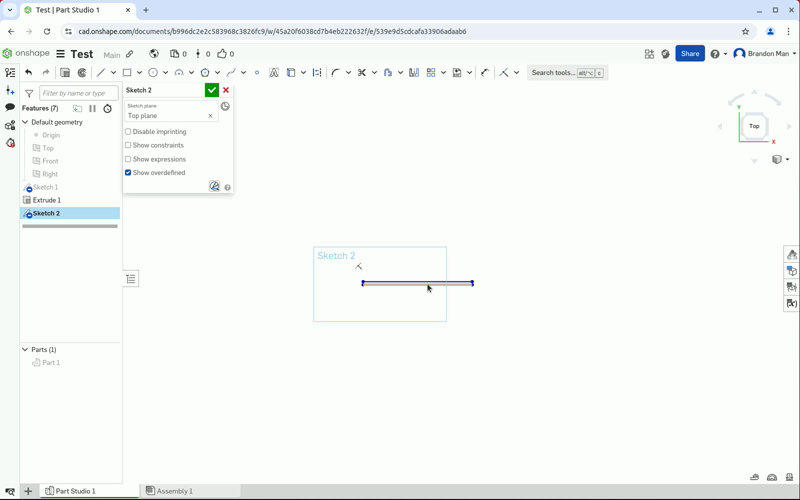
scroll(6)
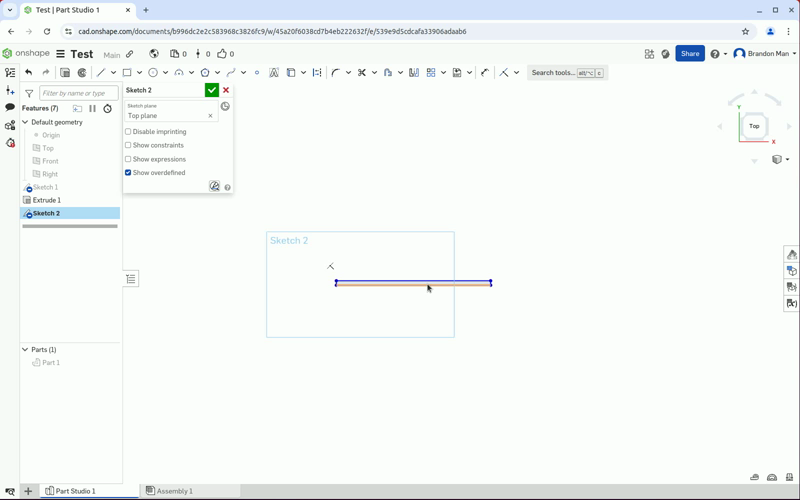
scroll(6)
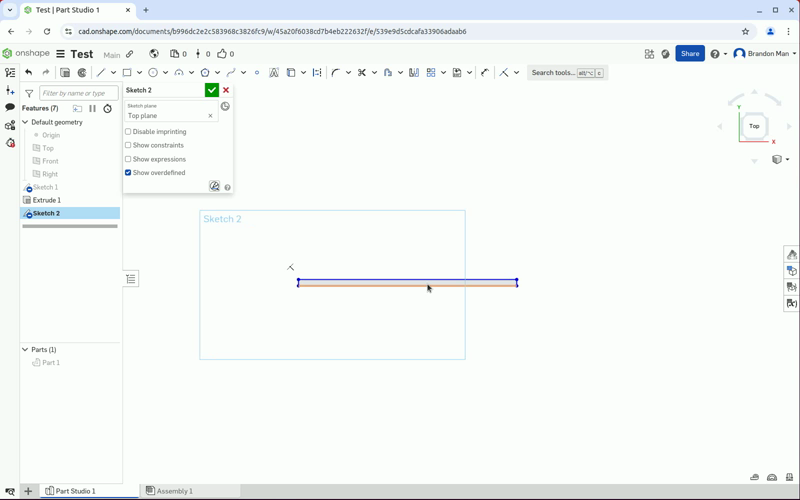
scroll(6)
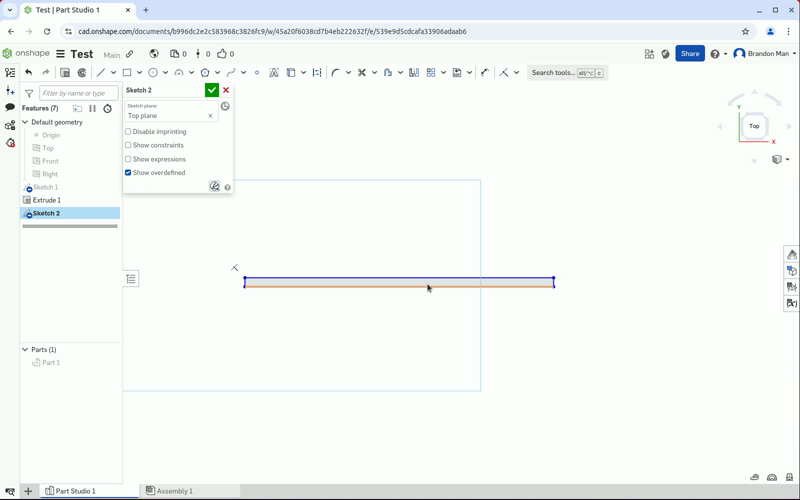
scroll(6)
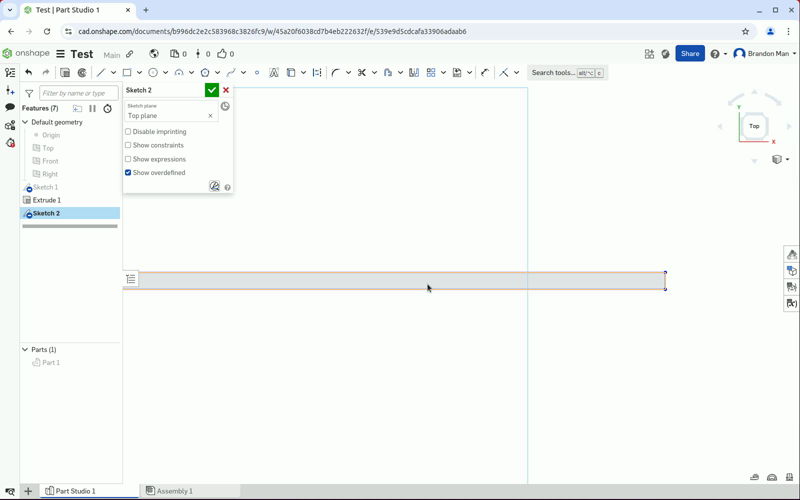
click(427, 283)
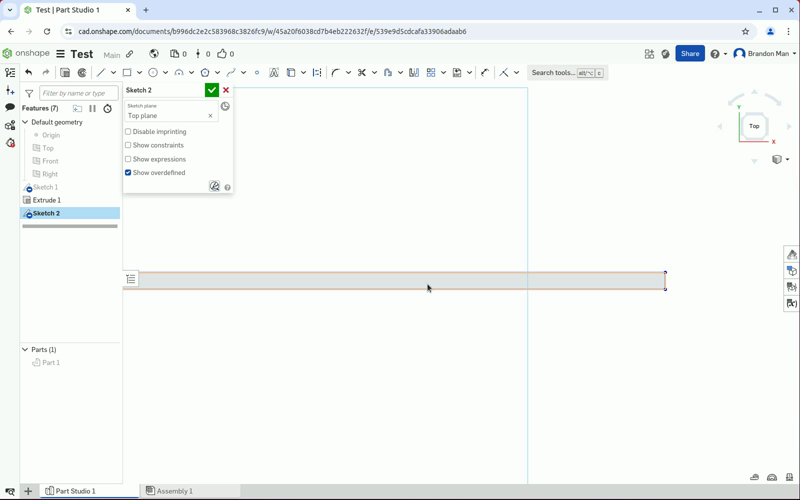
scroll(-6)
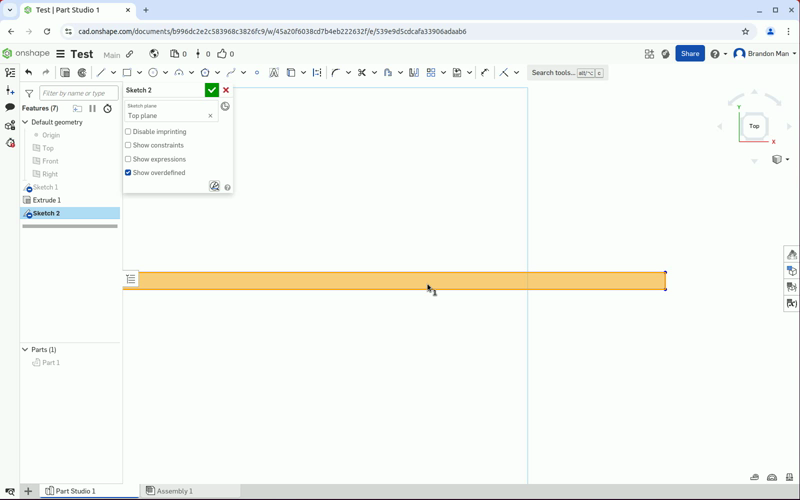
scroll(-6)
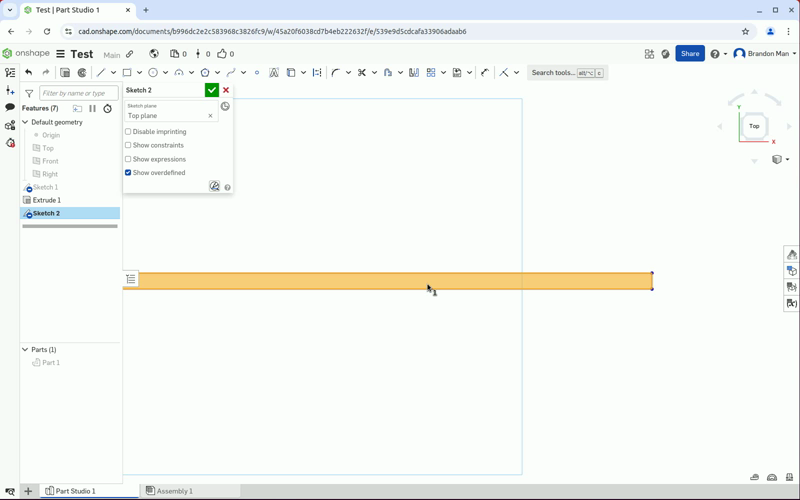
scroll(-6)
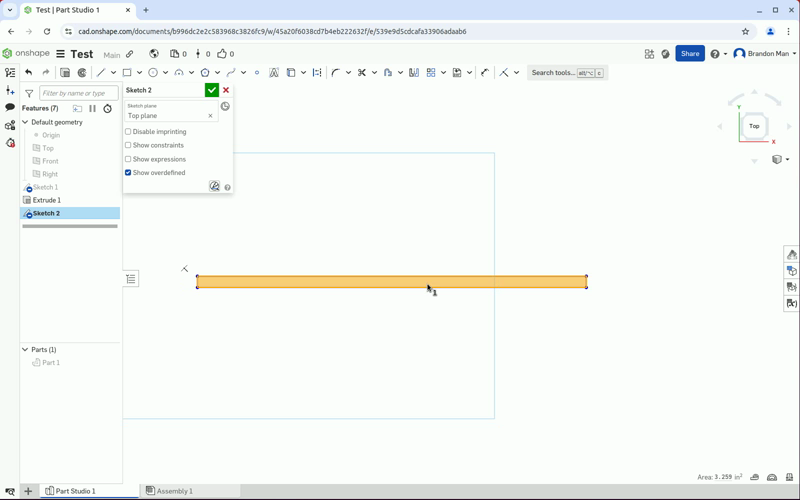
scroll(-6)
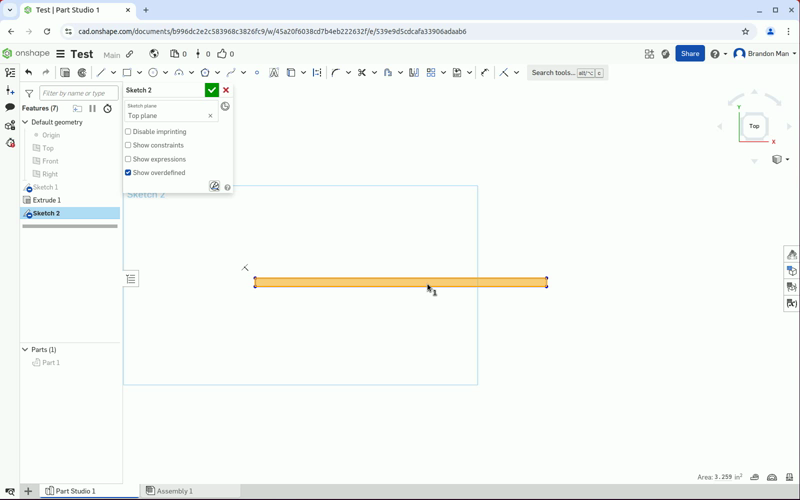
scroll(-6)
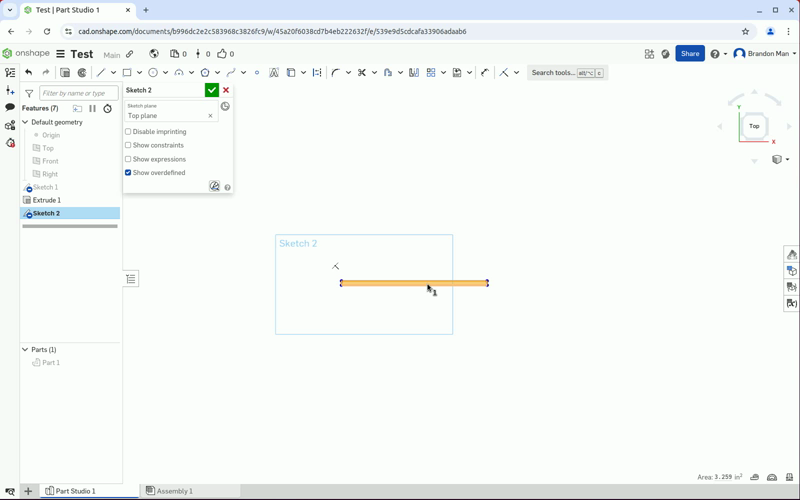
scroll(-6)
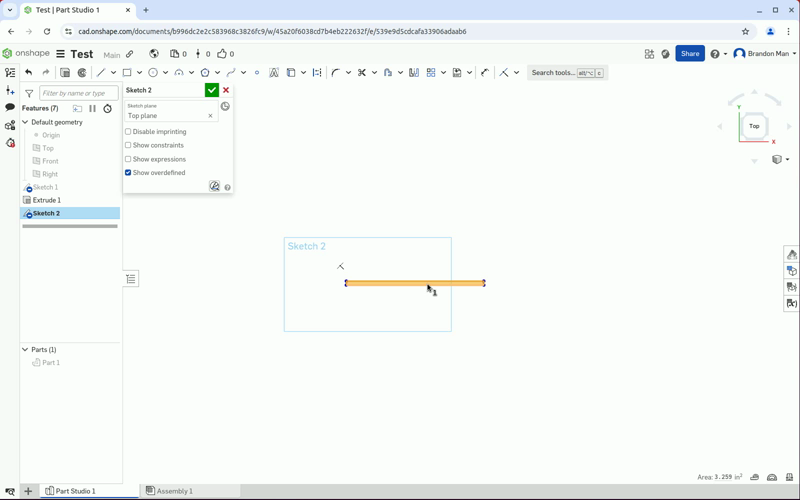
scroll(-6)
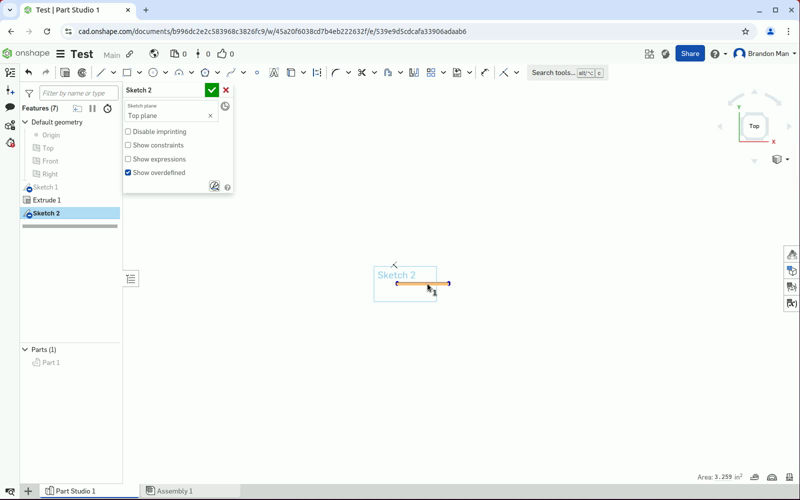
mouse_move(73, 352)
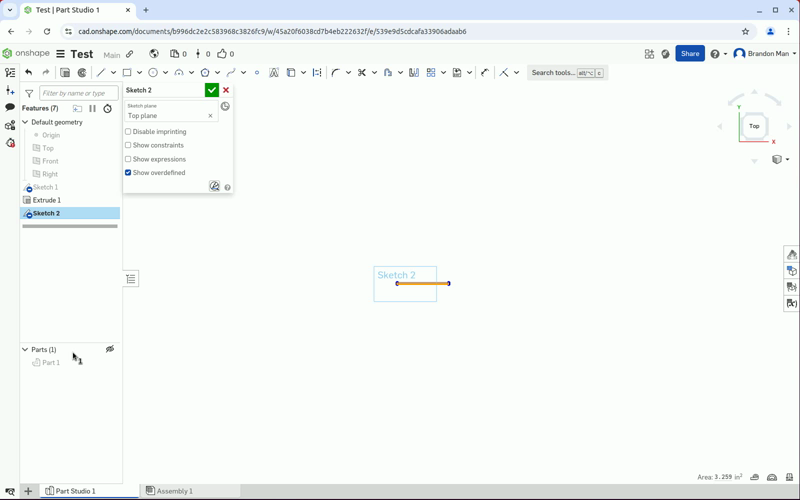
key(shift+y)
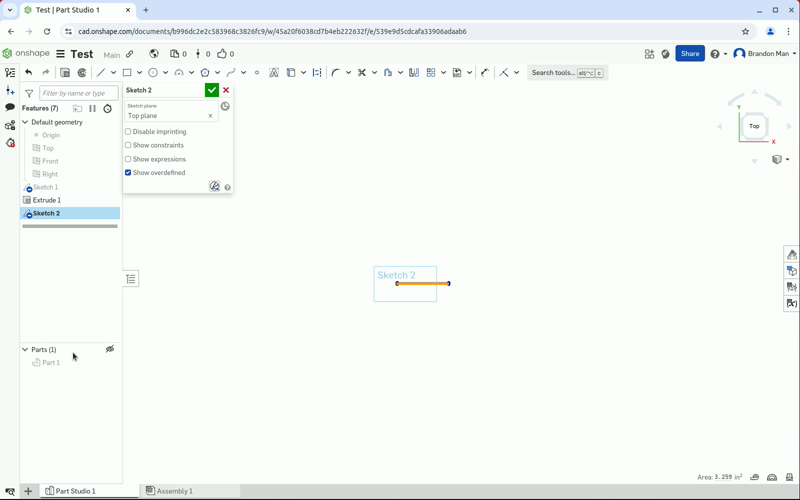
key(shift+e)
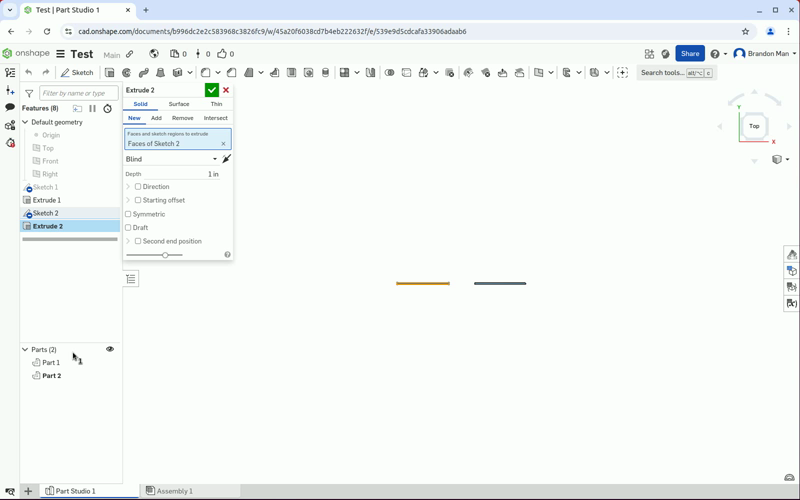
mouse_move(143, 106)
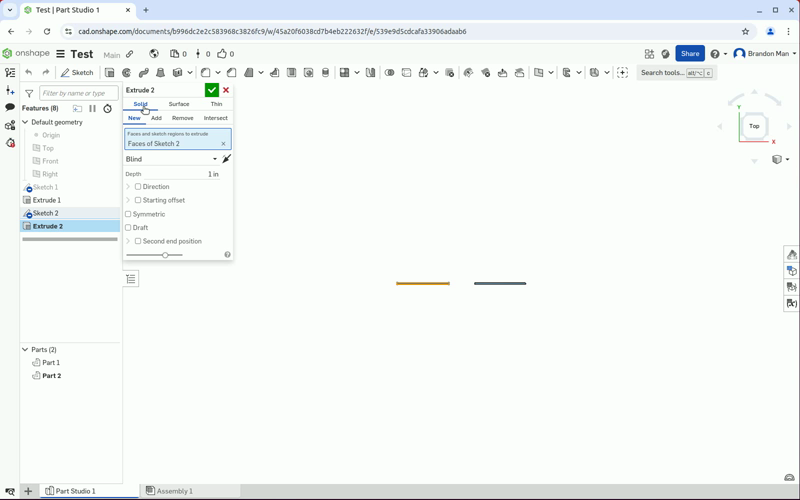
click(143, 106)
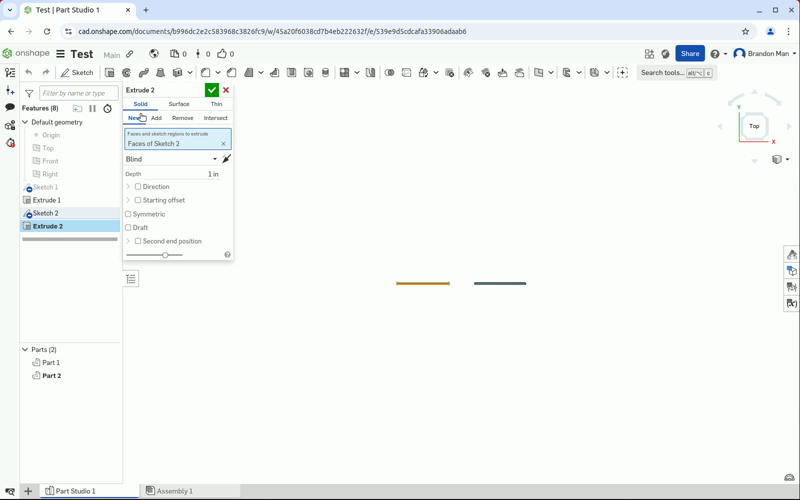
mouse_move(137, 120)
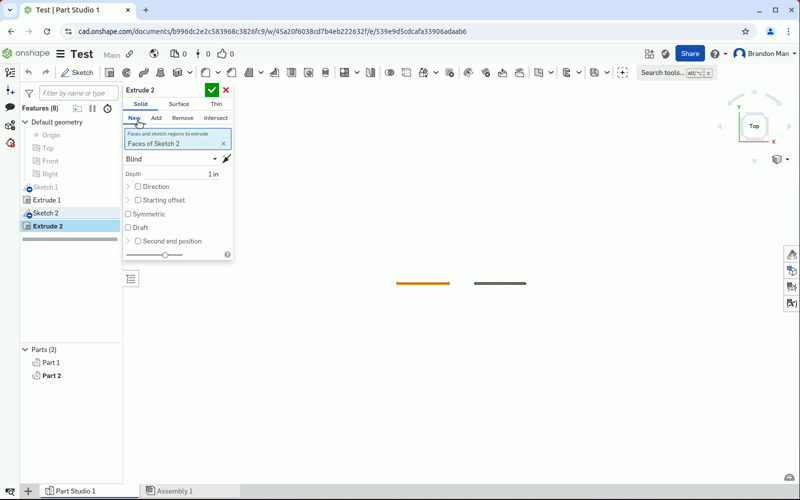
click(137, 120)
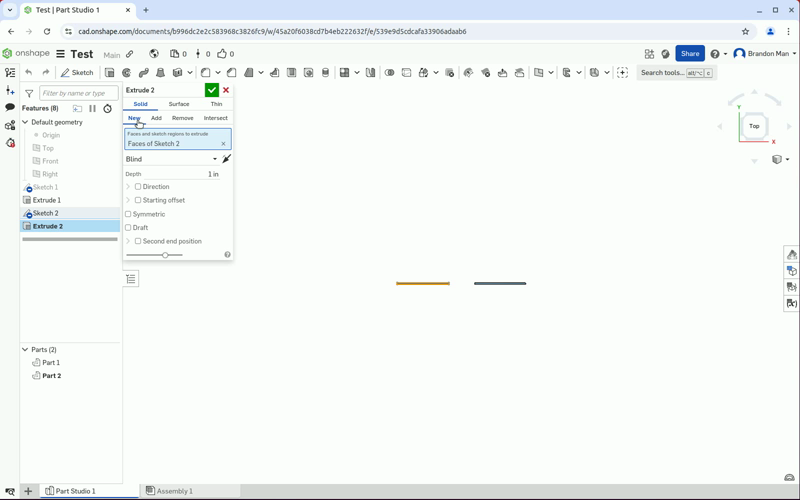
key(tab, 4)
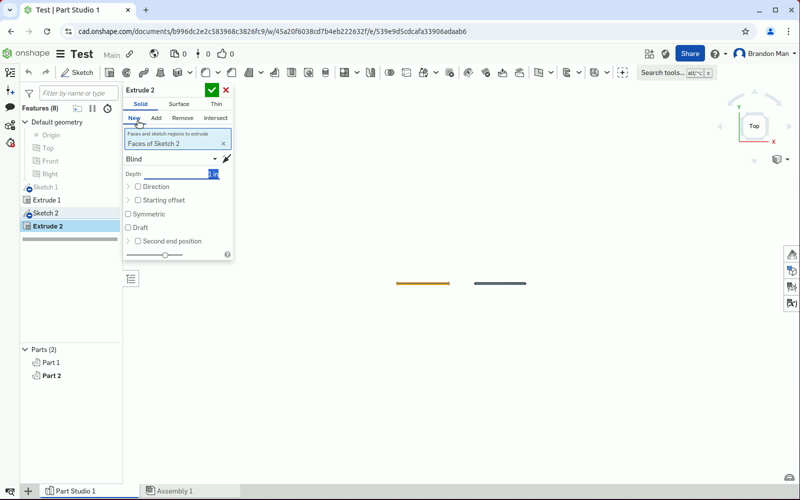
text(19.498)
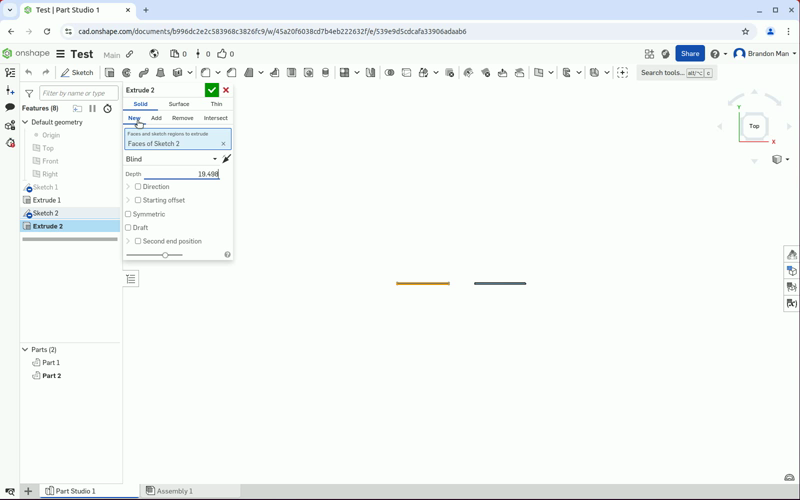
key(enter)
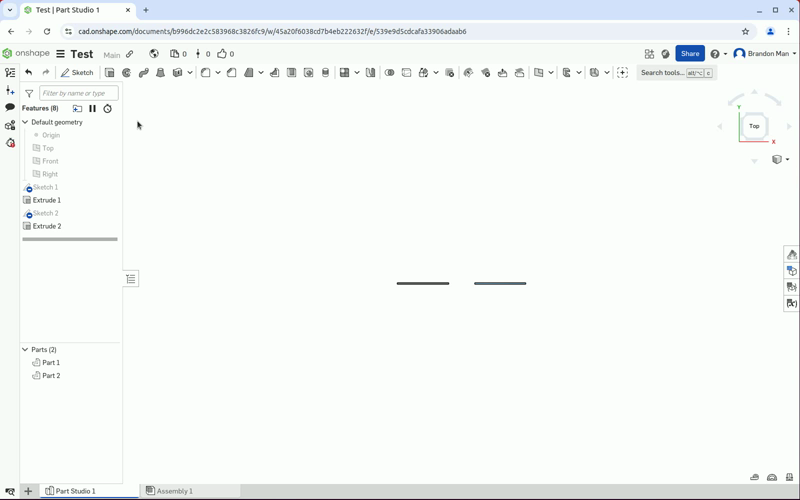
key(shift+h)
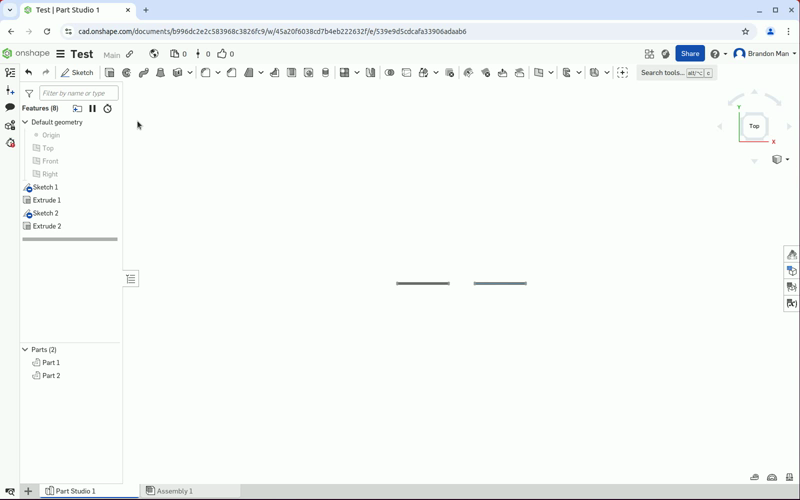
key(shift+h)
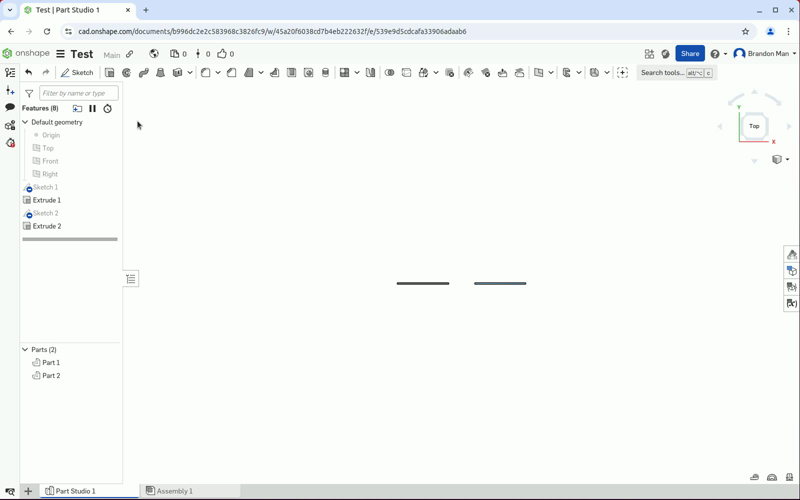
mouse_move(73, 189)
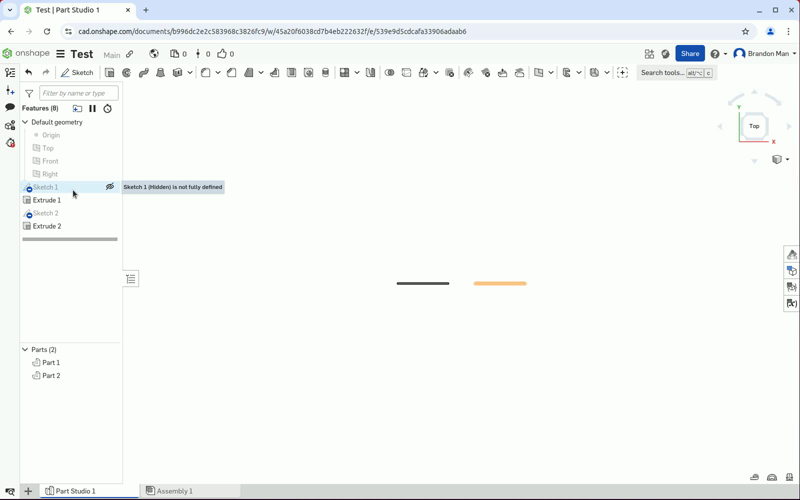
click(73, 189)
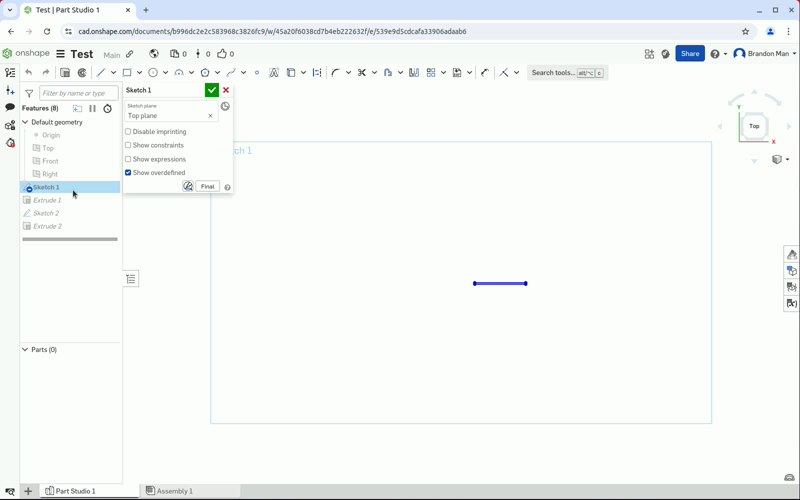
mouse_move(229, 92)
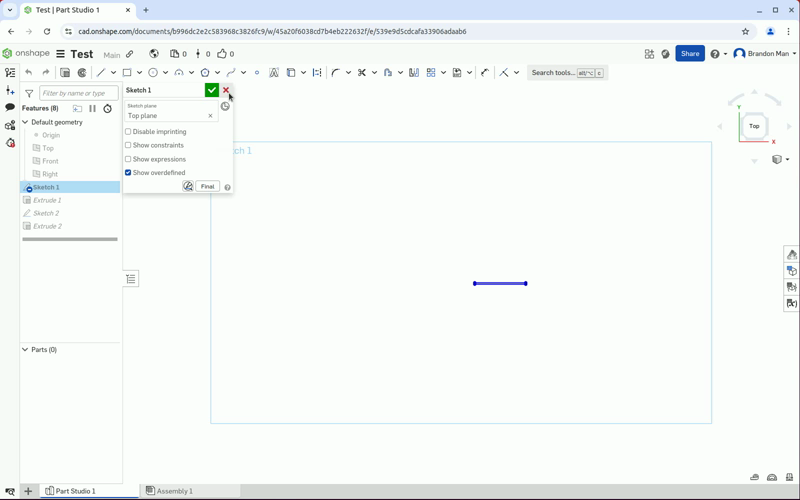
click(229, 92)
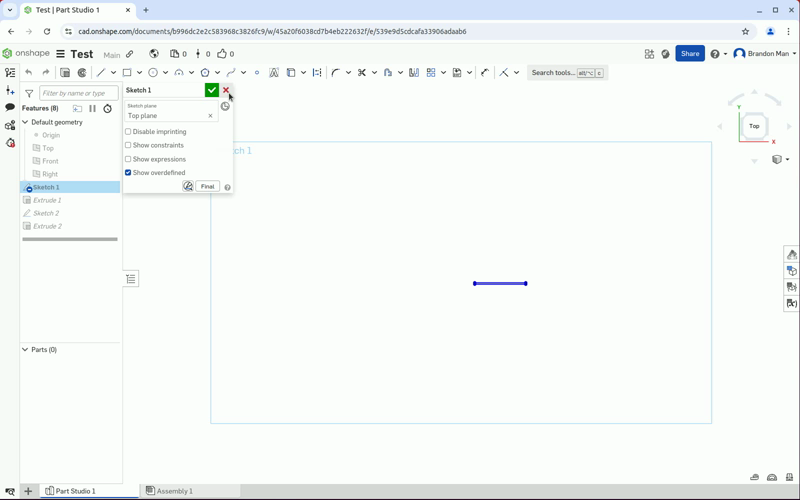
key(shift+s)
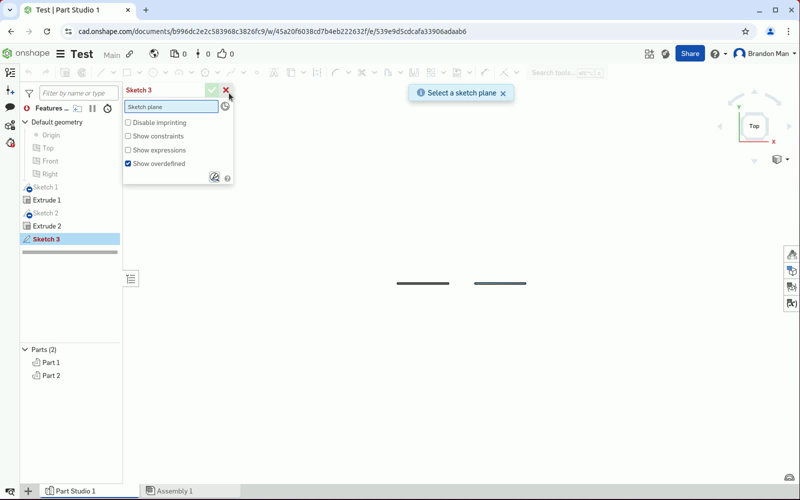
mouse_move(73, 150)
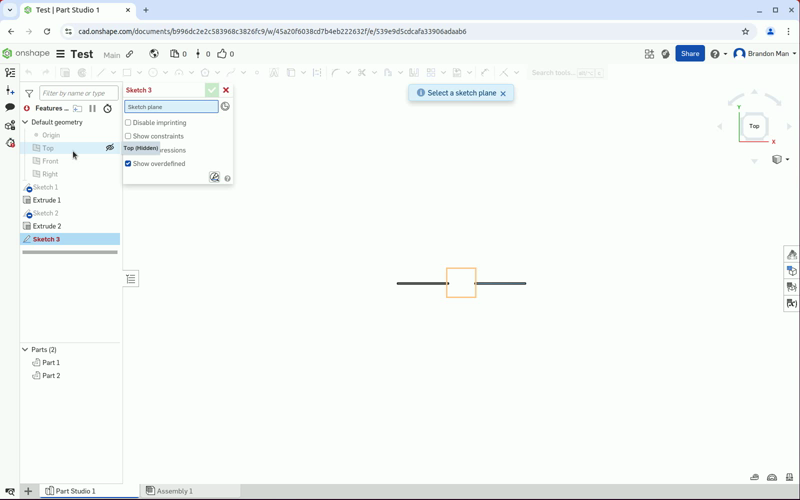
click(73, 150)
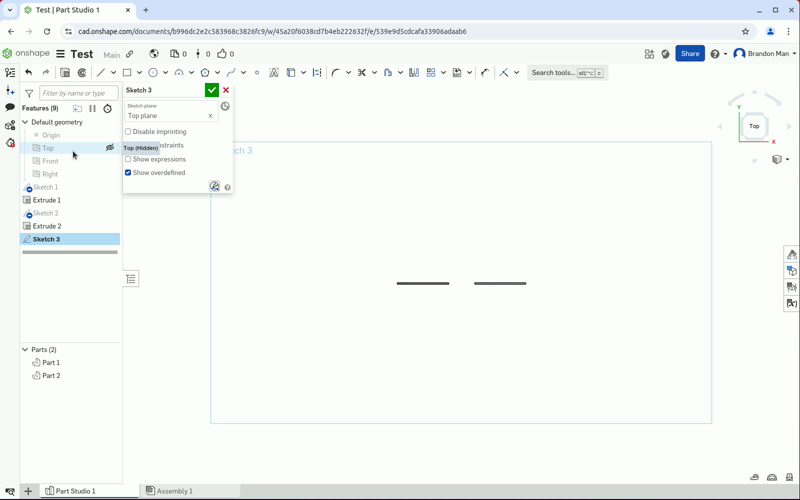
mouse_move(73, 352)
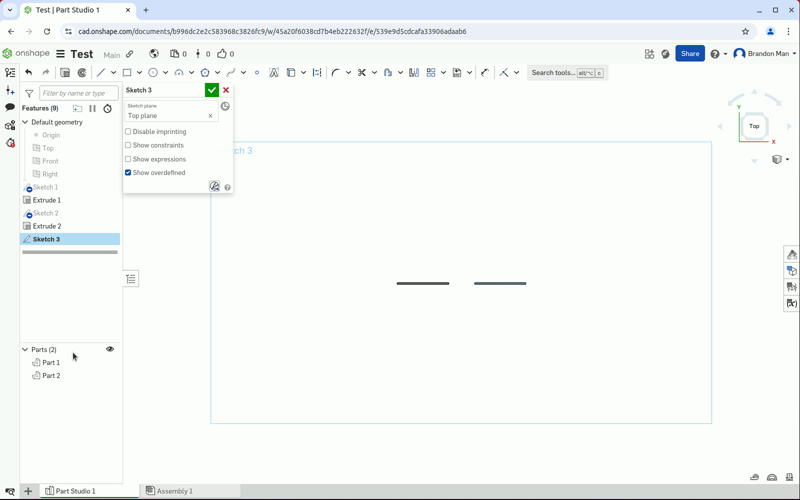
key(y)
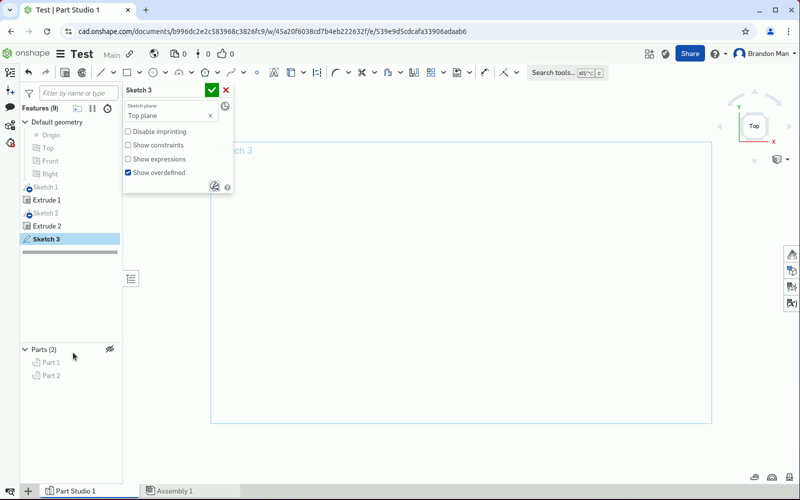
key(l)
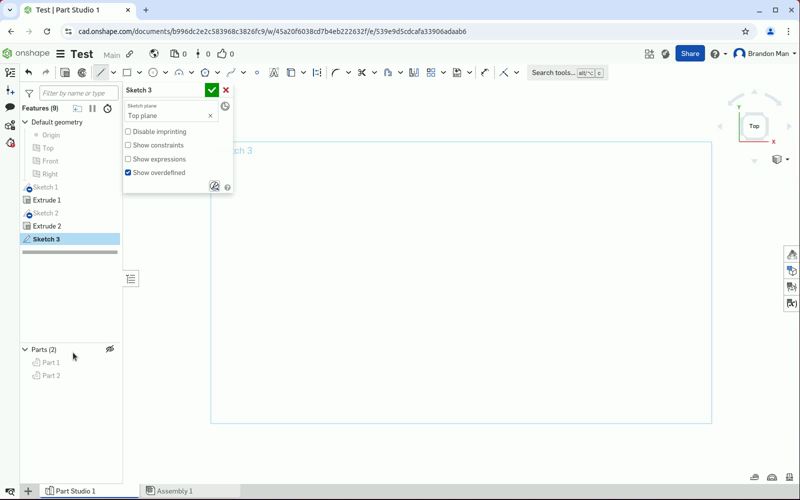
key_down(shift)
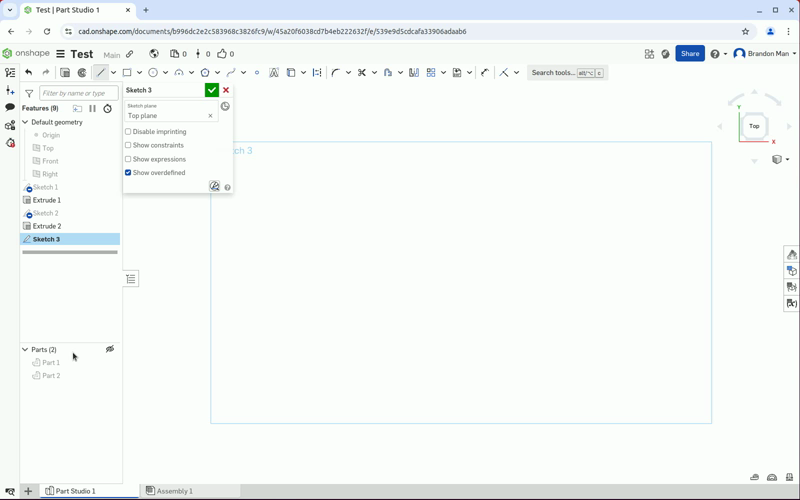
mouse_move(446, 284)
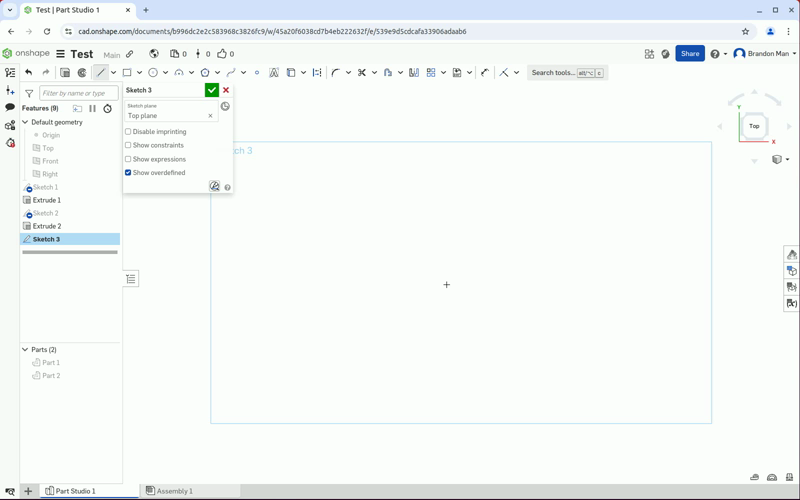
click(446, 284)
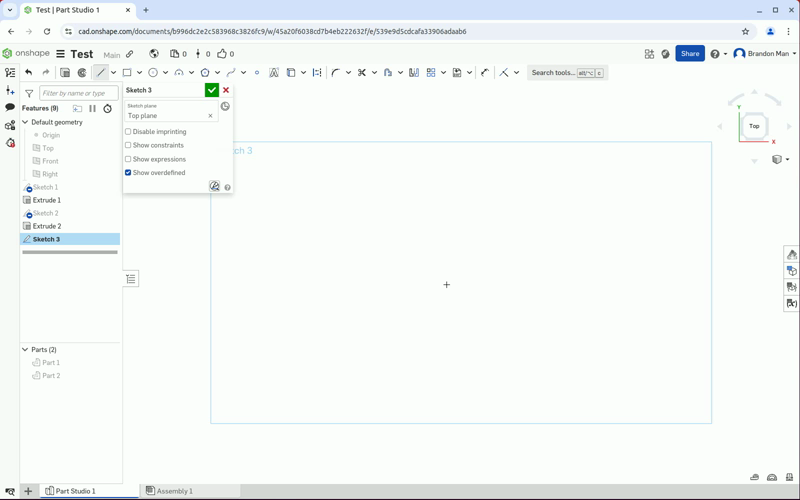
key_up(shift)
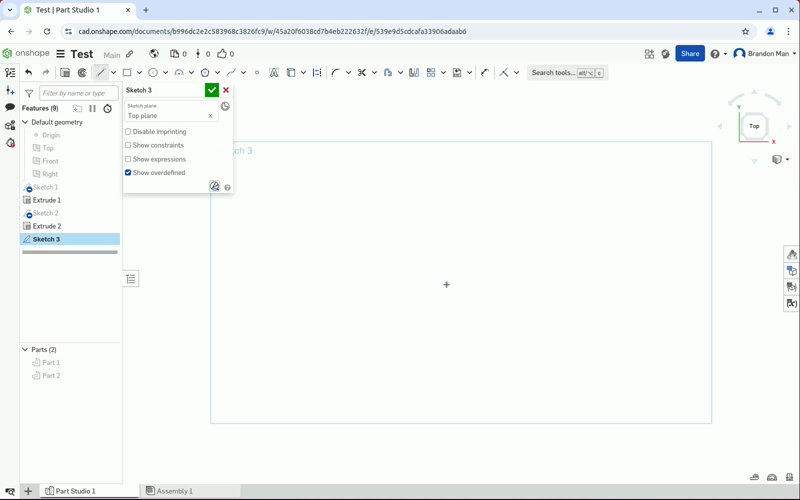
key_down(shift)
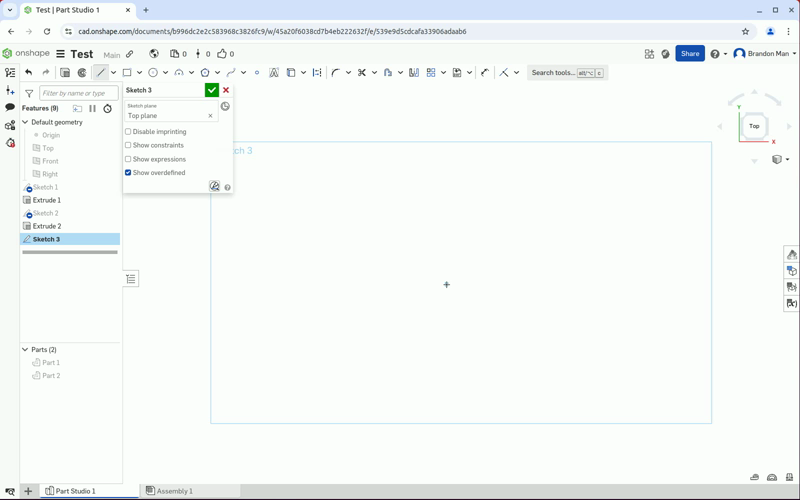
mouse_move(476, 284)
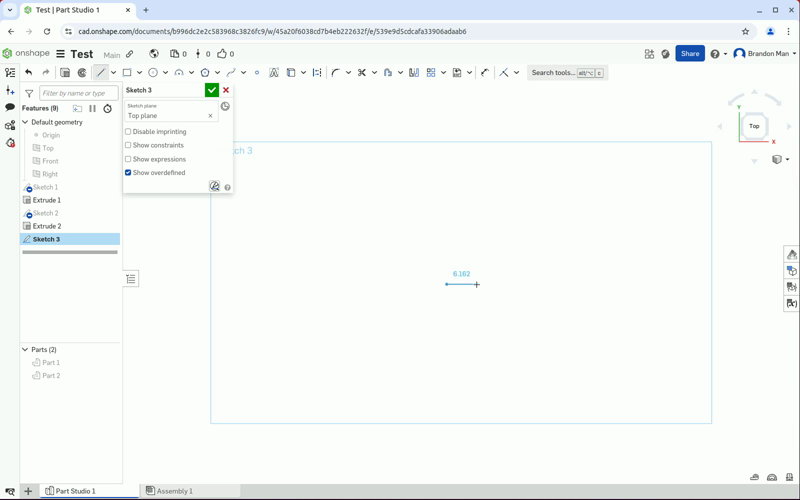
mouse_move(474, 284)
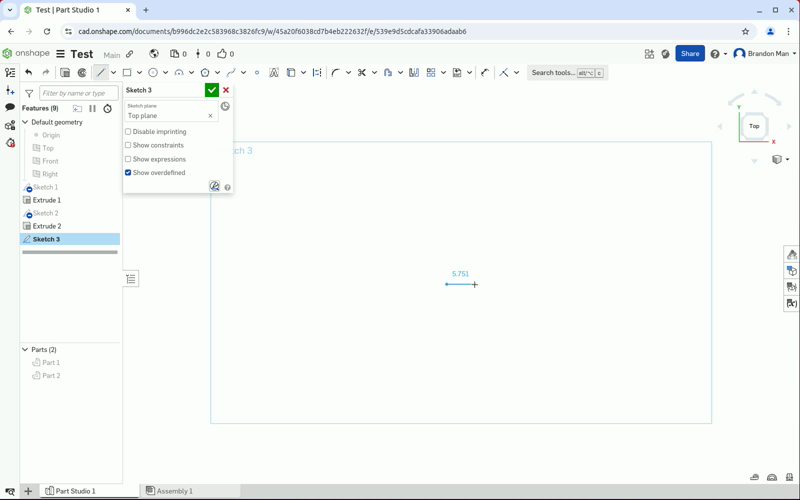
click(474, 284)
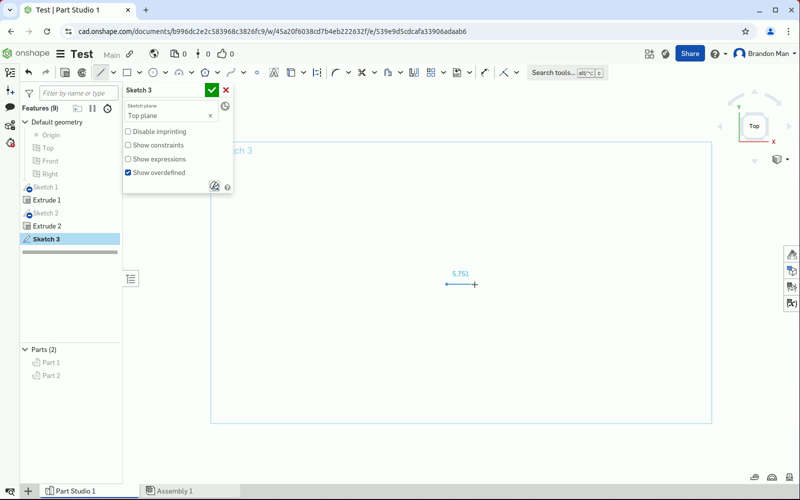
key_up(shift)
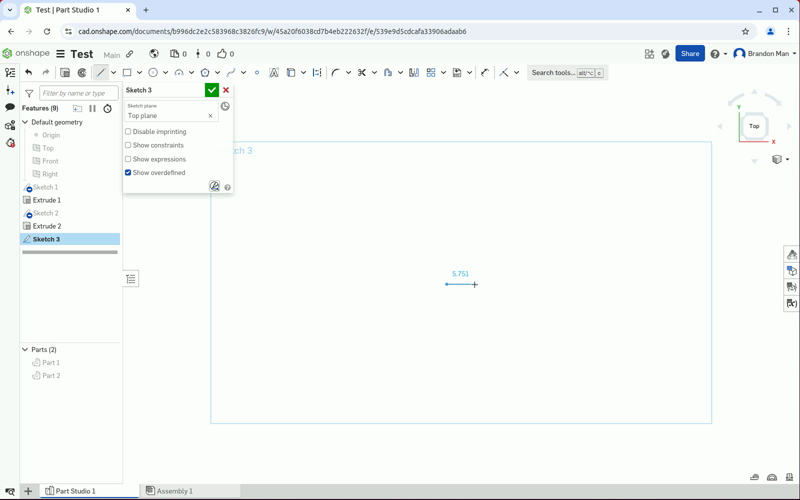
key_down(shift)
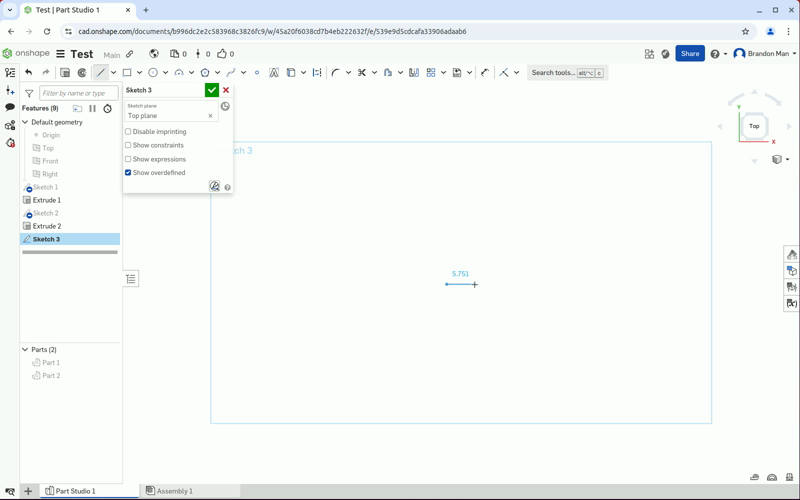
mouse_move(504, 284)
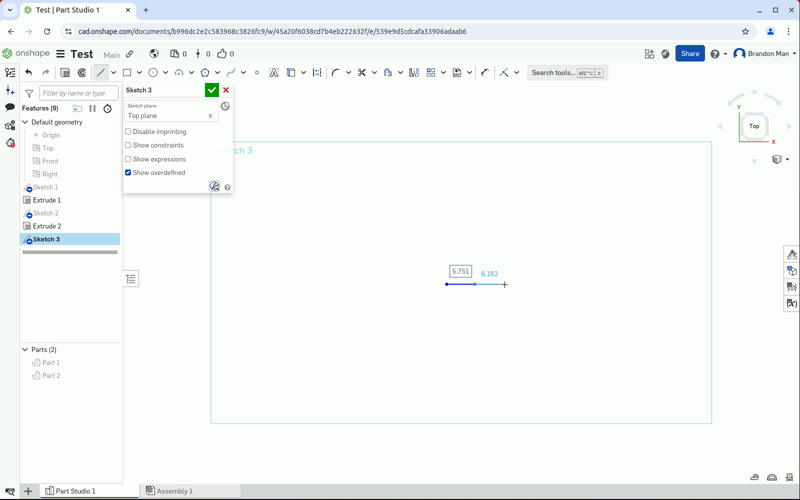
mouse_move(474, 282)
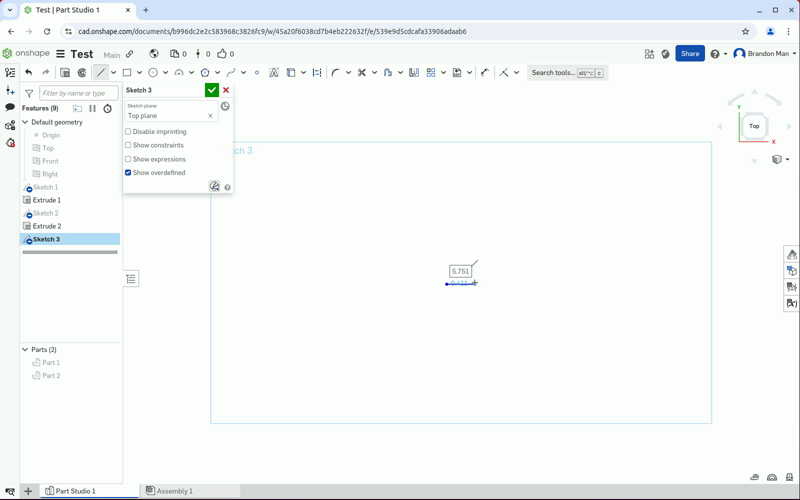
scroll(6)
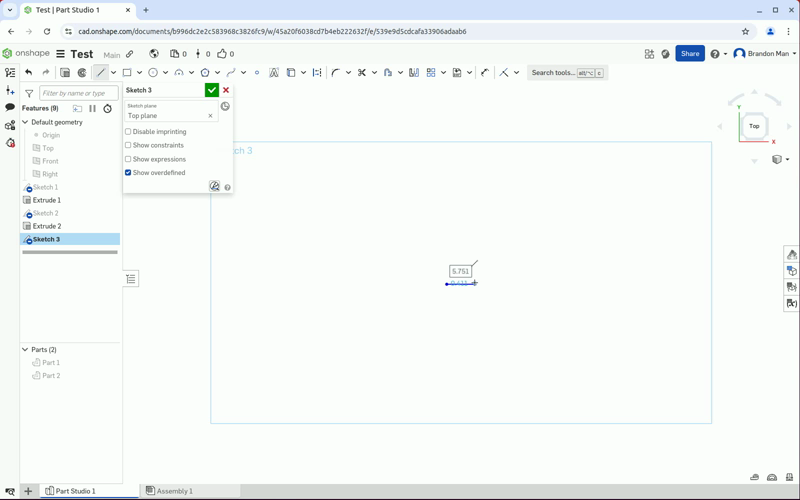
scroll(6)
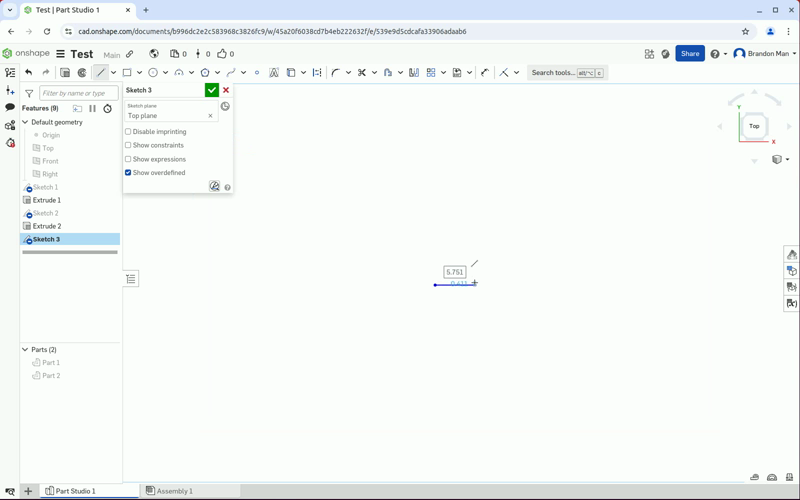
scroll(6)
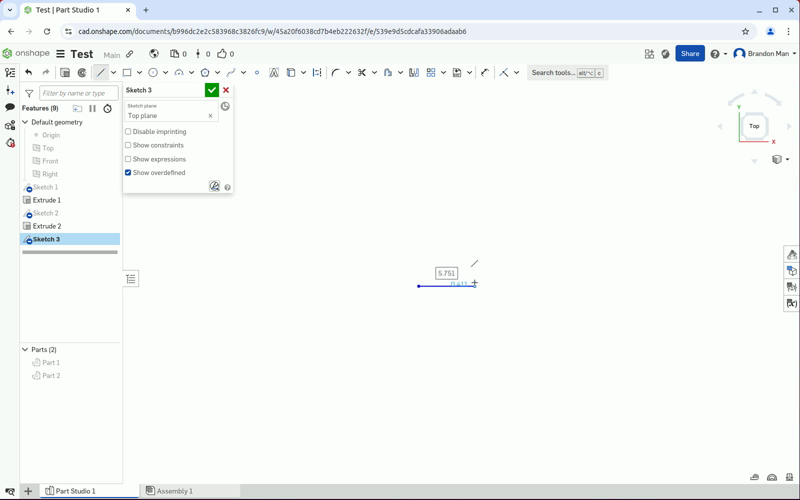
scroll(6)
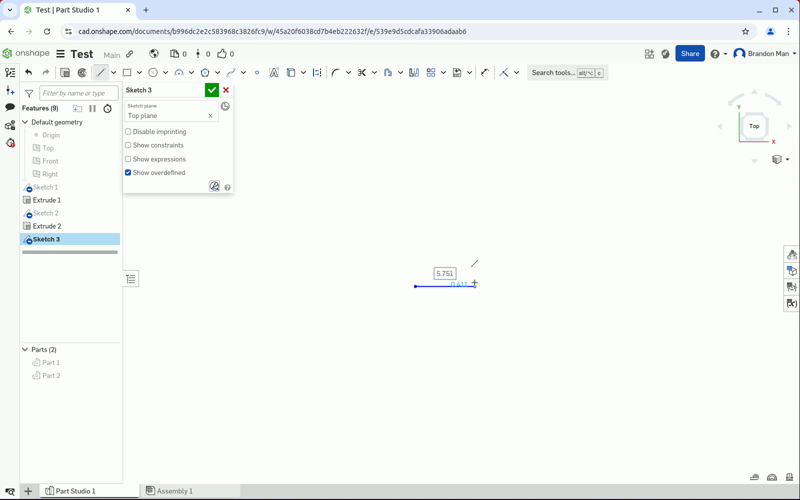
scroll(6)
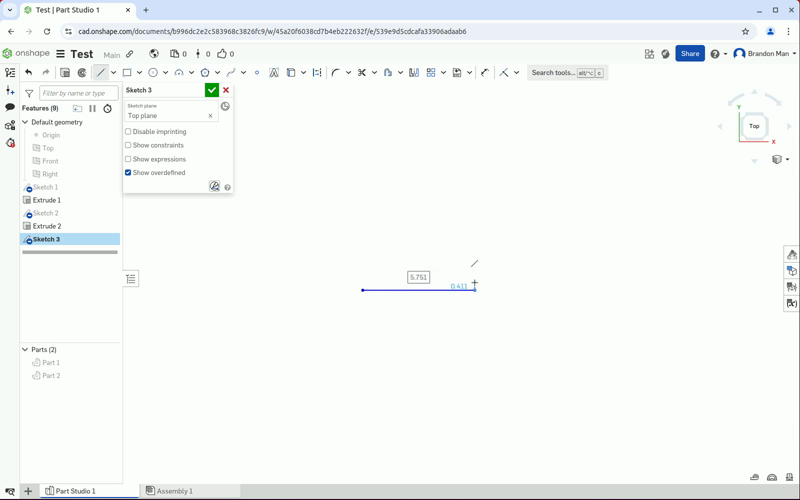
scroll(6)
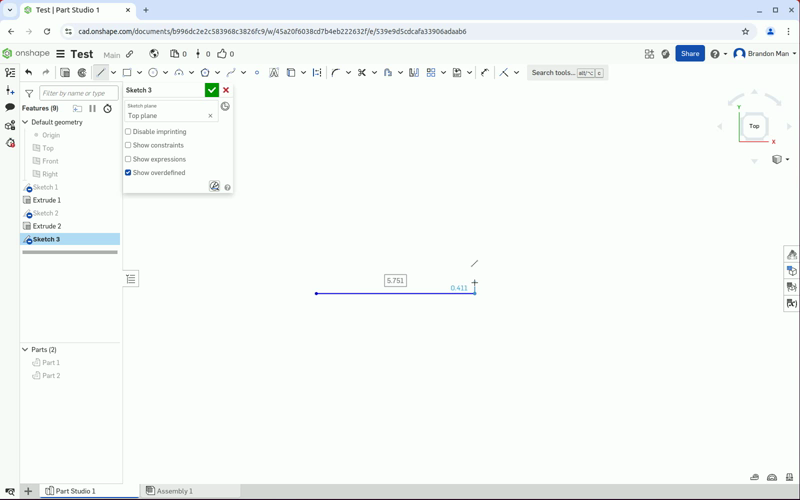
scroll(6)
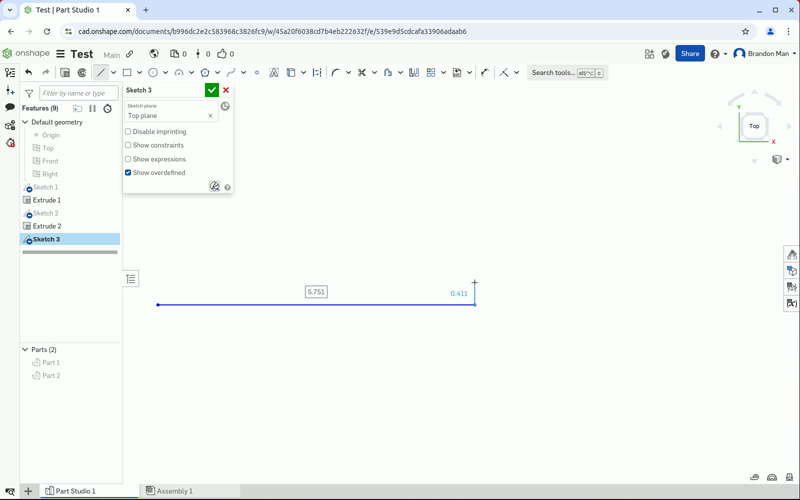
click(474, 282)
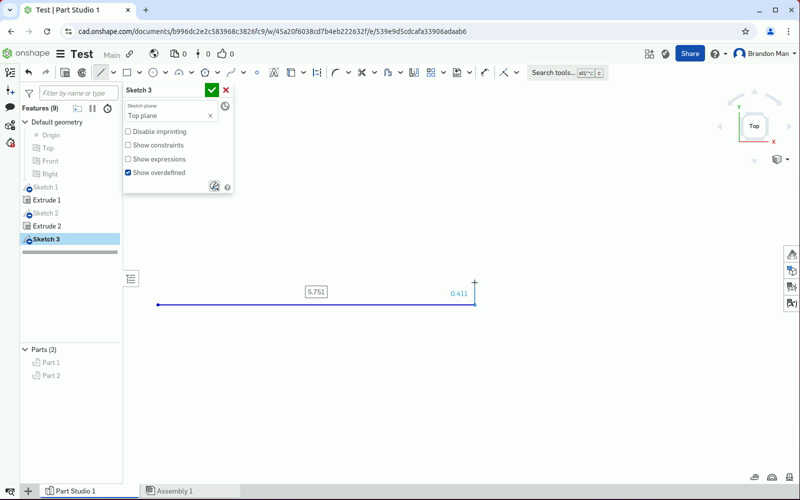
scroll(-6)
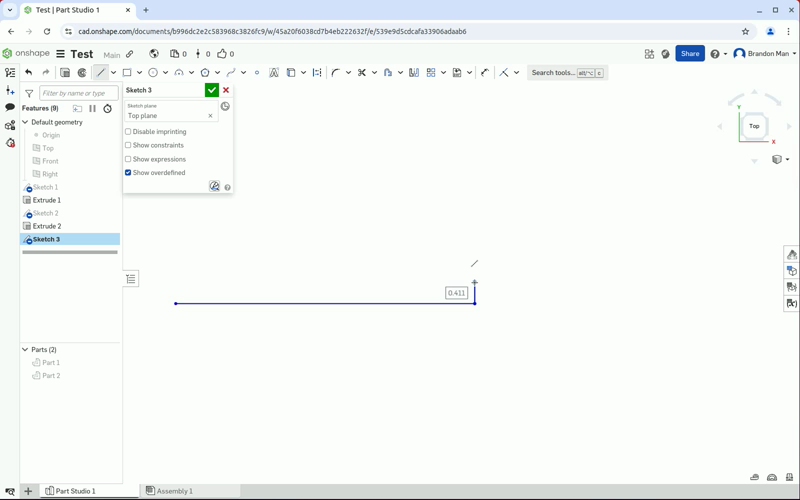
scroll(-6)
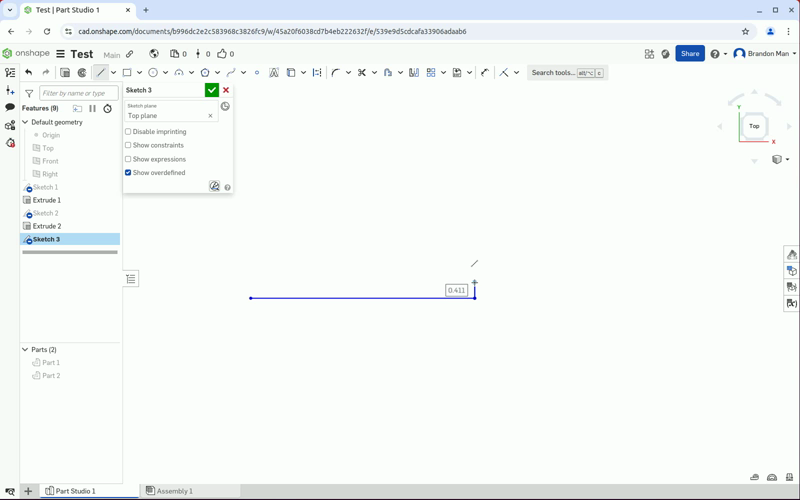
scroll(-6)
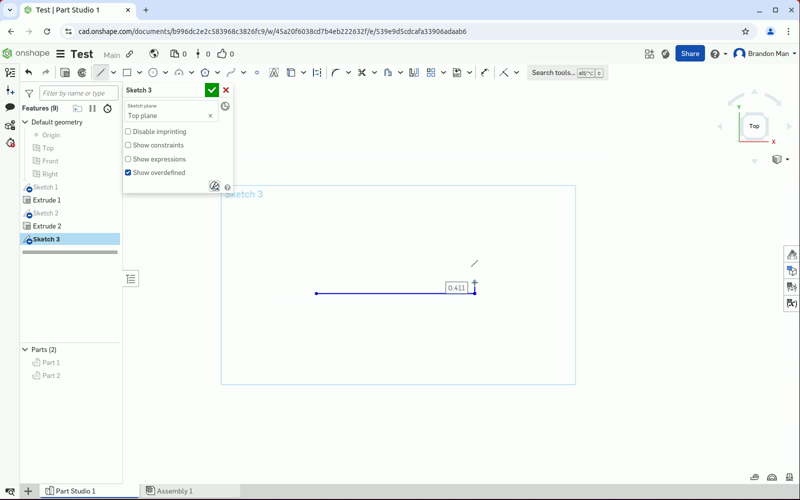
scroll(-6)
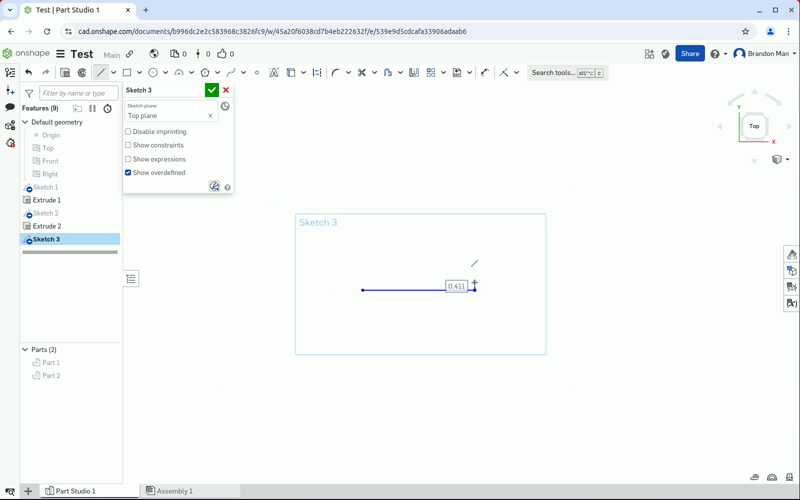
scroll(-6)
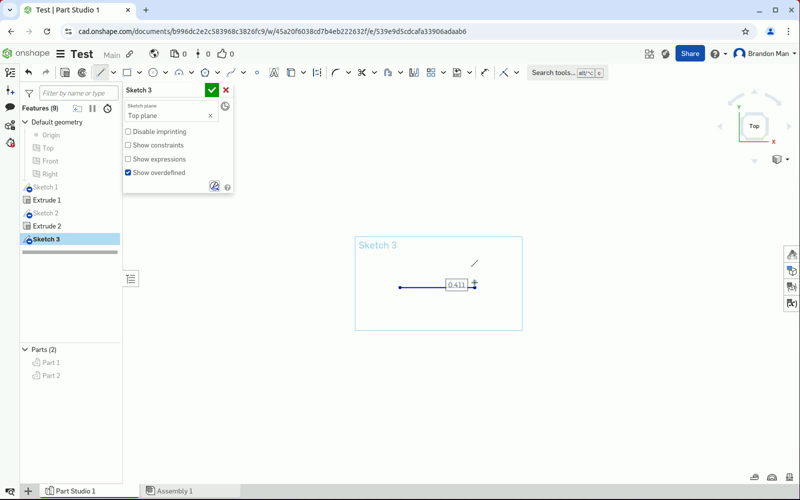
scroll(-6)
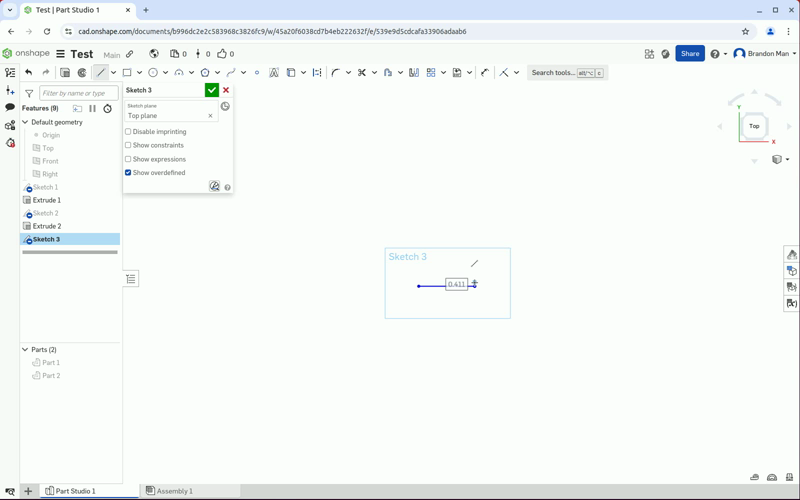
scroll(-6)
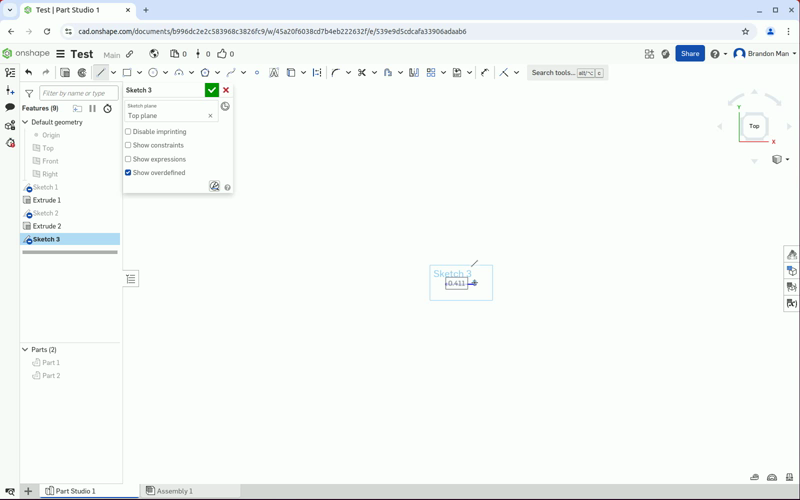
key_up(shift)
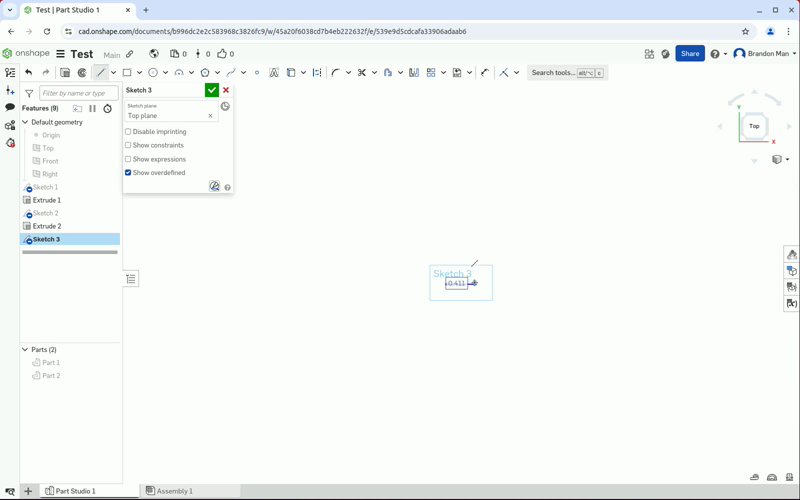
key_down(shift)
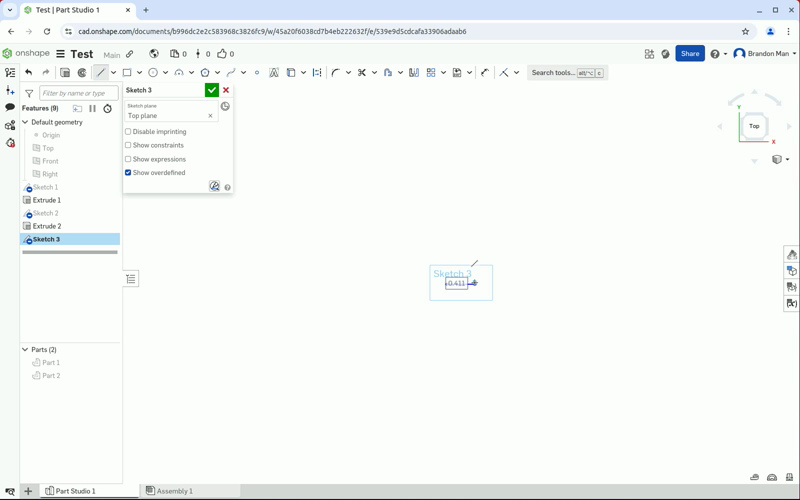
mouse_move(504, 282)
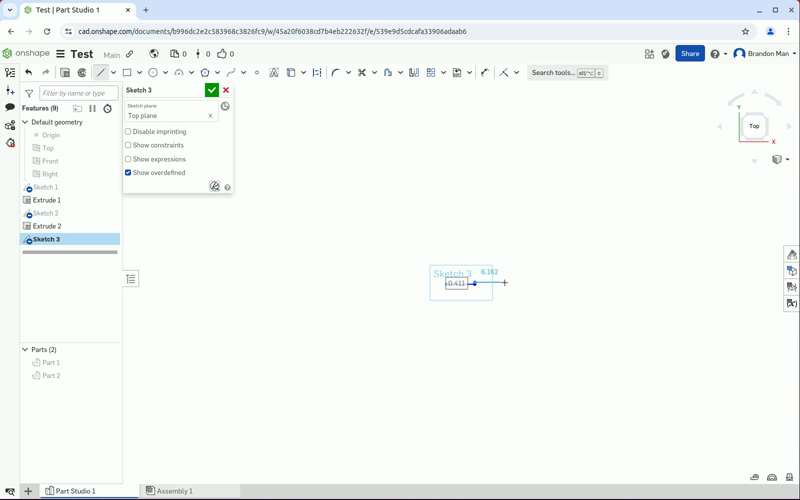
mouse_move(446, 282)
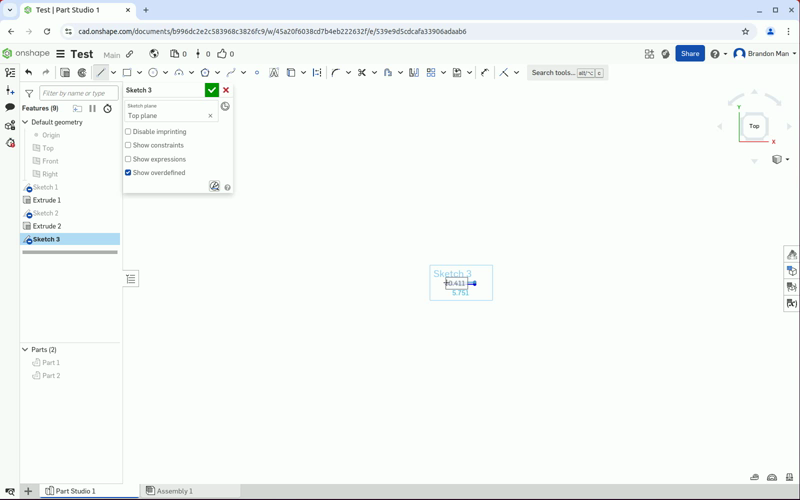
scroll(6)
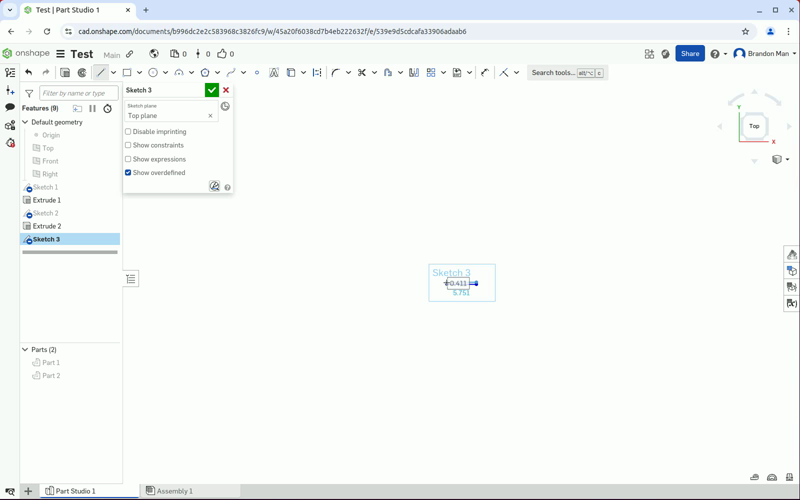
scroll(6)
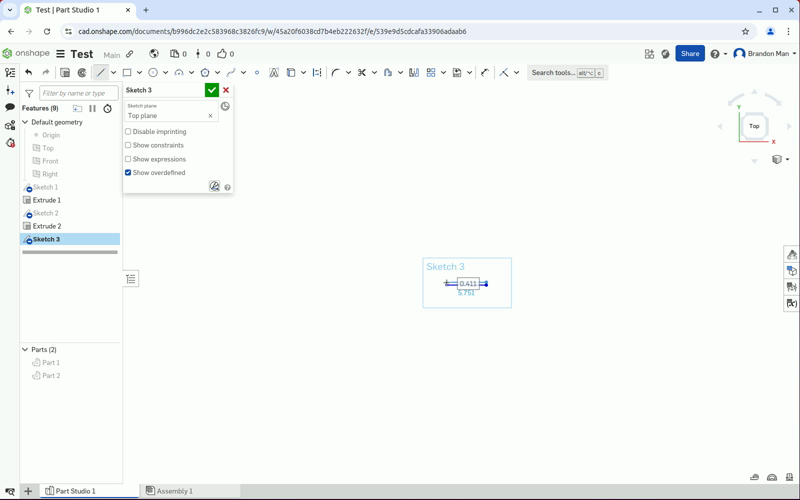
scroll(6)
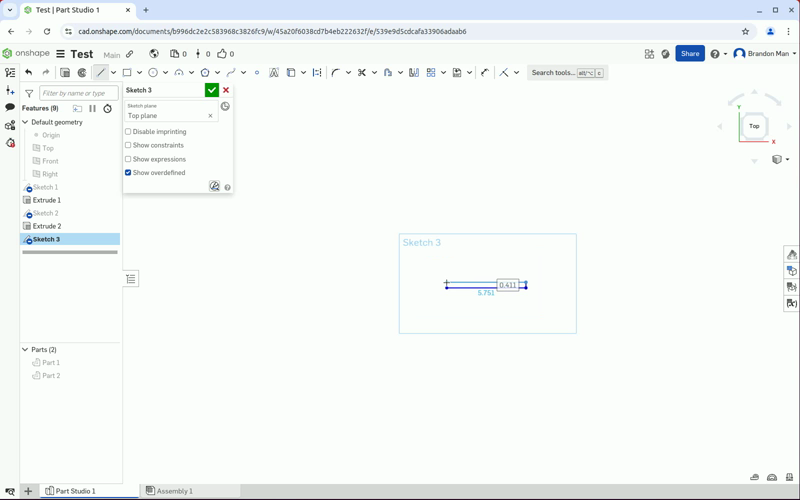
scroll(6)
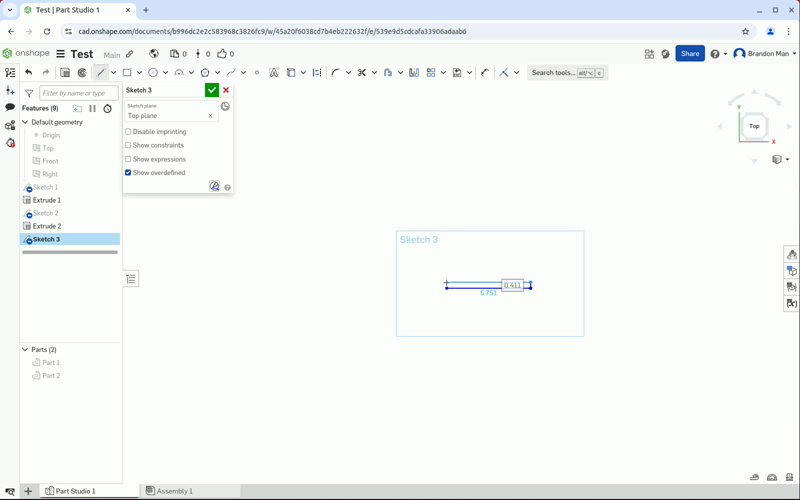
scroll(6)
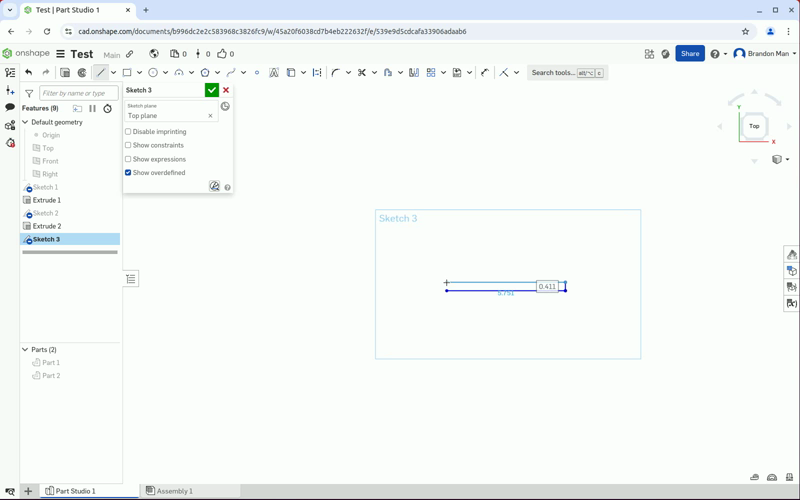
scroll(6)
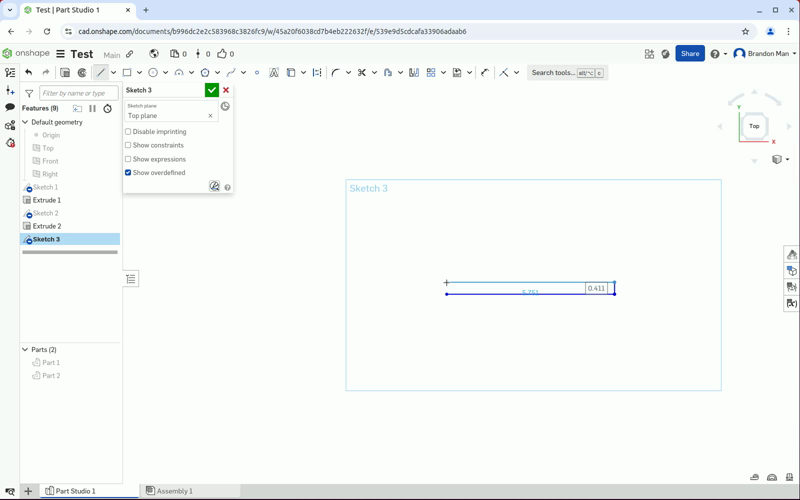
scroll(6)
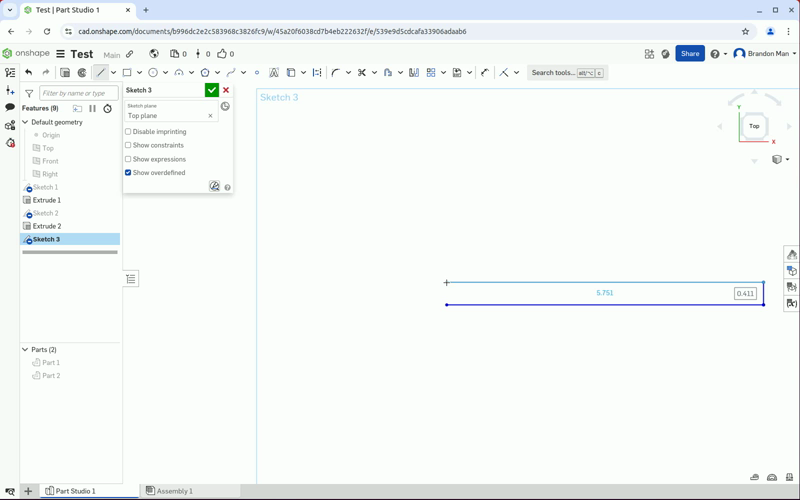
click(446, 282)
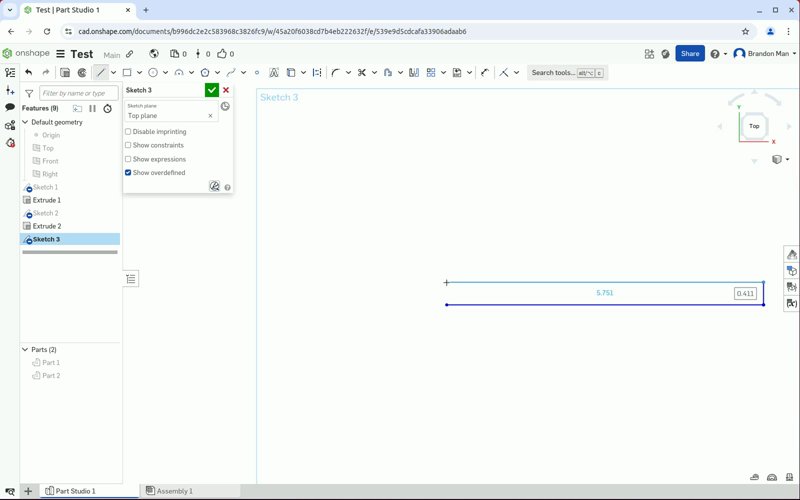
scroll(-6)
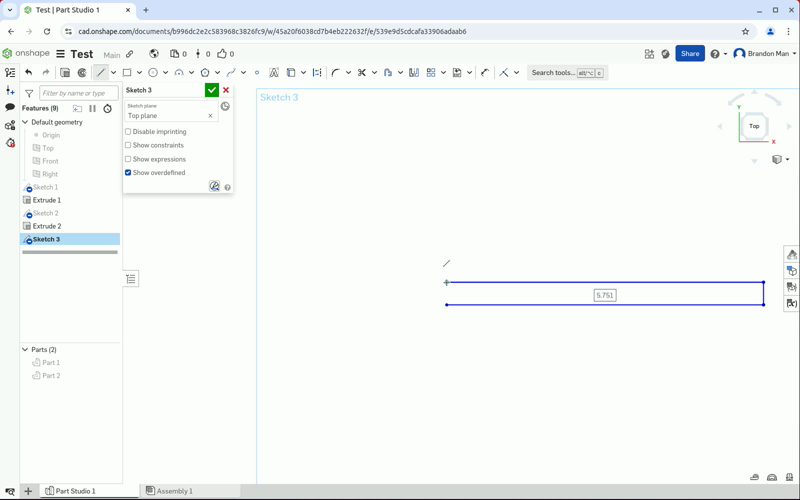
scroll(-6)
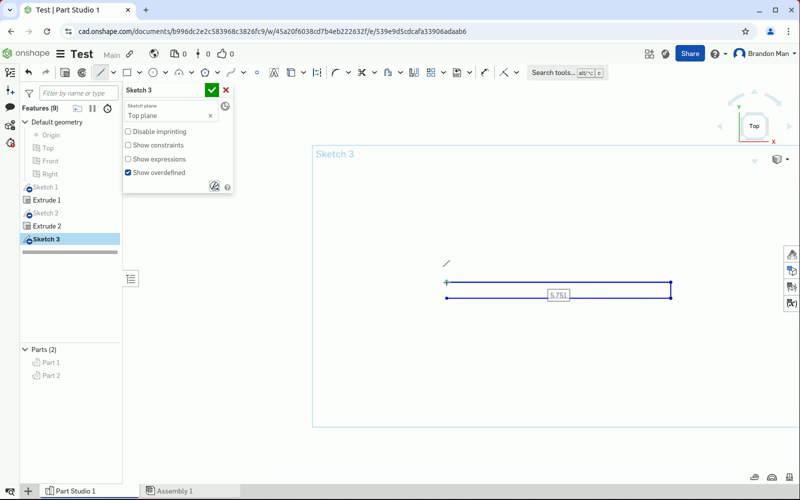
scroll(-6)
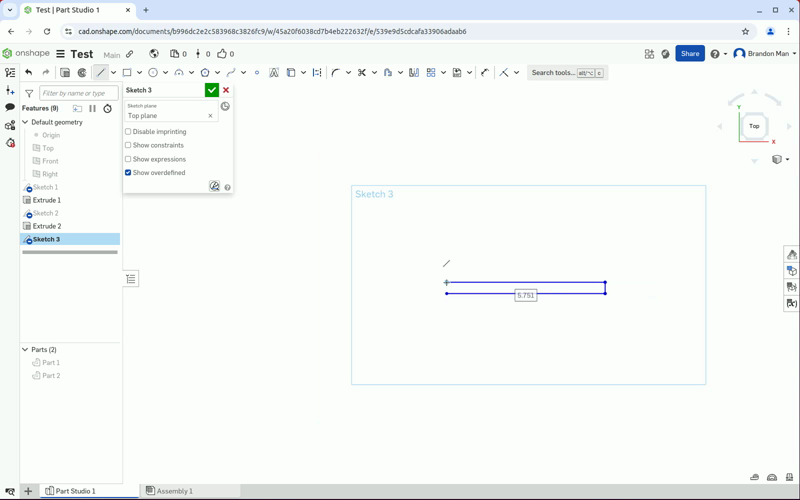
scroll(-6)
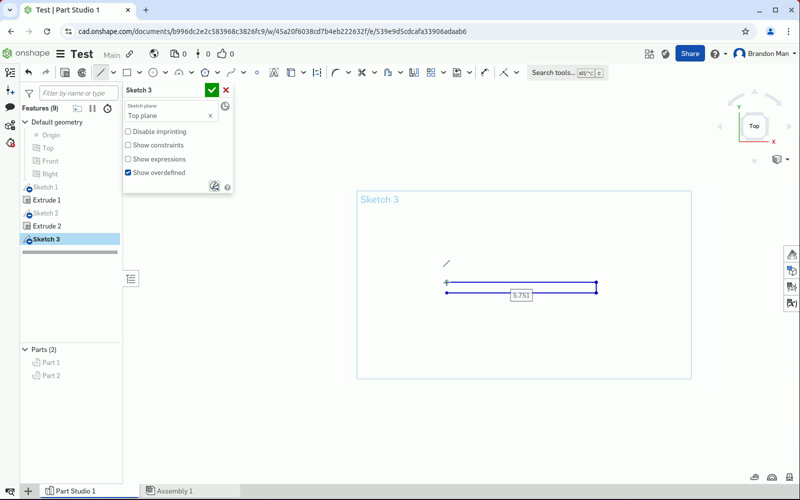
scroll(-6)
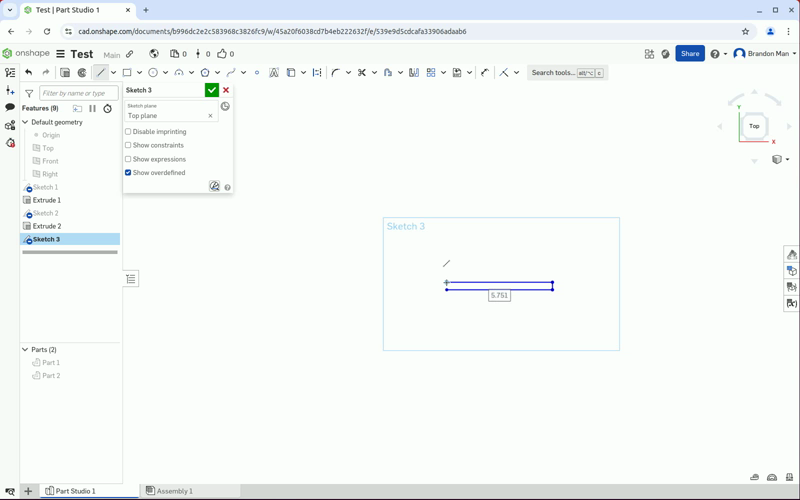
scroll(-6)
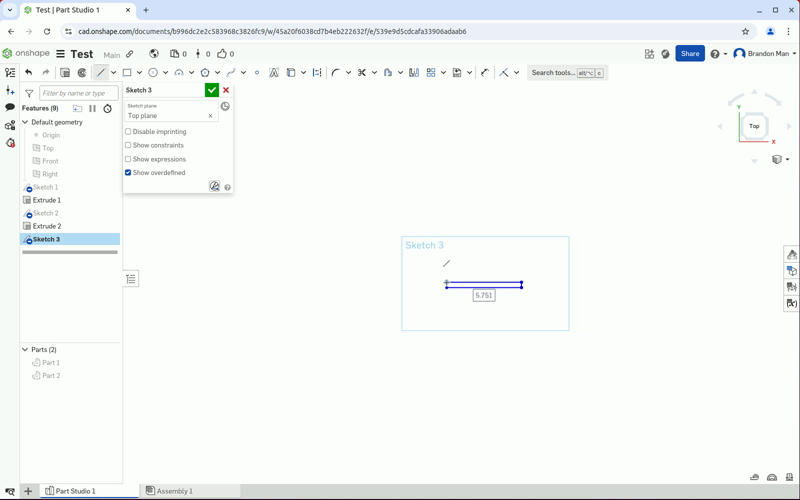
scroll(-6)
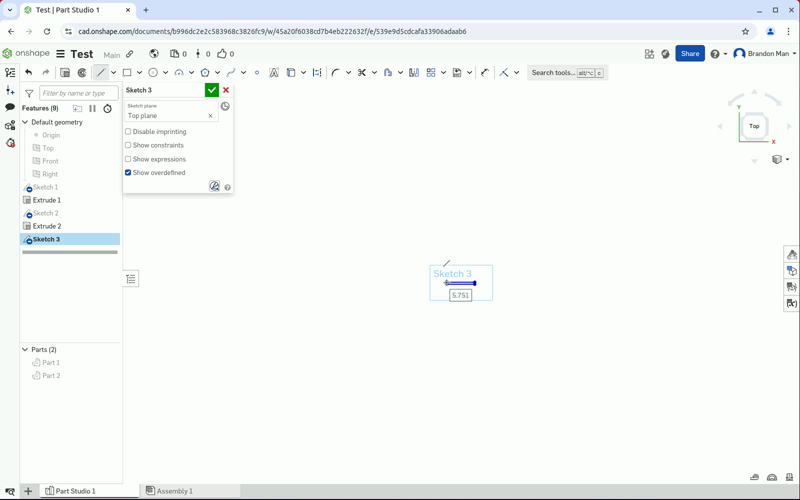
key_up(shift)
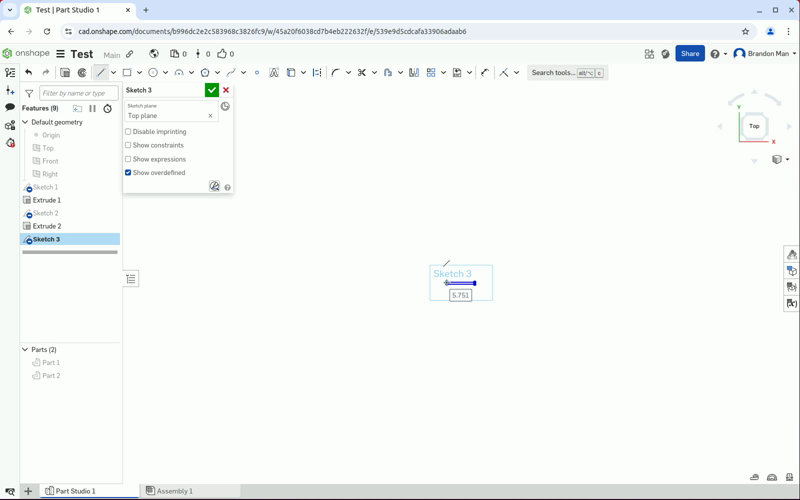
mouse_move(476, 282)
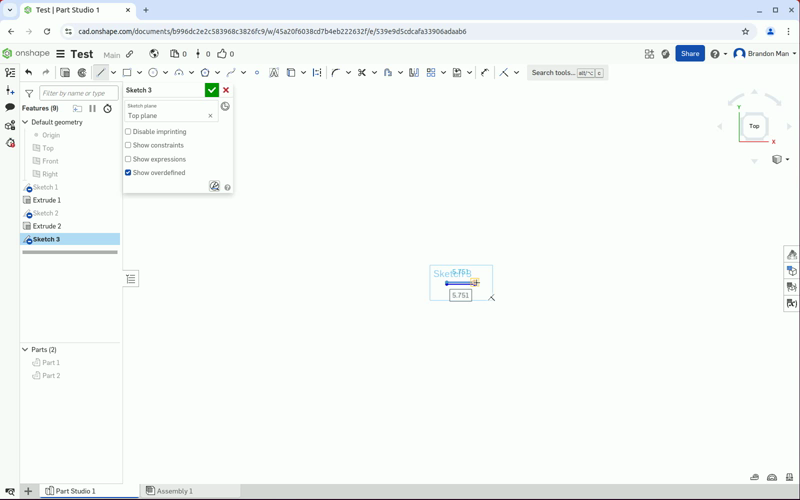
key_down(shift)
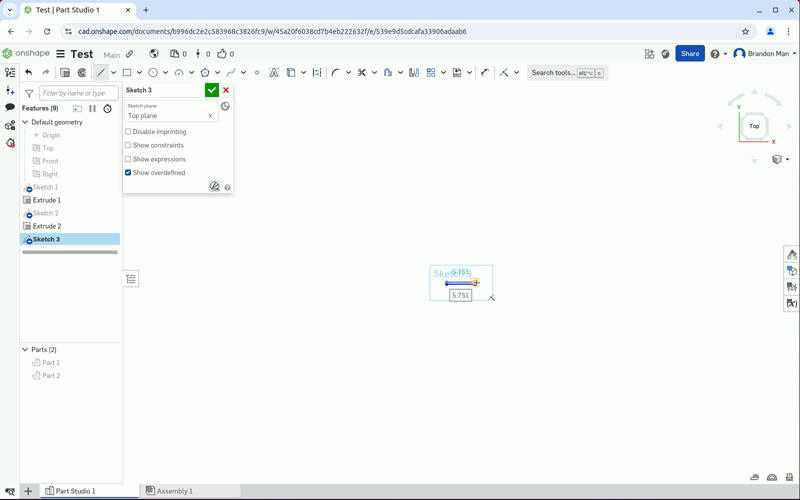
mouse_move(446, 284)
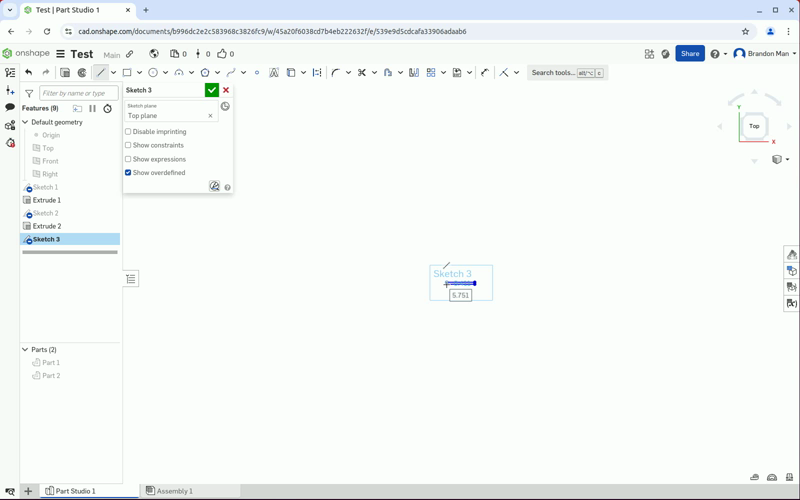
scroll(6)
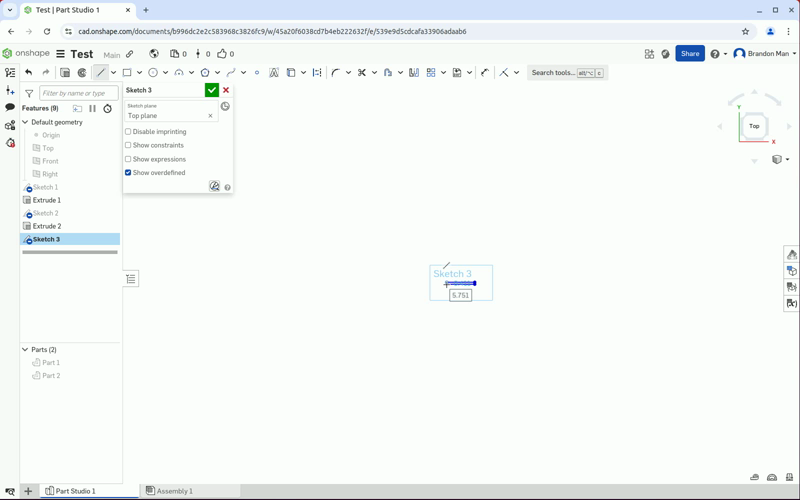
scroll(6)
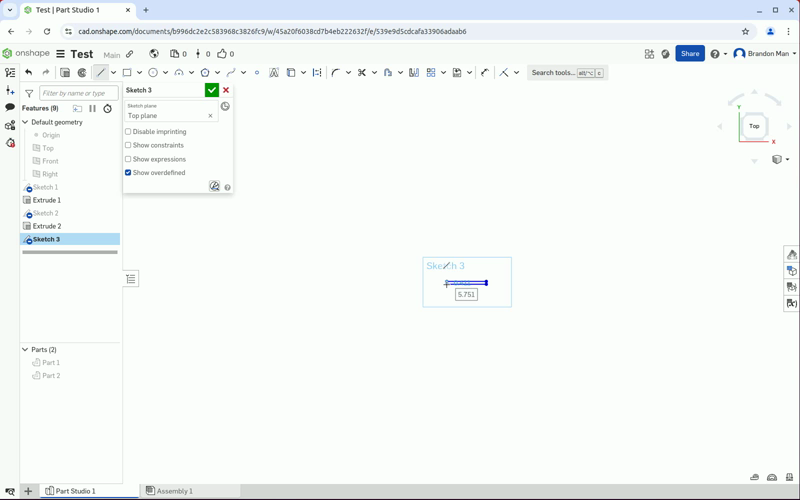
scroll(6)
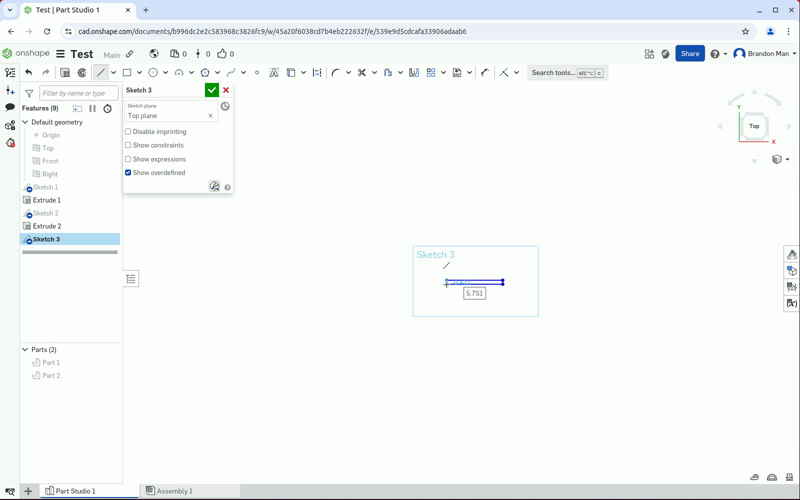
scroll(6)
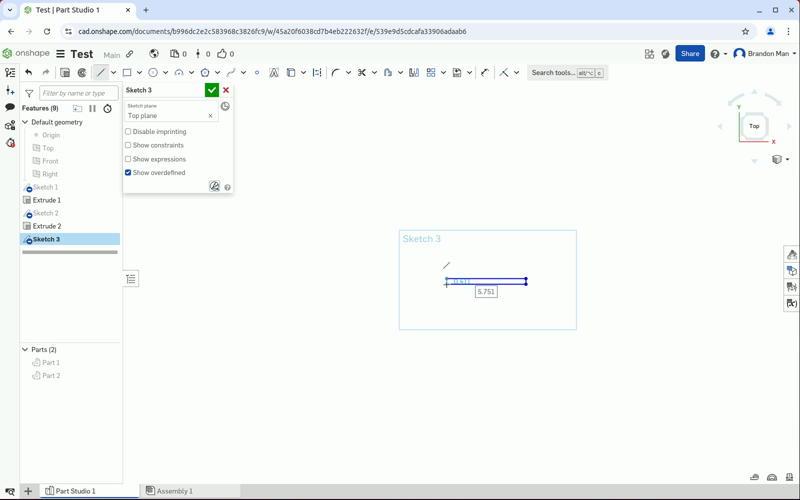
scroll(6)
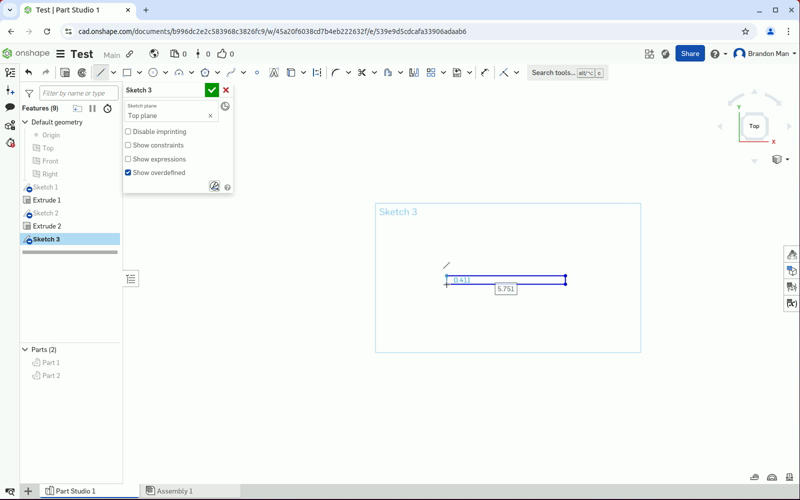
scroll(6)
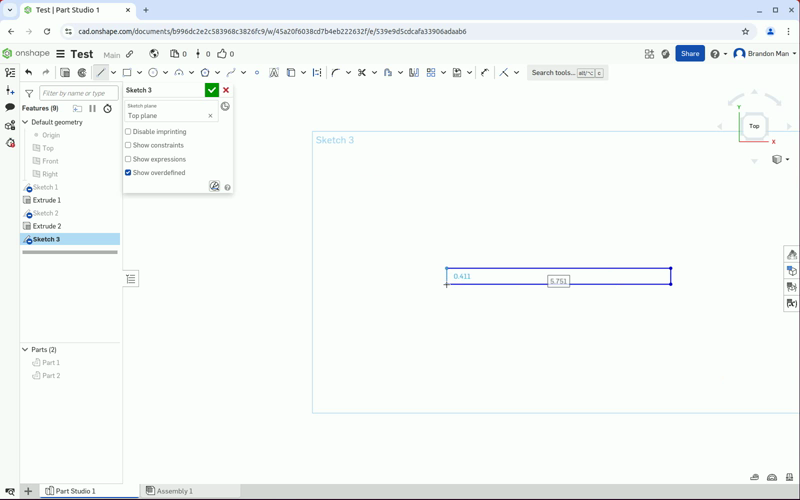
scroll(6)
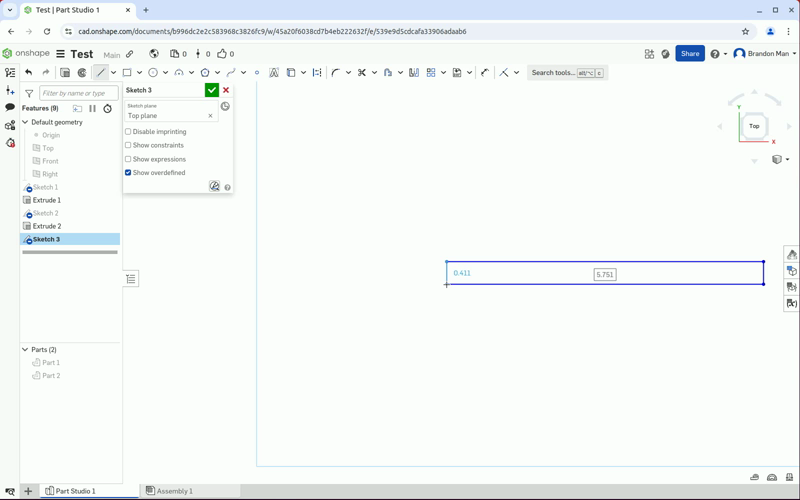
key_up(shift)
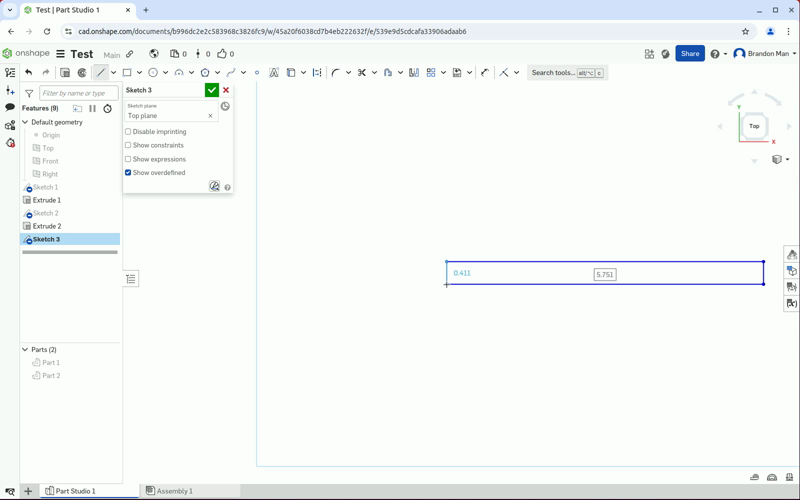
click(446, 284)
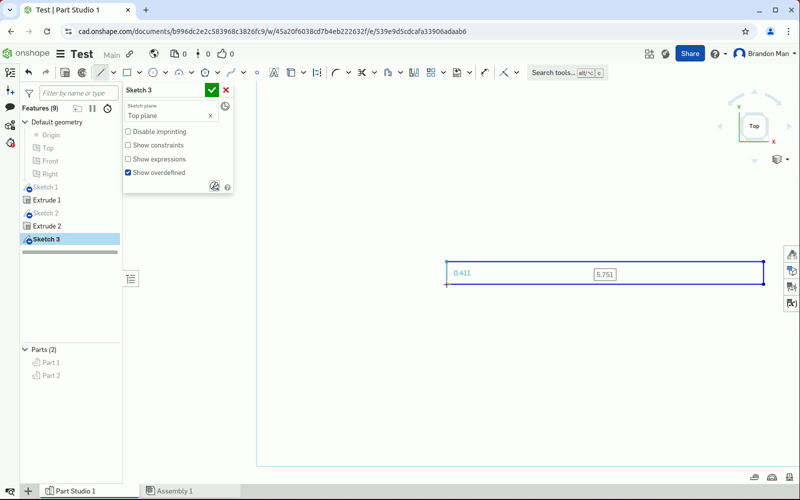
scroll(-6)
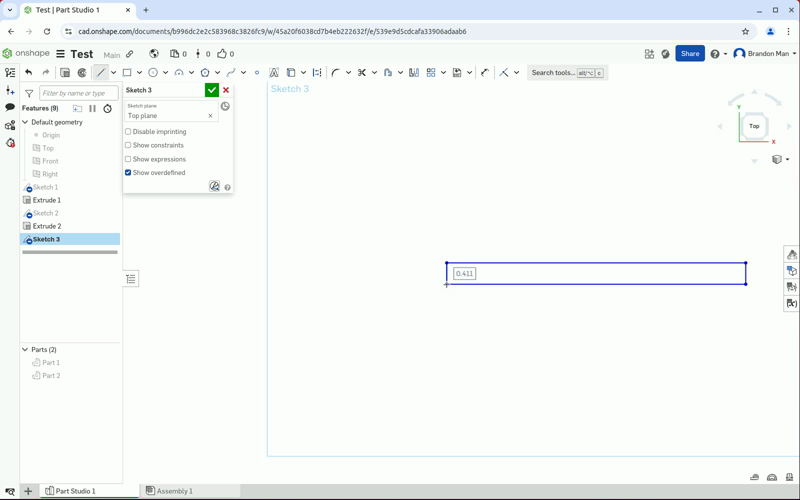
scroll(-6)
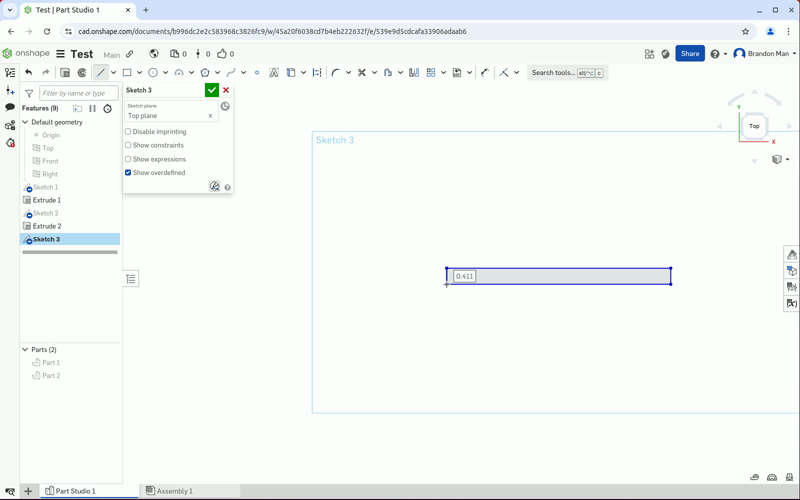
scroll(-6)
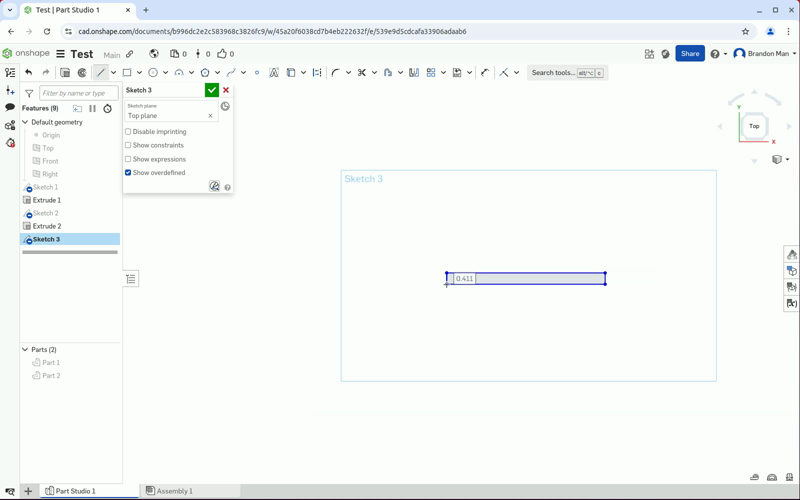
scroll(-6)
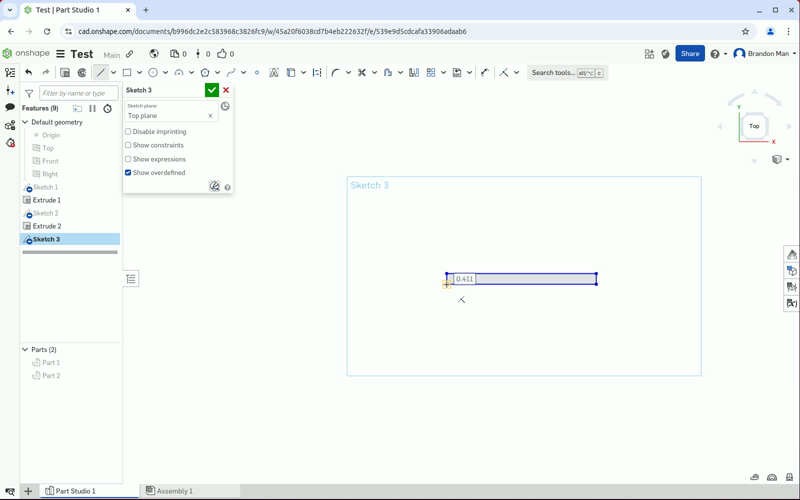
scroll(-6)
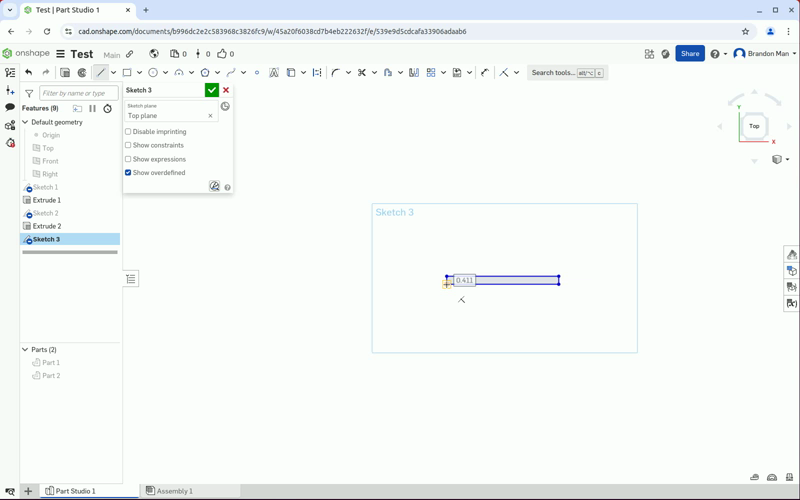
scroll(-6)
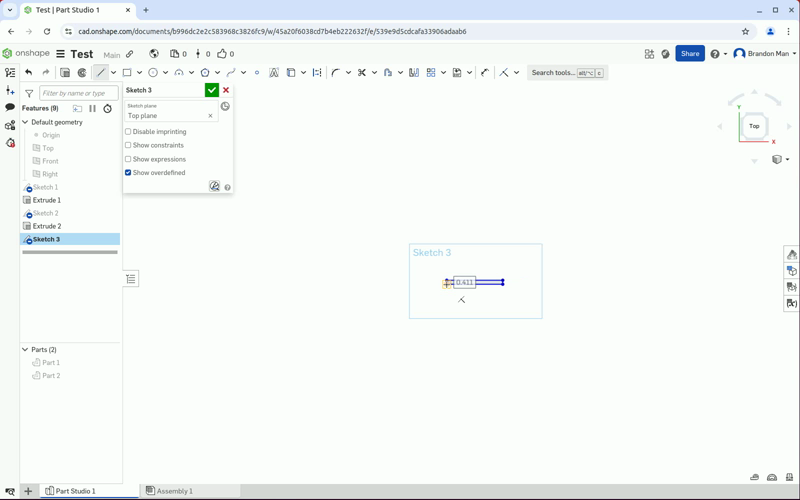
scroll(-6)
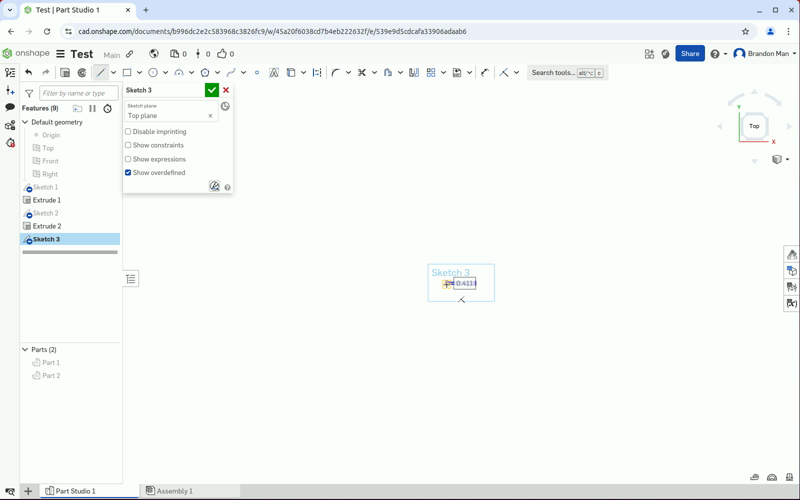
key(esc)
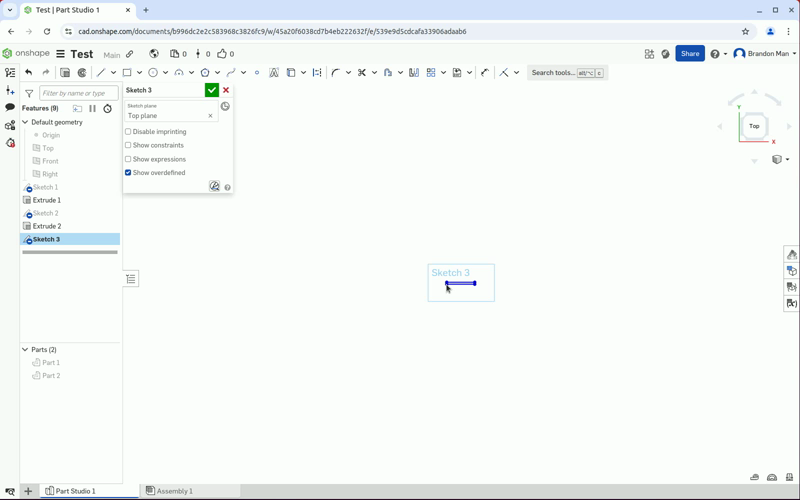
mouse_move(461, 283)
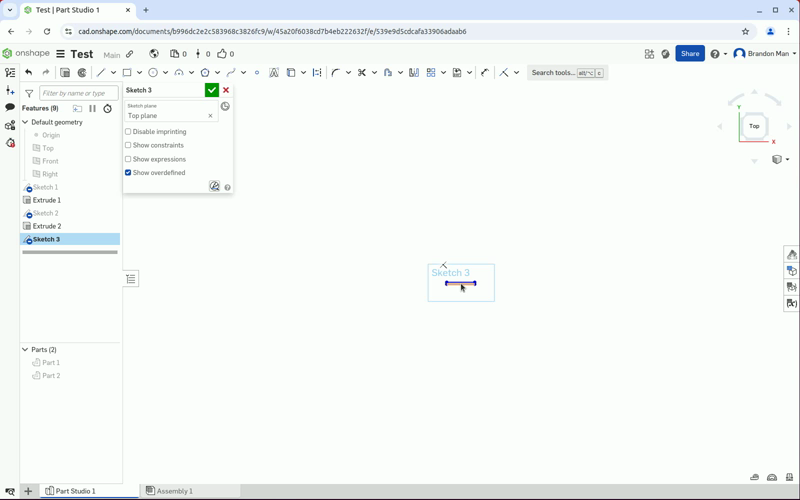
scroll(6)
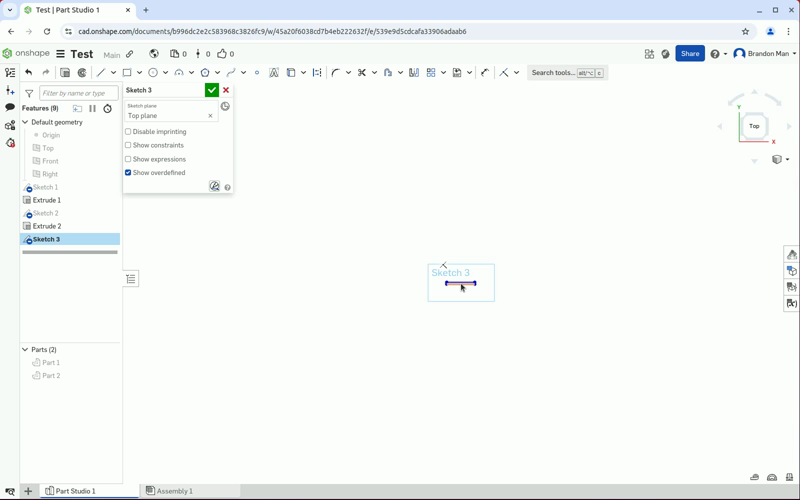
scroll(6)
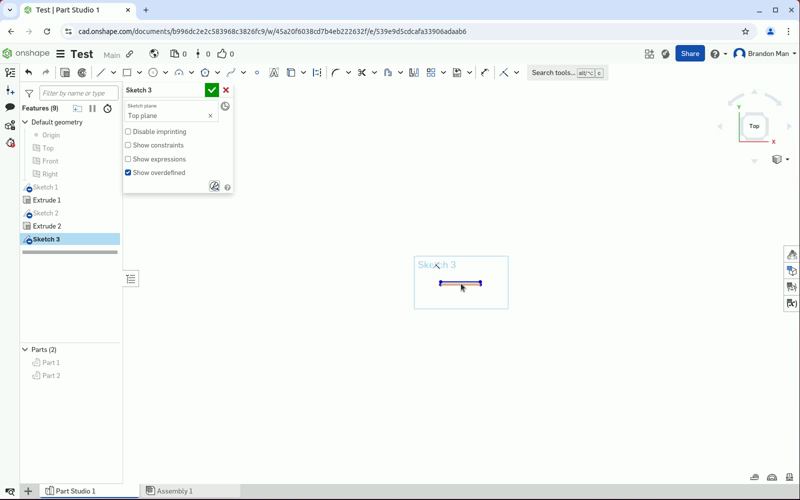
scroll(6)
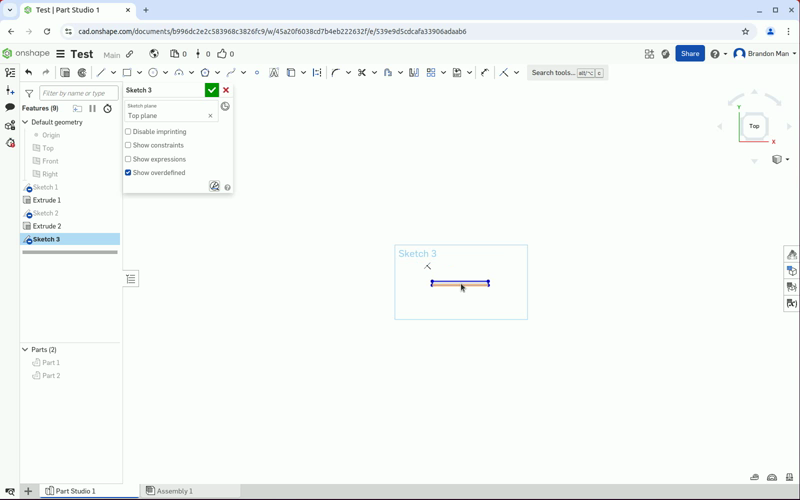
scroll(6)
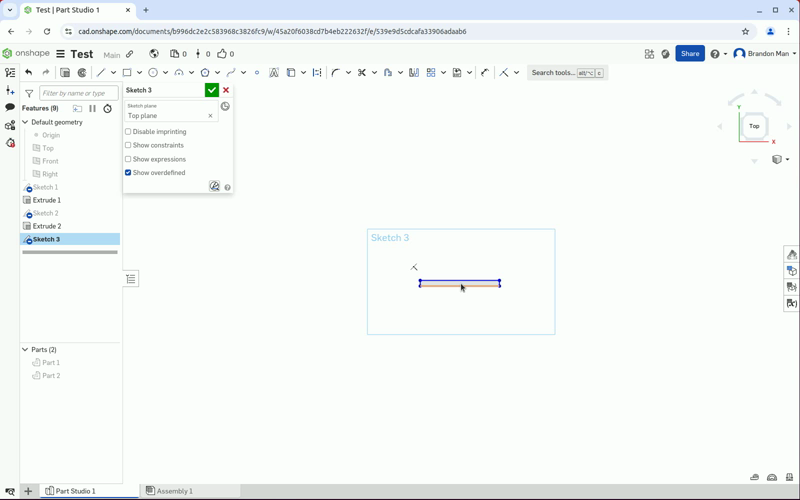
scroll(6)
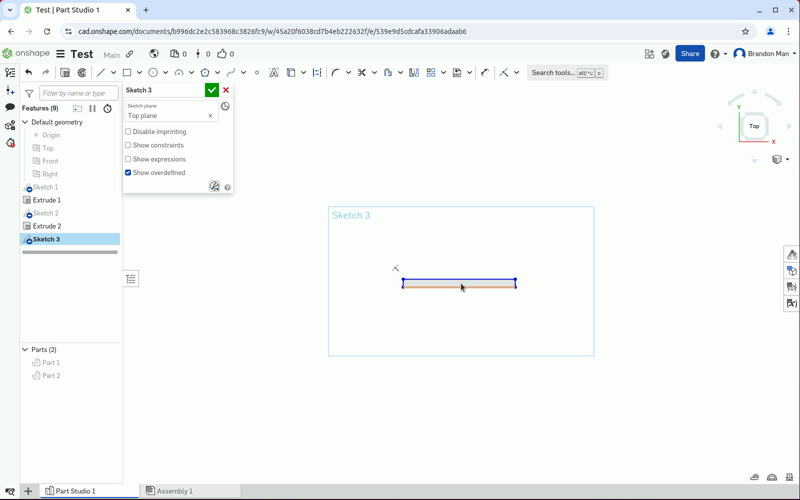
scroll(6)
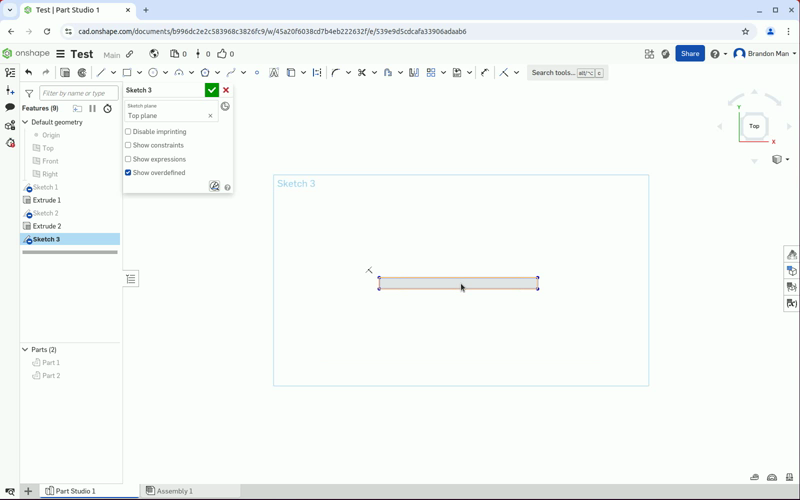
scroll(6)
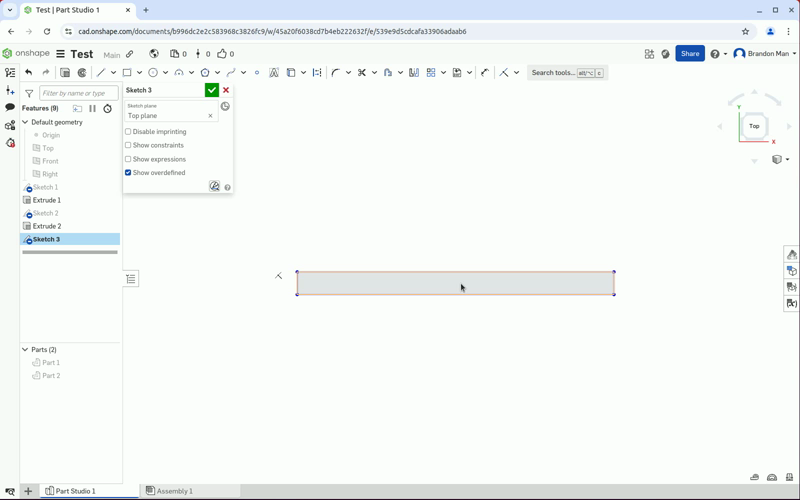
click(461, 283)
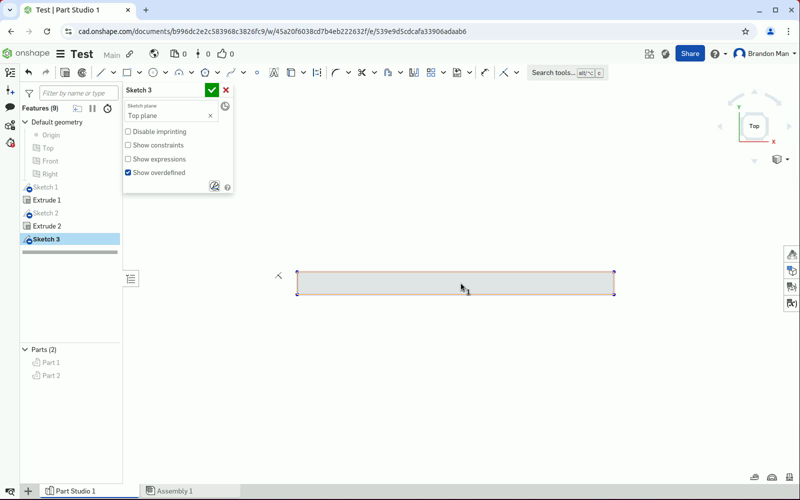
scroll(-6)
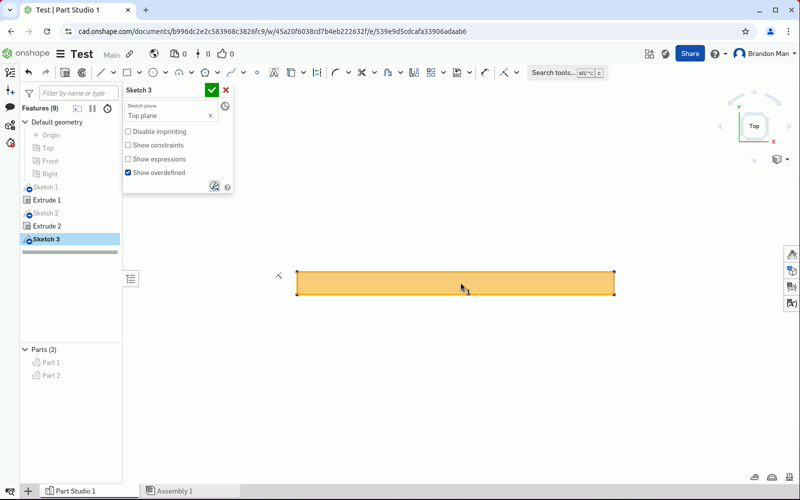
scroll(-6)
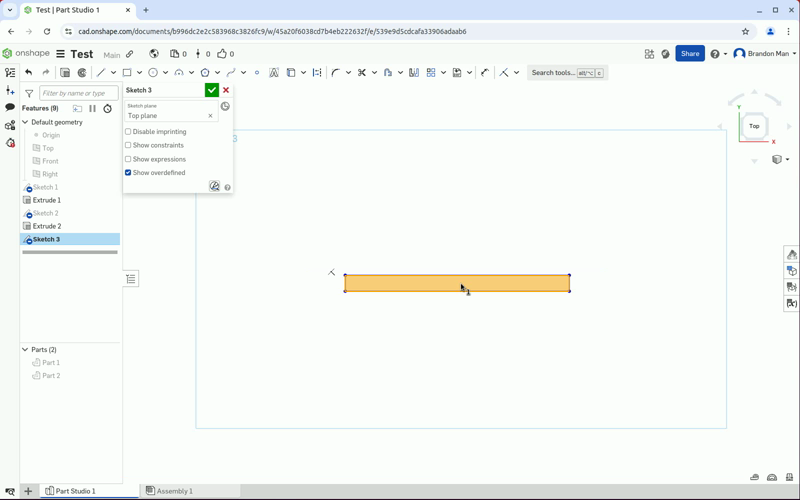
scroll(-6)
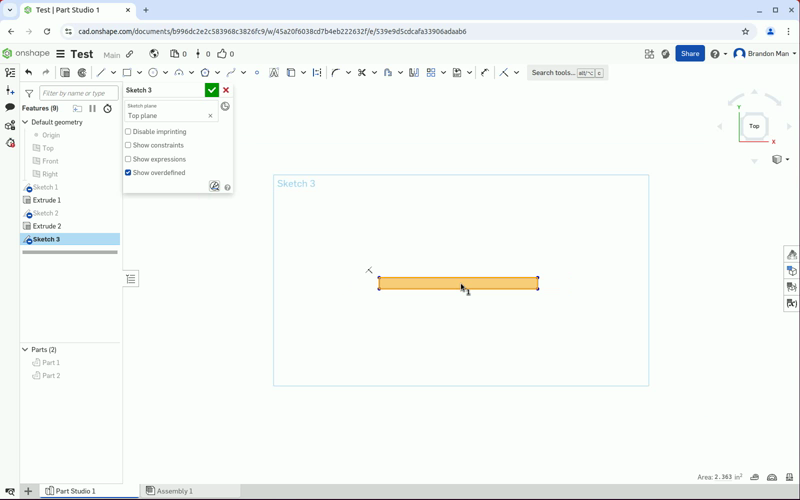
scroll(-6)
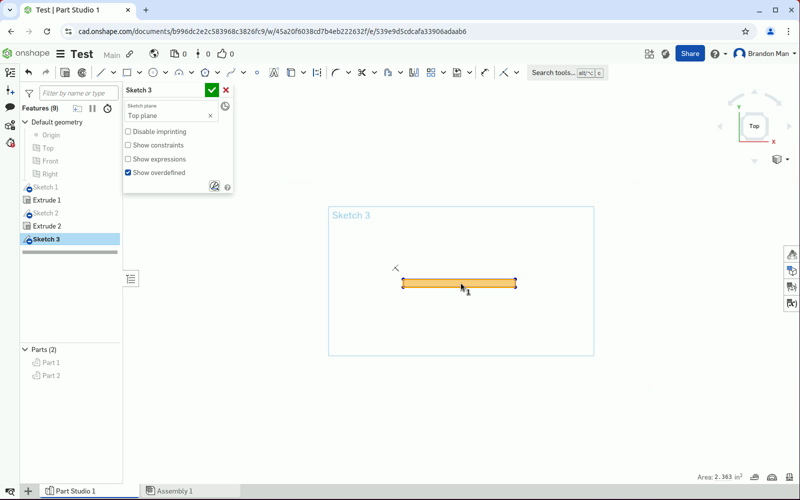
scroll(-6)
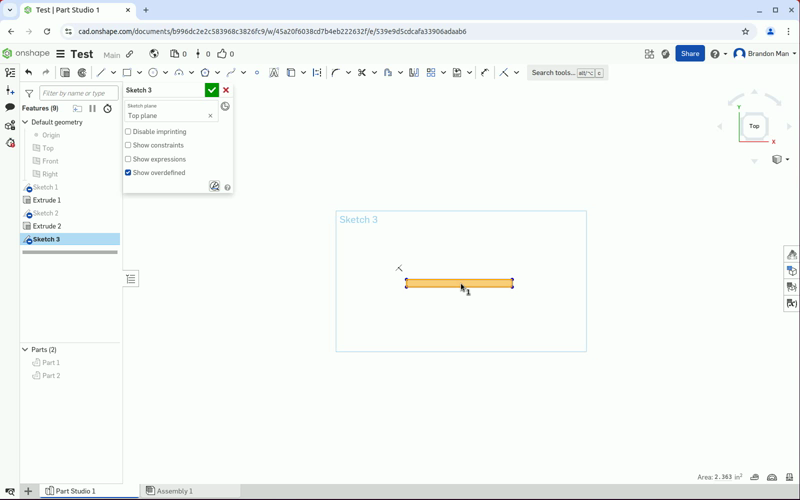
scroll(-6)
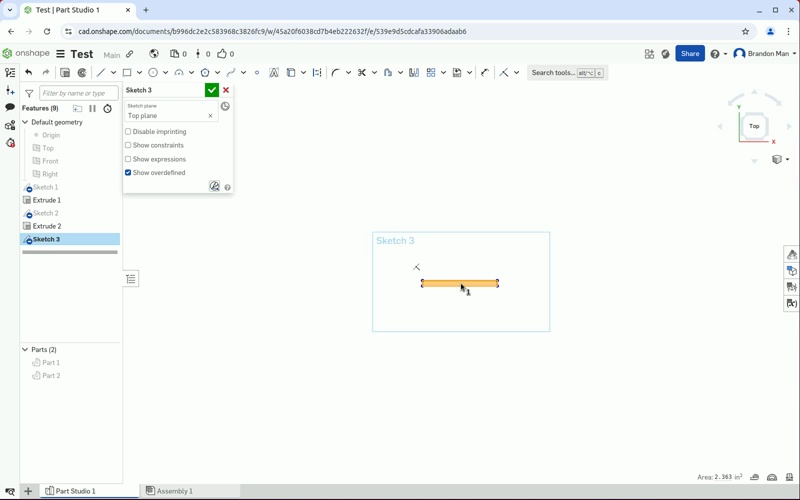
scroll(-6)
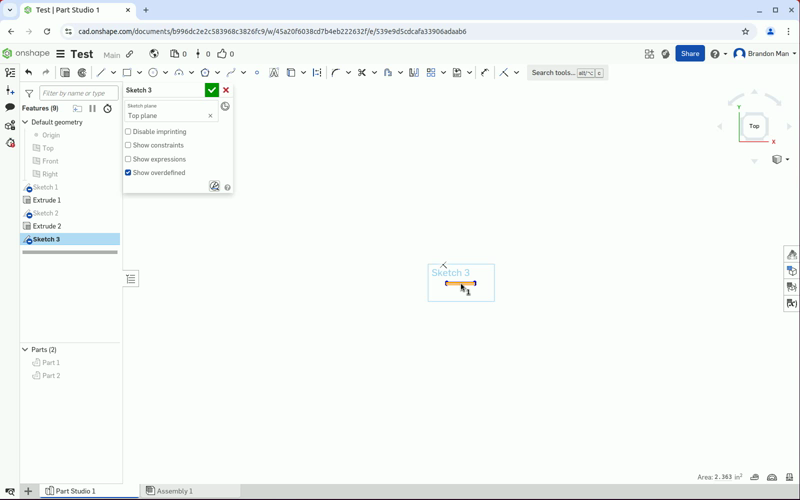
mouse_move(73, 352)
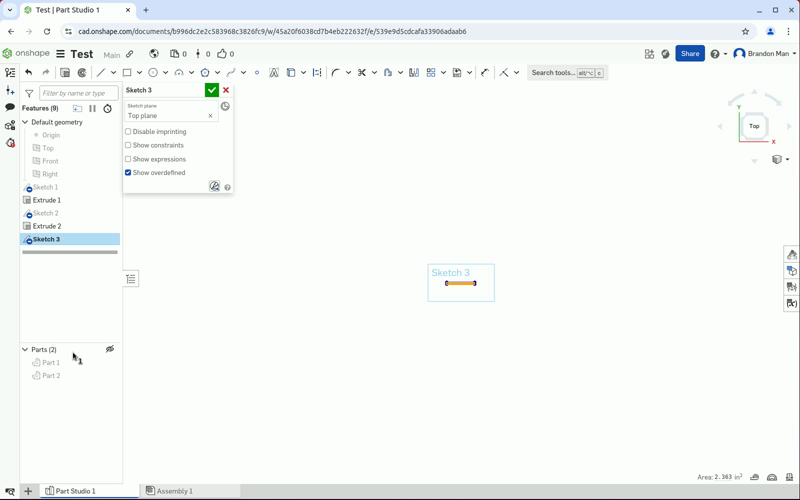
key(shift+y)
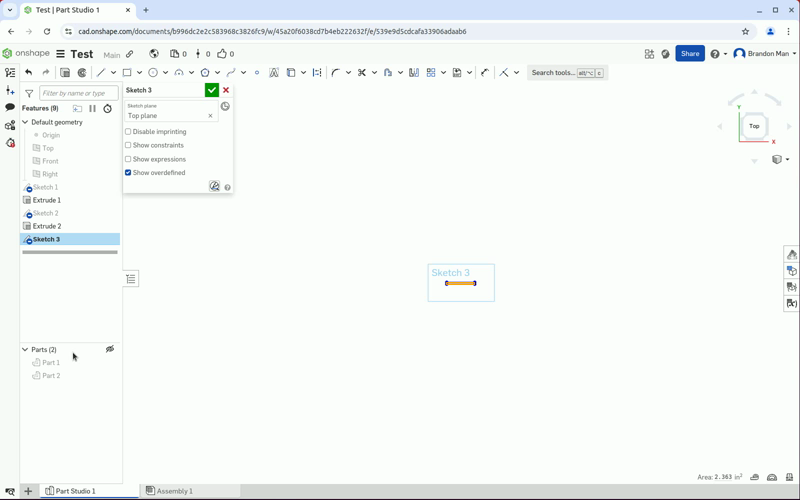
key(shift+e)
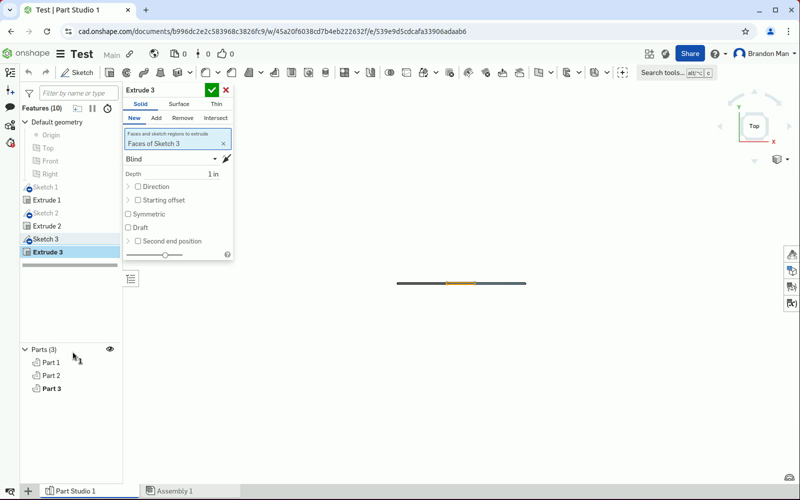
mouse_move(143, 106)
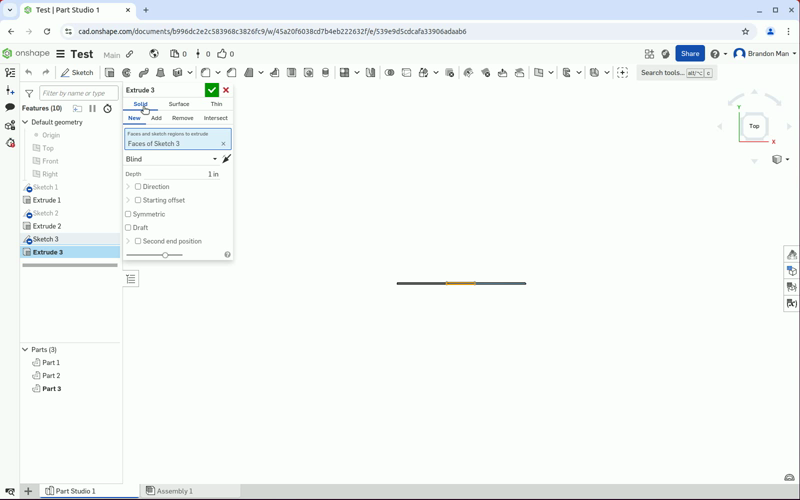
click(143, 106)
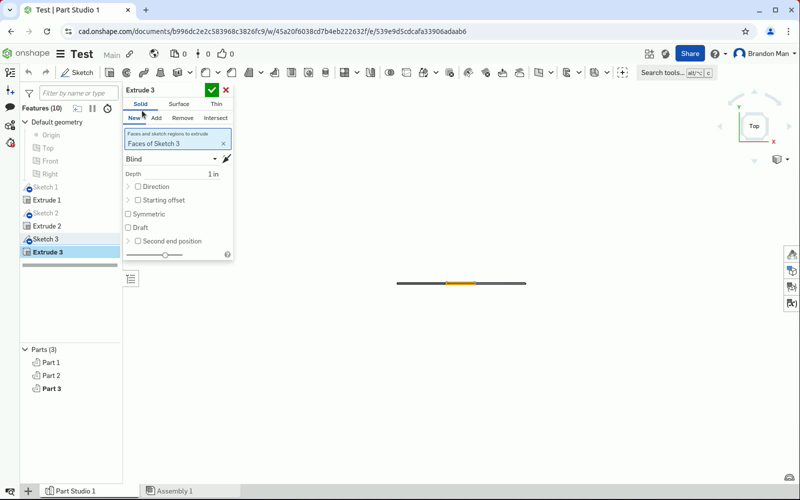
mouse_move(137, 120)
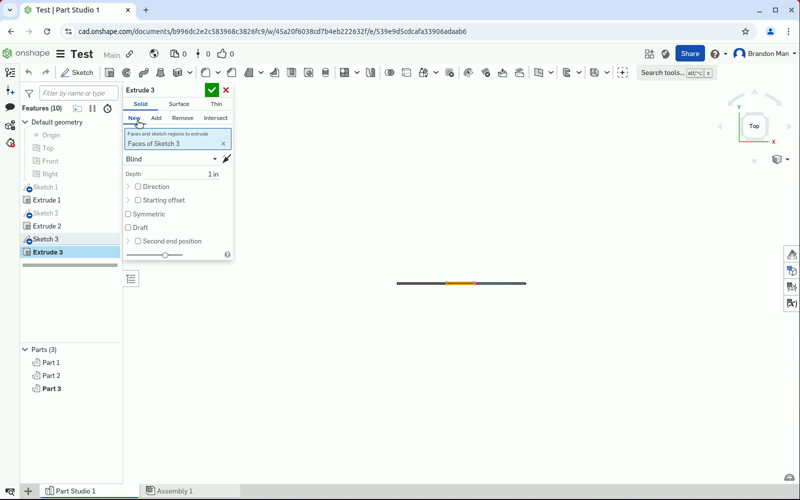
click(137, 120)
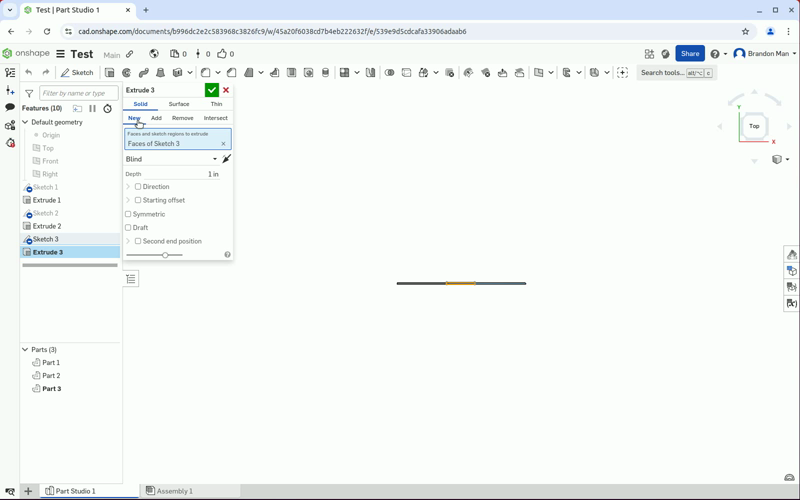
key(tab, 4)
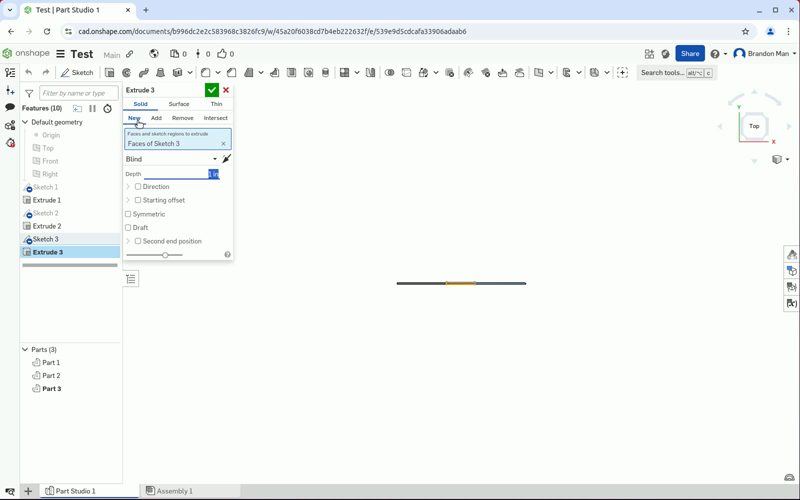
text(23.108)
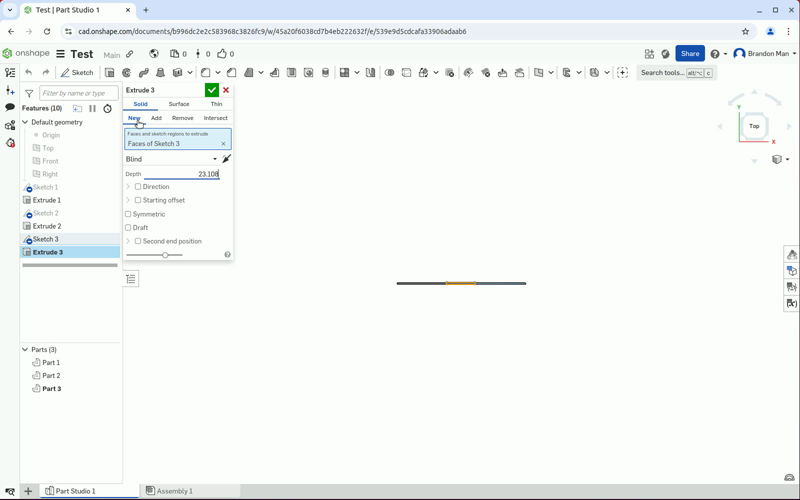
key(enter)
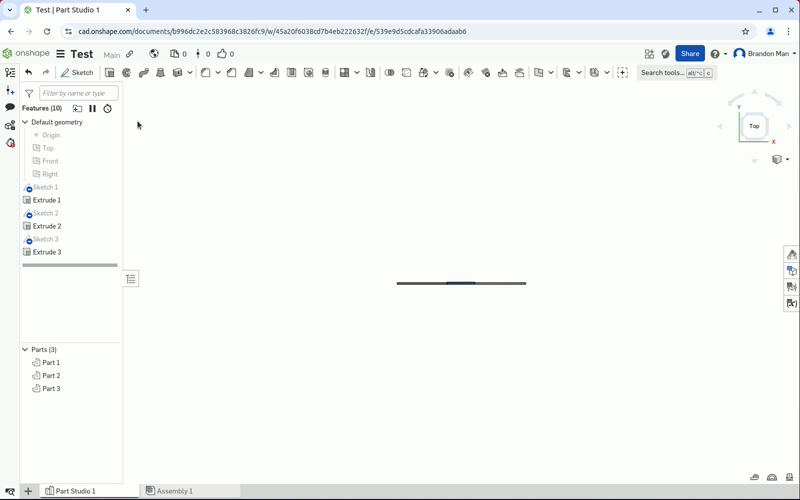
key(shift+h)
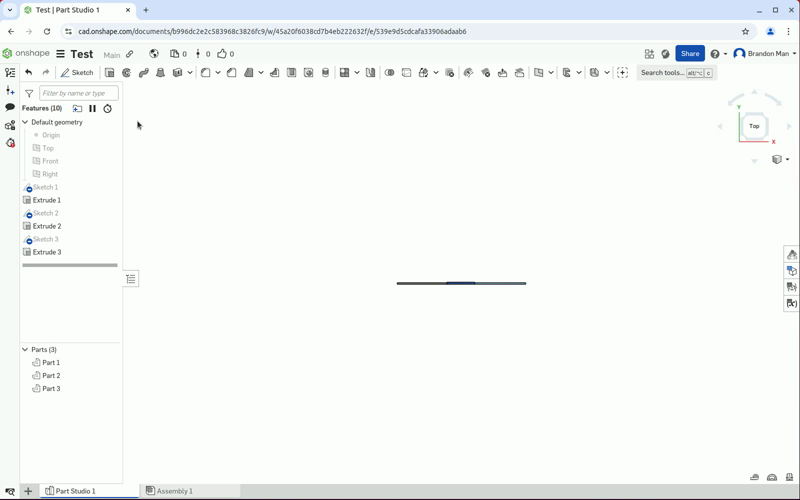
key(shift+h)
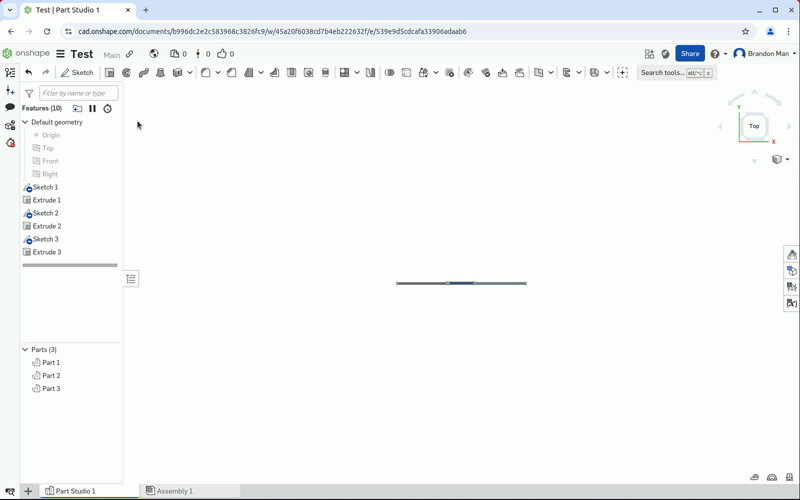
key(shift+7)
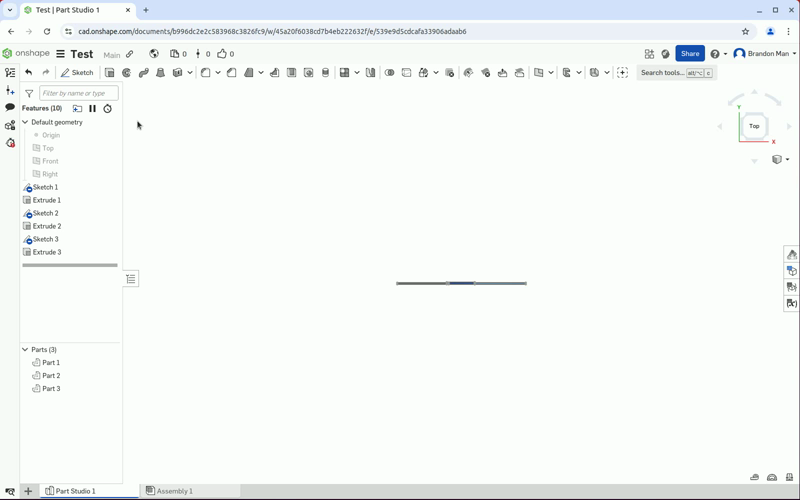
key(up, 3)
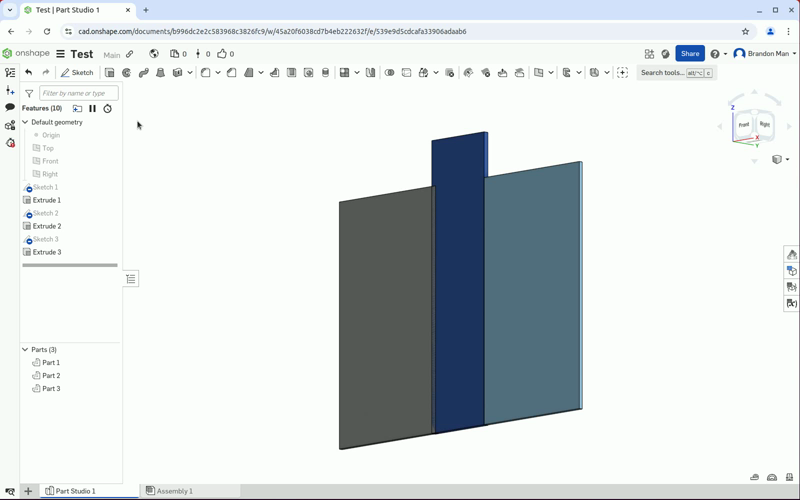
key(left, 3)
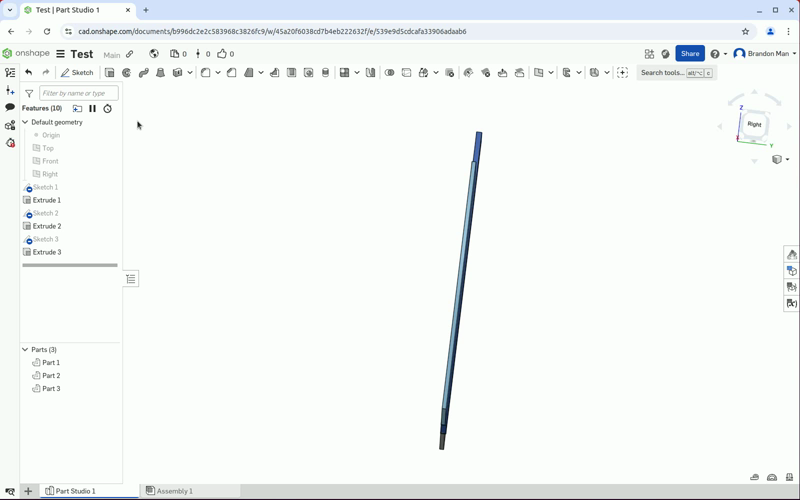
key(right, 3)
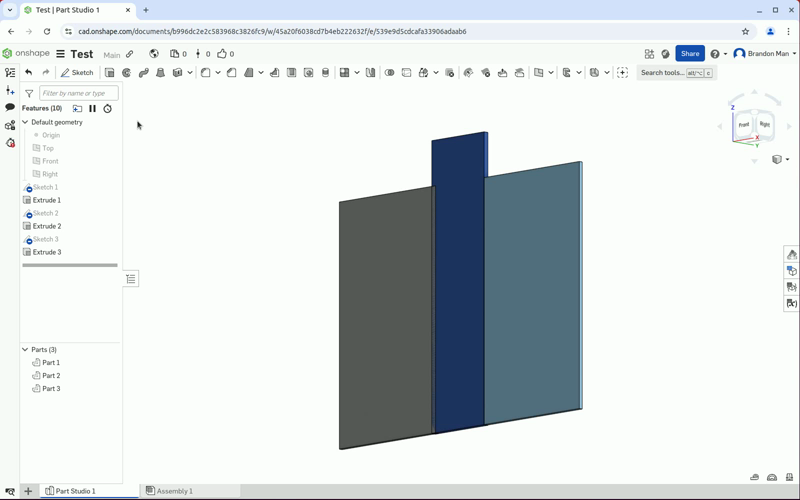
key(down, 3)
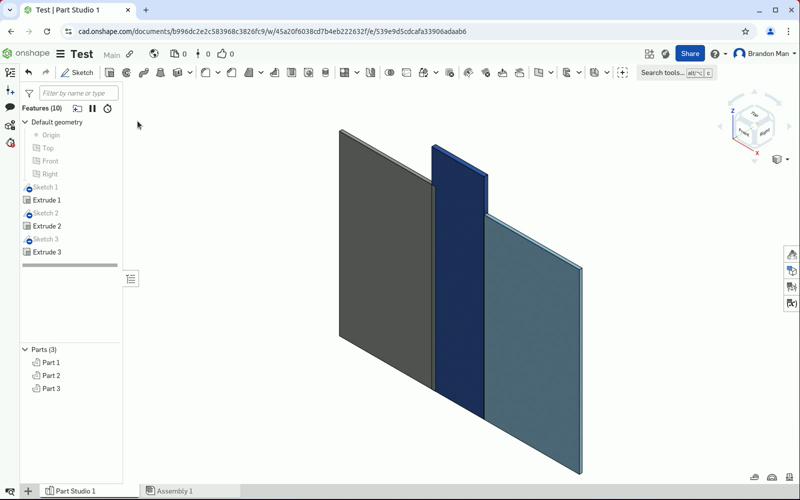
mouse_move(73, 189)
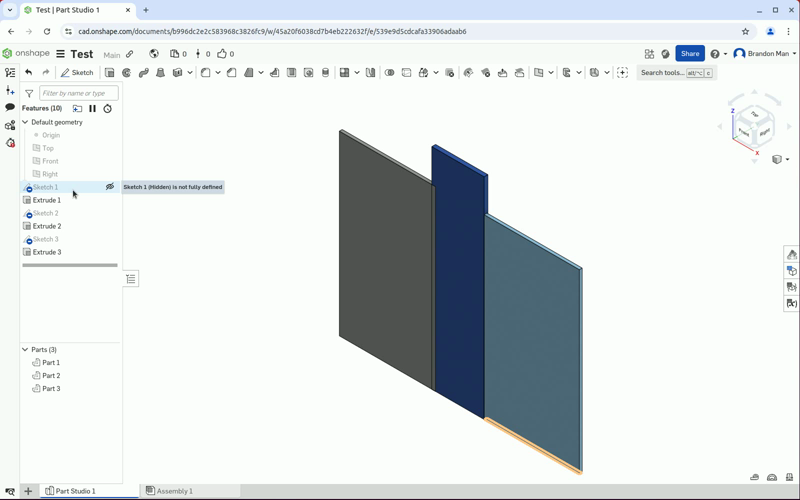
click(73, 189)